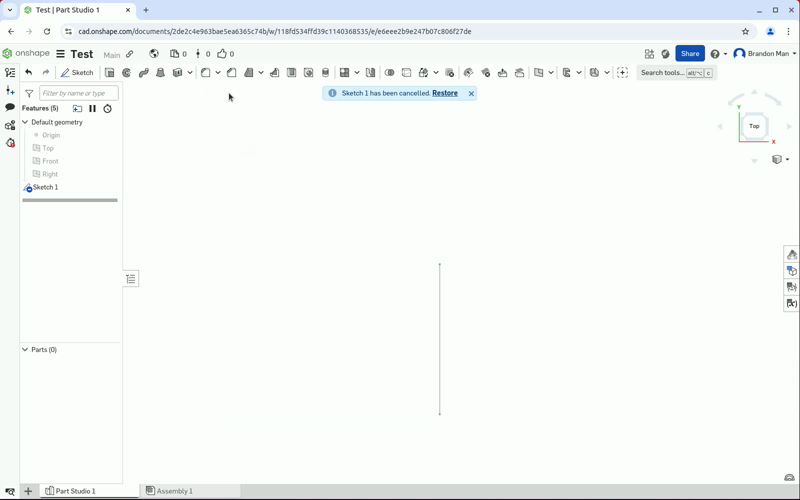
key(shift+h)
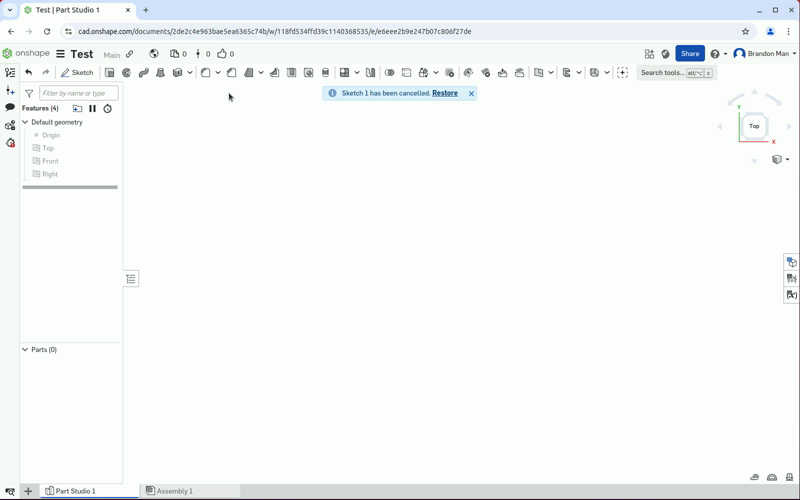
mouse_move(73, 352)
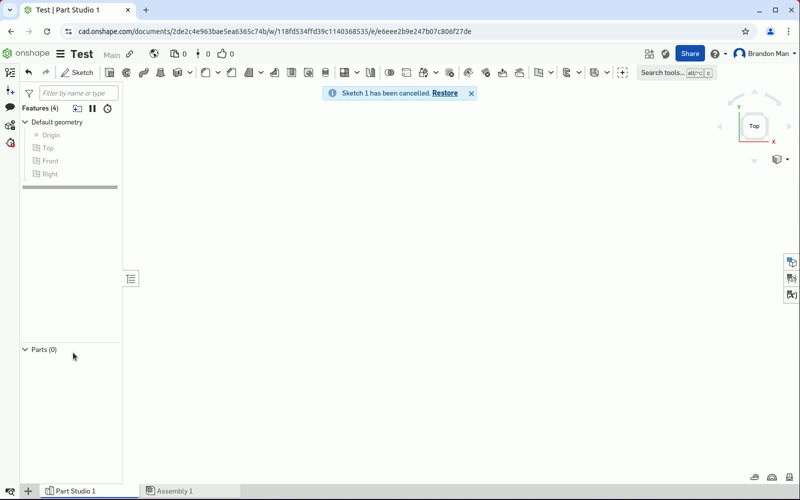
key(y)
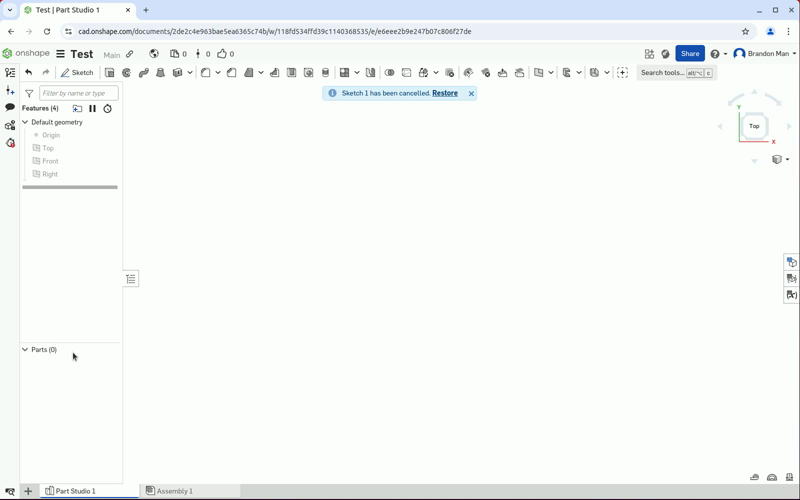
key(shift+p)
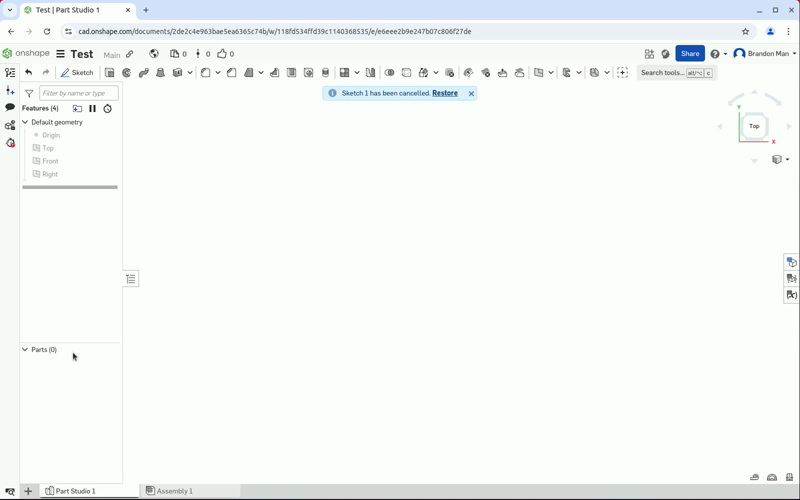
key(space)
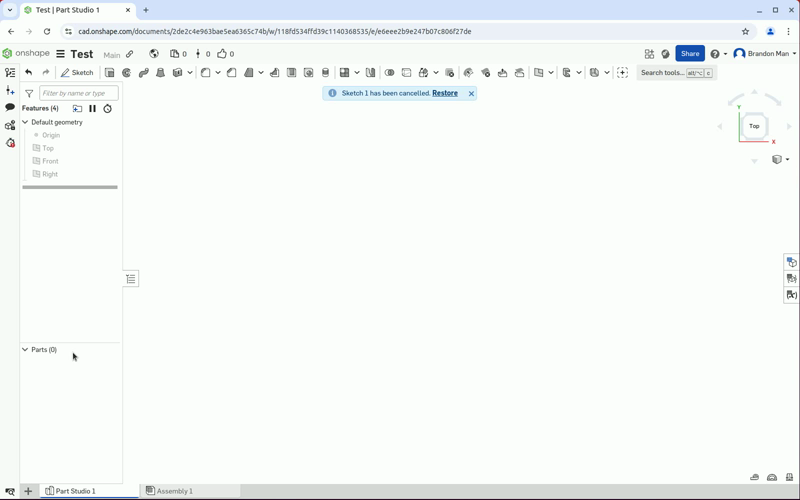
key_down(shift)
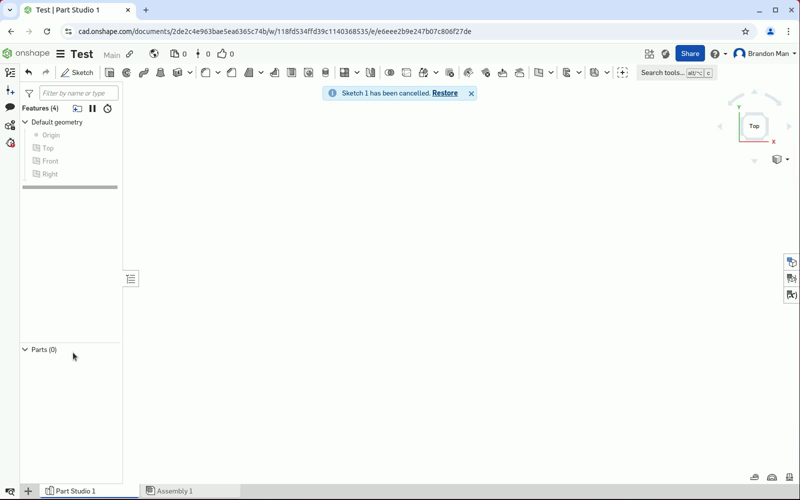
key(up)
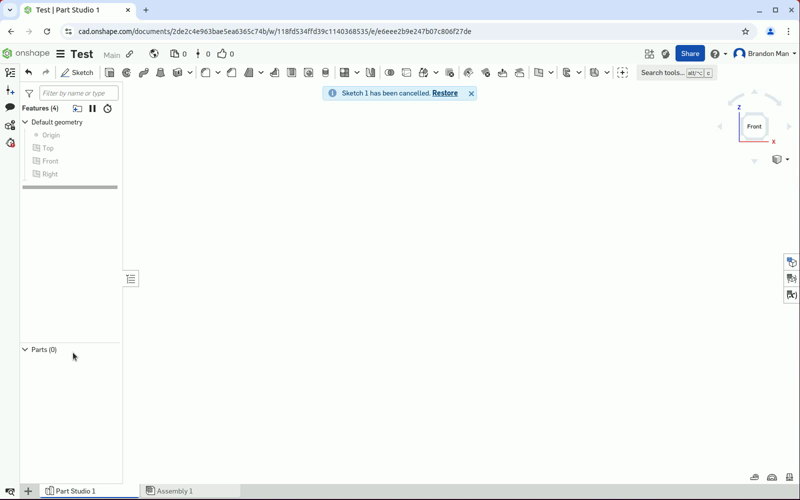
key_up(shift)
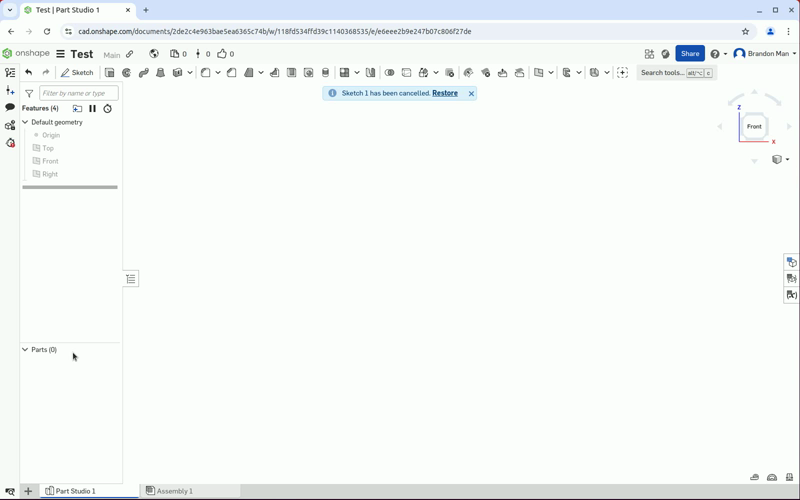
mouse_move(73, 352)
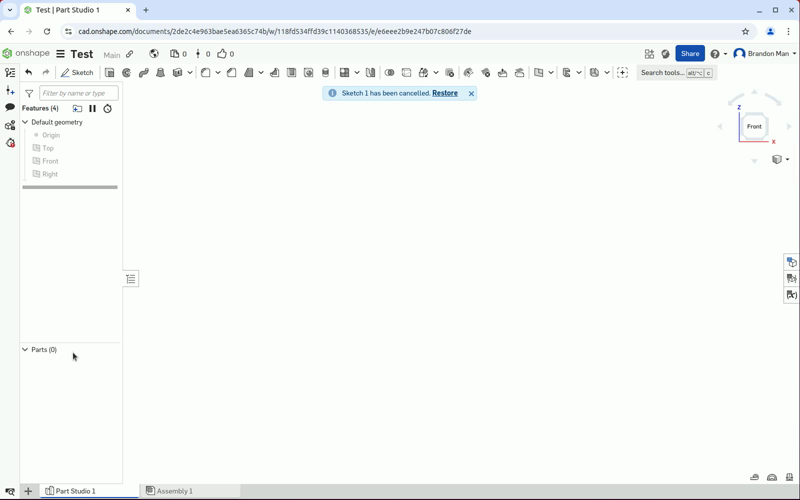
key(shift+y)
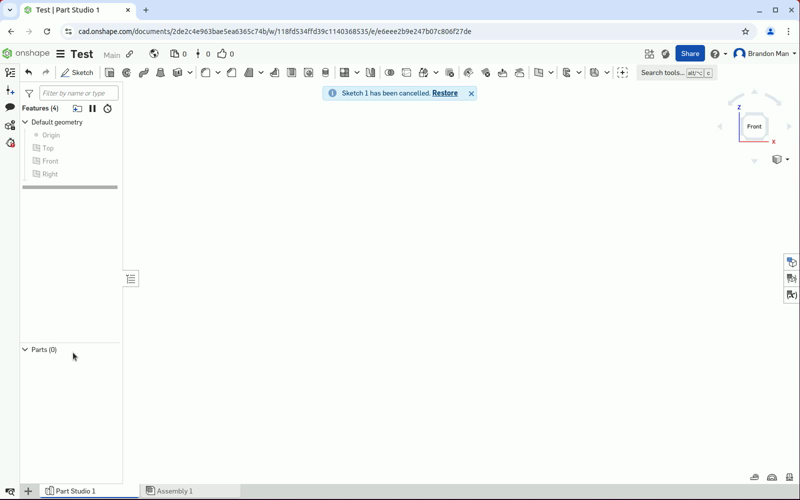
key(shift+s)
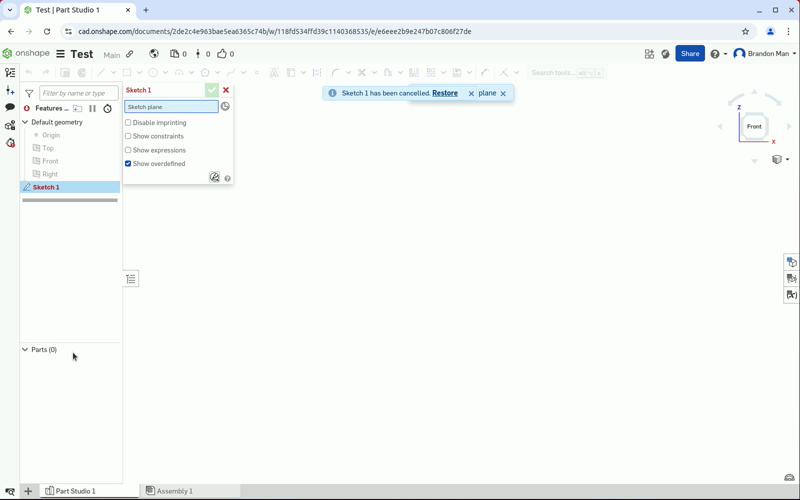
mouse_move(73, 163)
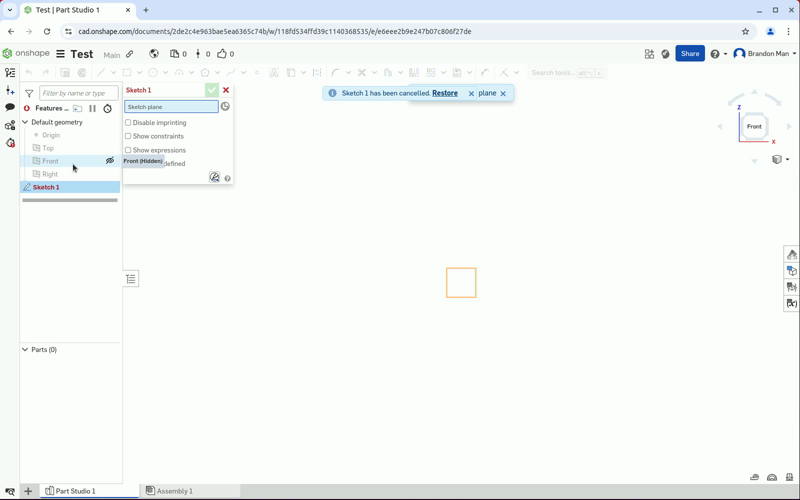
click(73, 163)
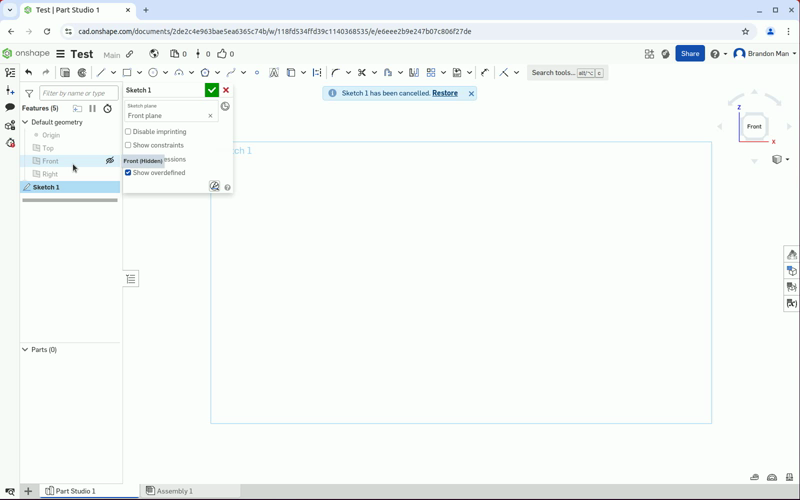
mouse_move(73, 352)
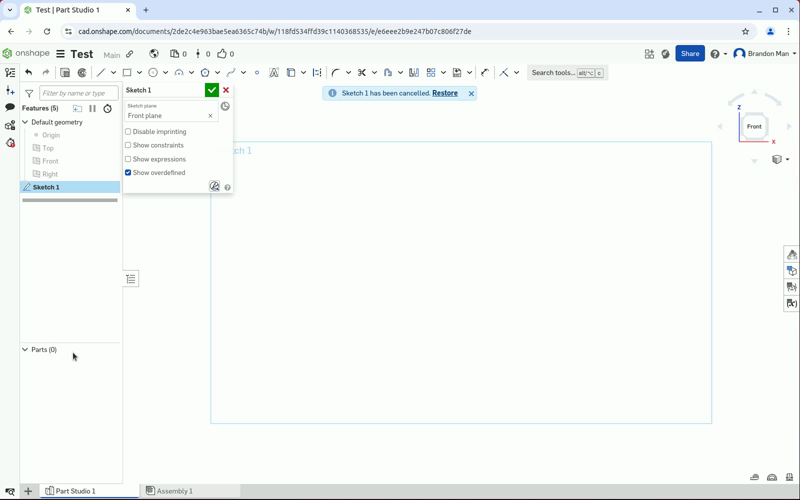
key(y)
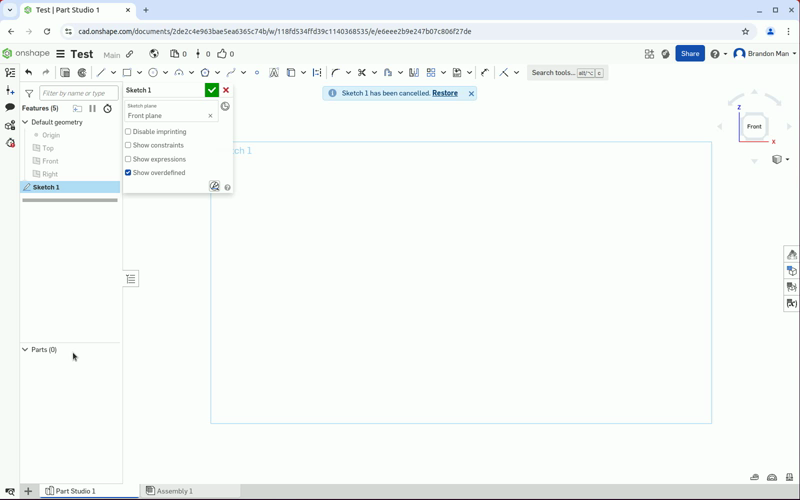
key(l)
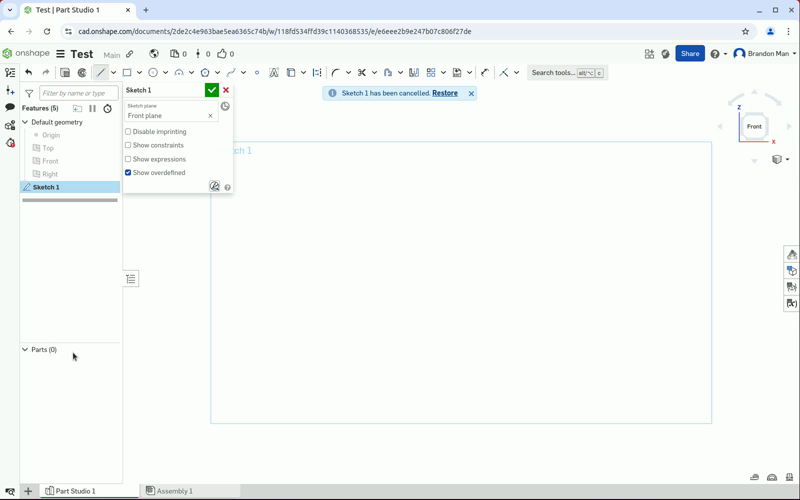
key_down(shift)
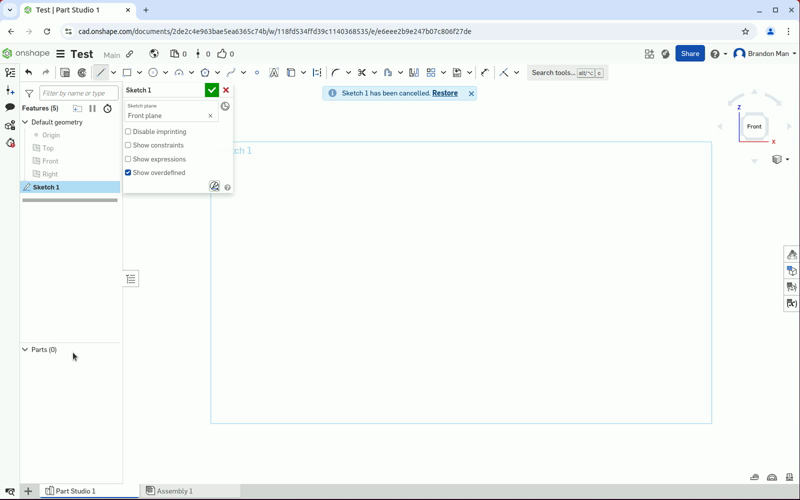
mouse_move(388, 355)
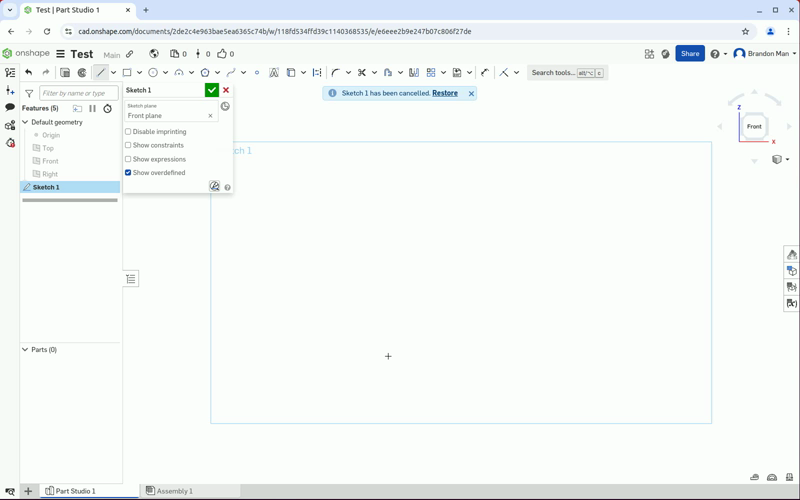
click(388, 355)
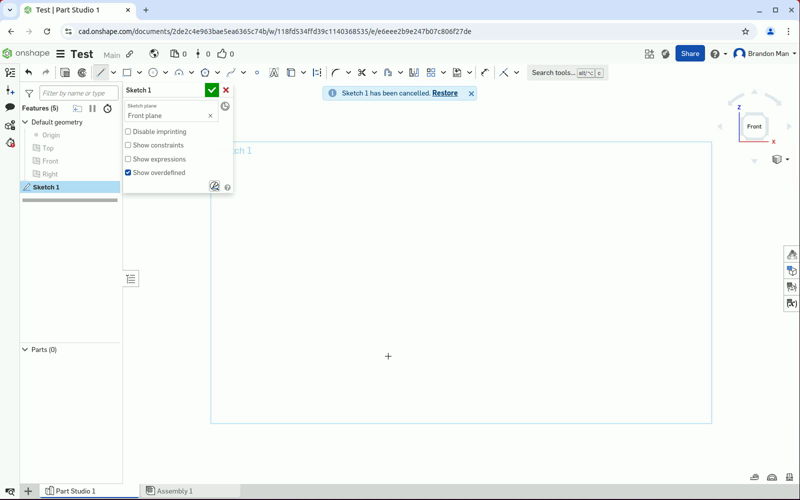
key_up(shift)
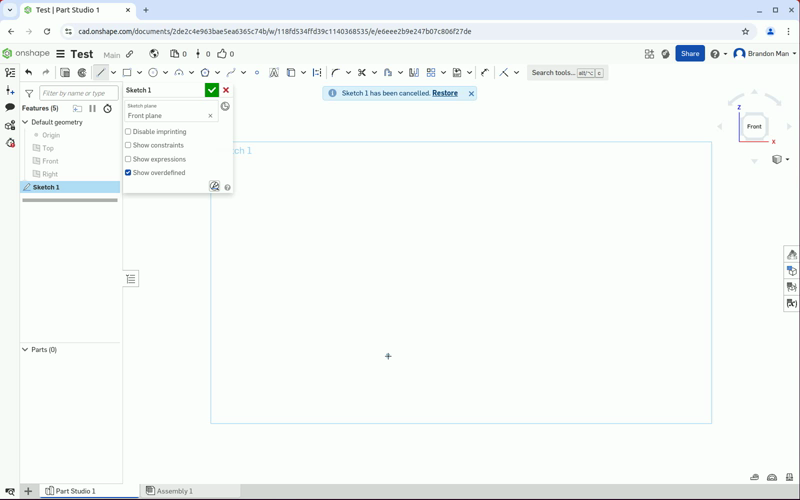
key_down(shift)
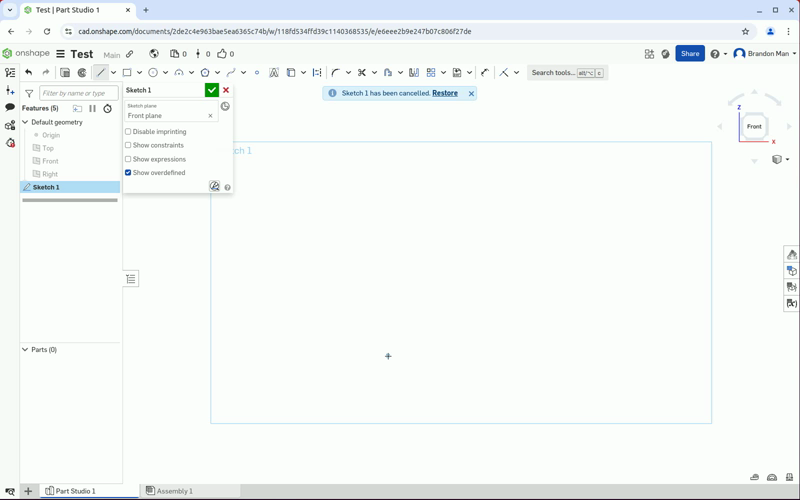
mouse_move(418, 355)
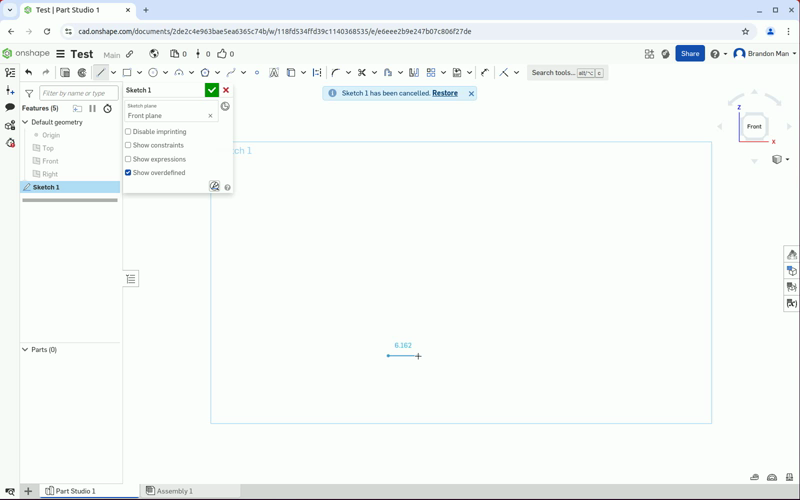
mouse_move(409, 355)
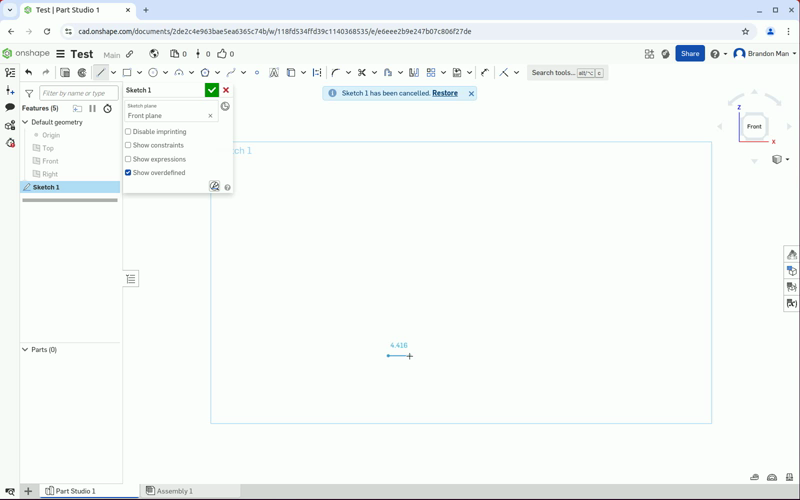
click(409, 355)
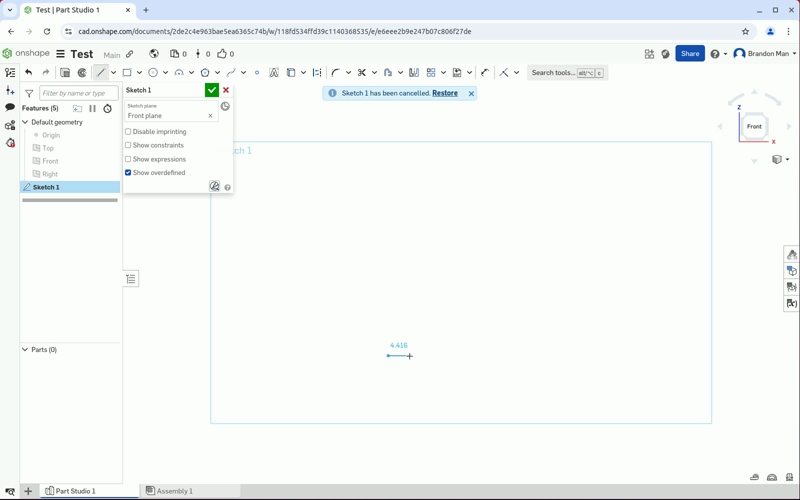
key_up(shift)
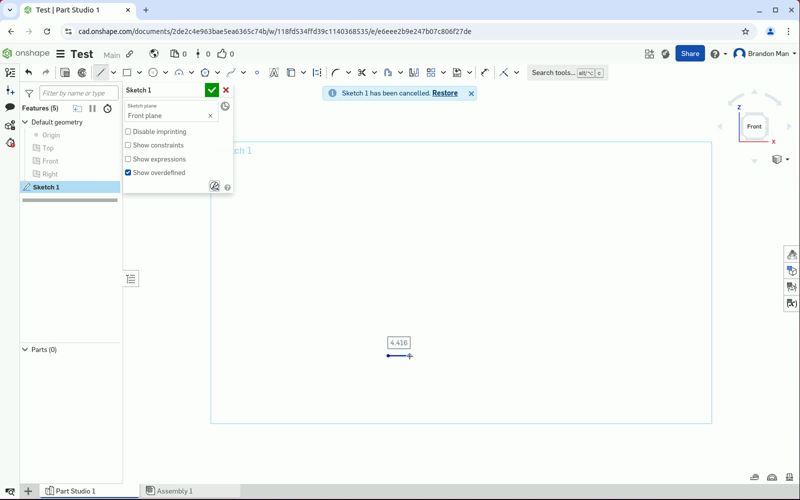
key_down(shift)
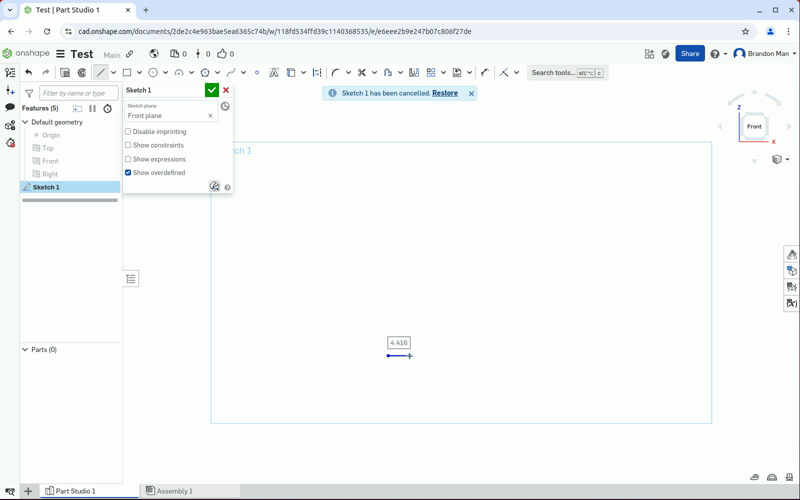
mouse_move(439, 355)
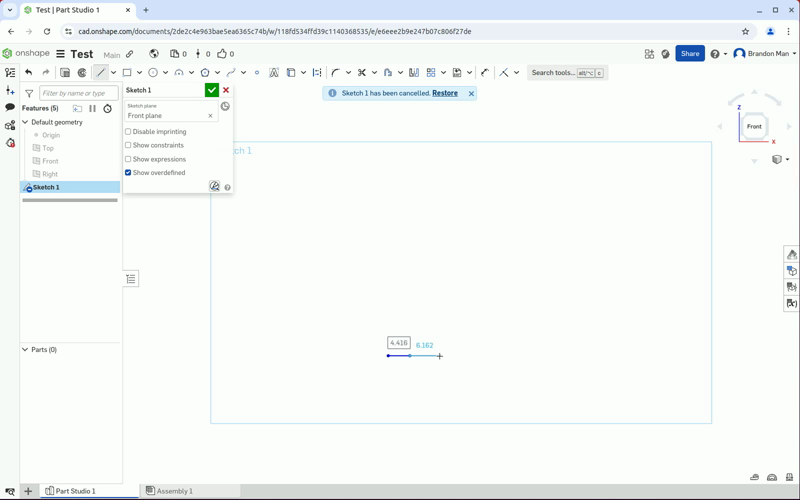
mouse_move(449, 315)
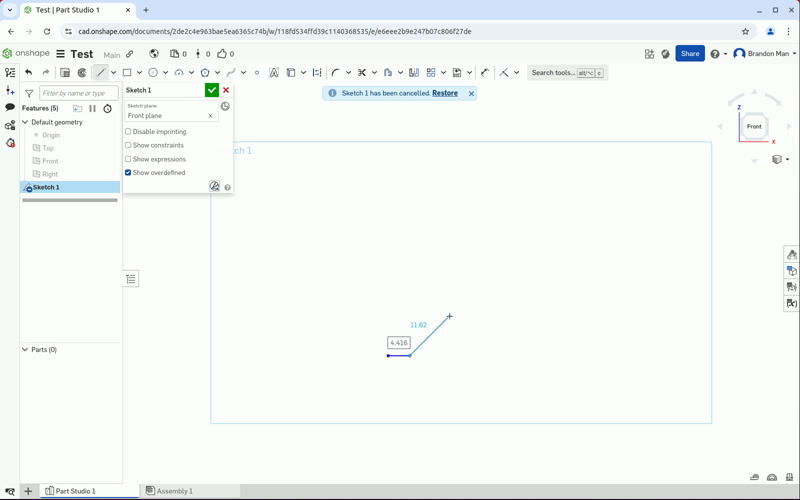
click(449, 315)
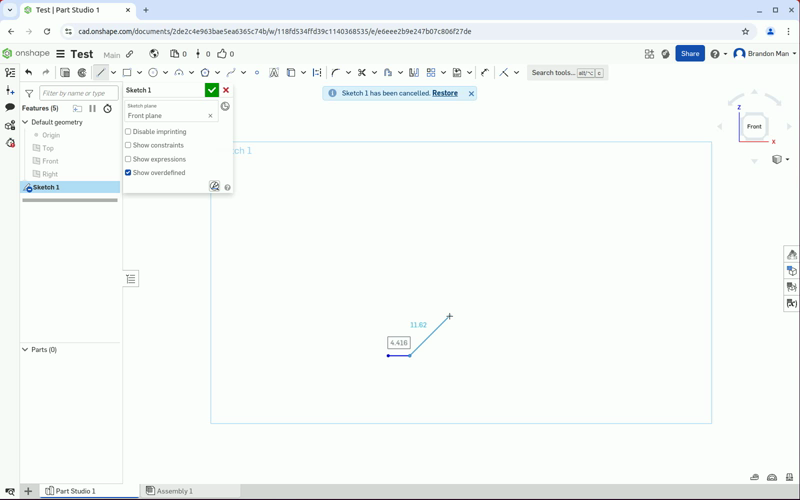
key_up(shift)
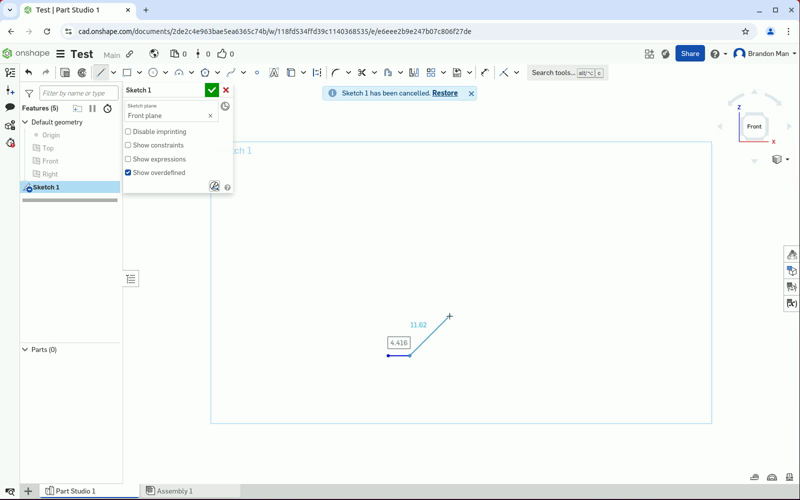
key_down(shift)
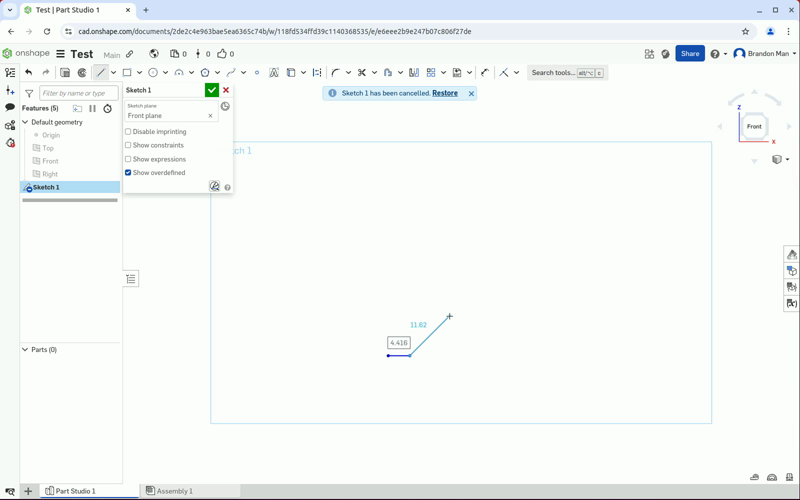
mouse_move(479, 315)
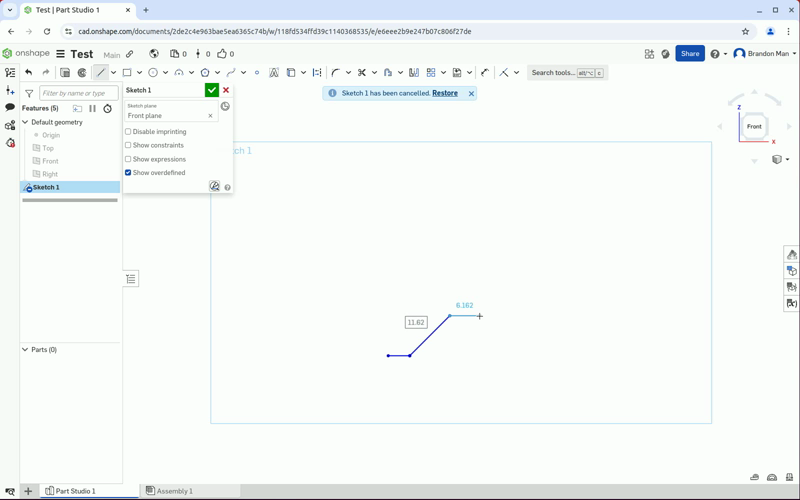
mouse_move(461, 315)
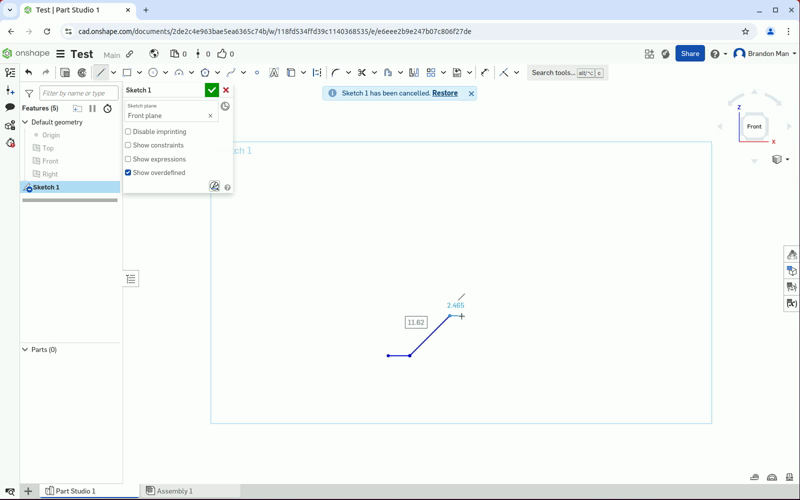
click(461, 315)
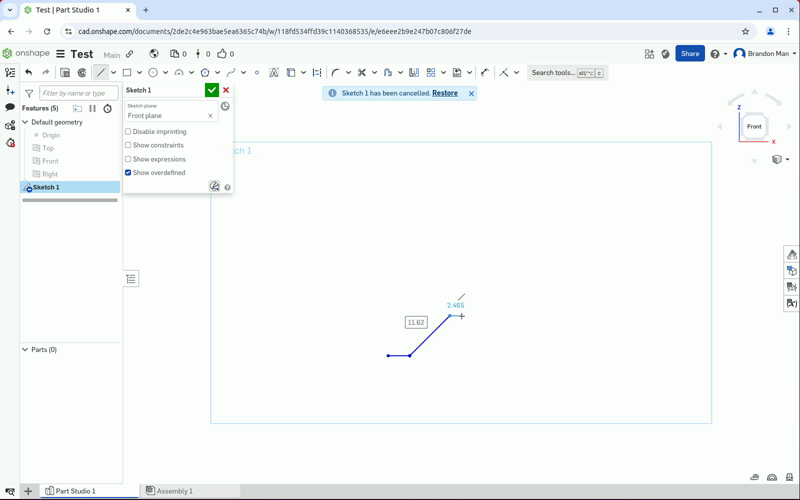
key_up(shift)
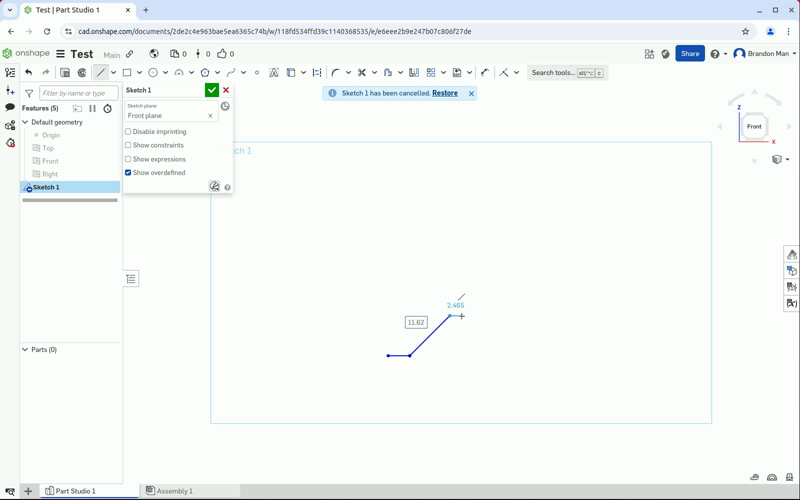
key_down(shift)
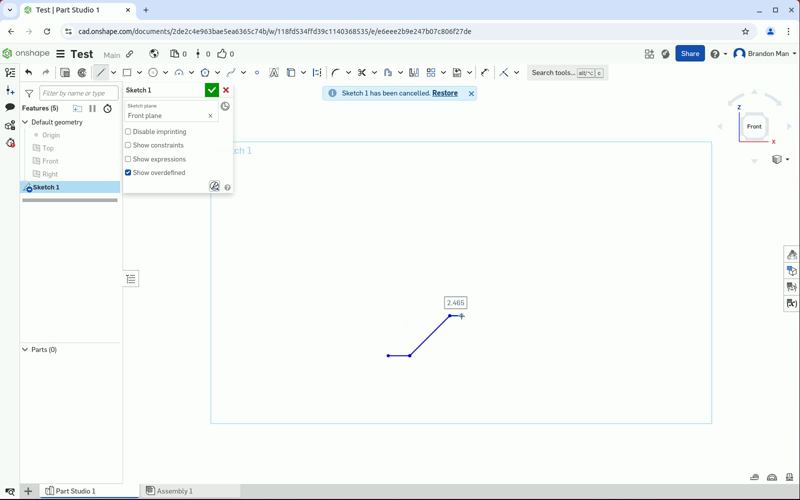
mouse_move(461, 249)
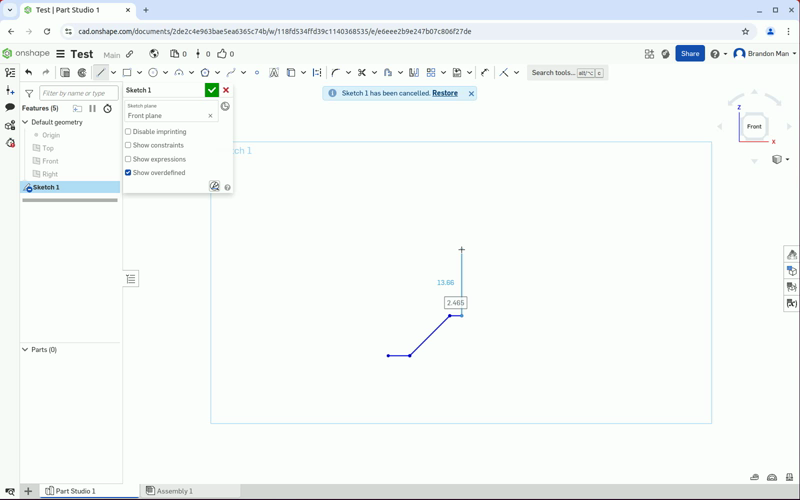
click(461, 249)
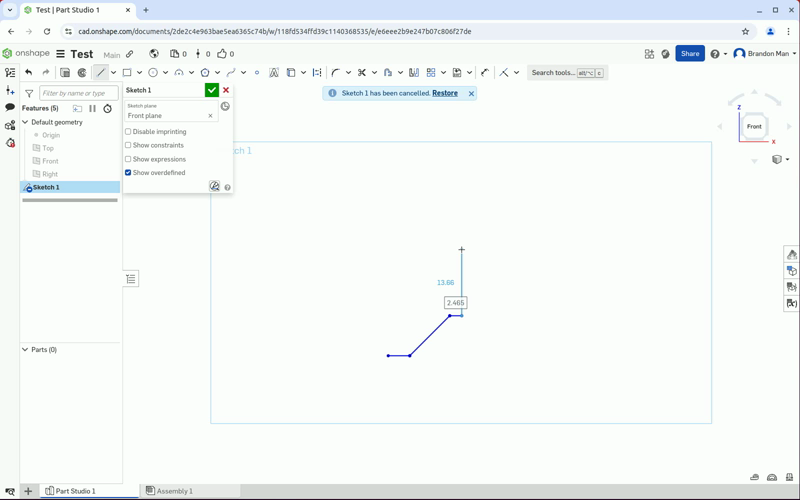
key_up(shift)
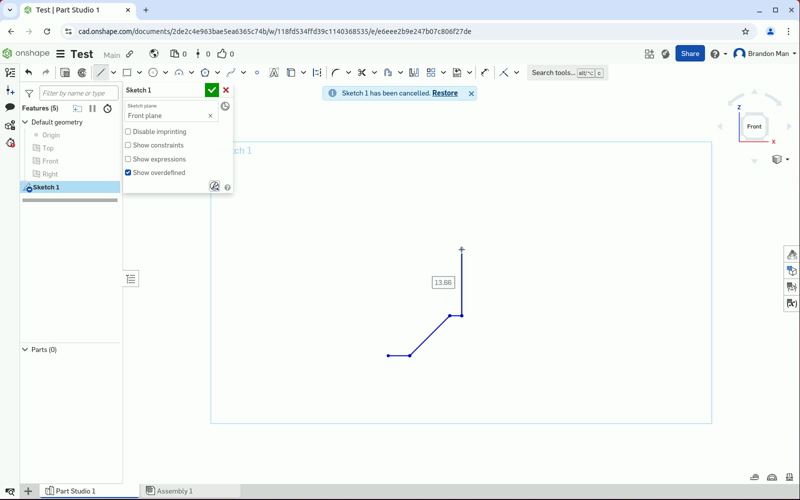
key_down(shift)
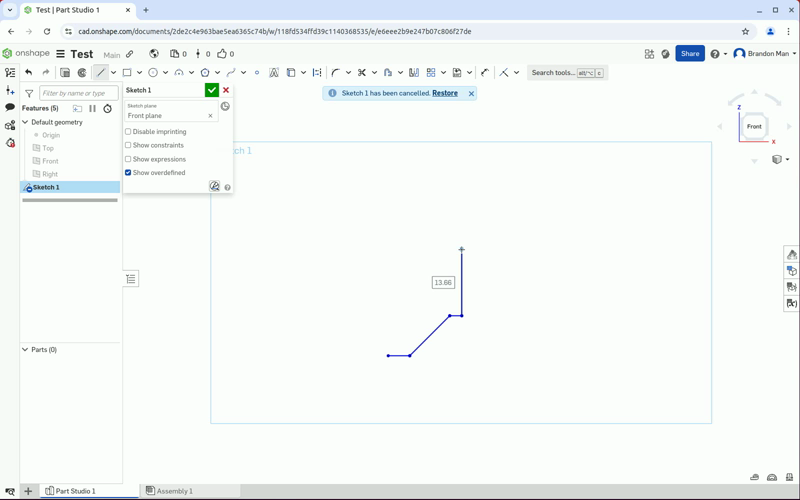
mouse_move(492, 249)
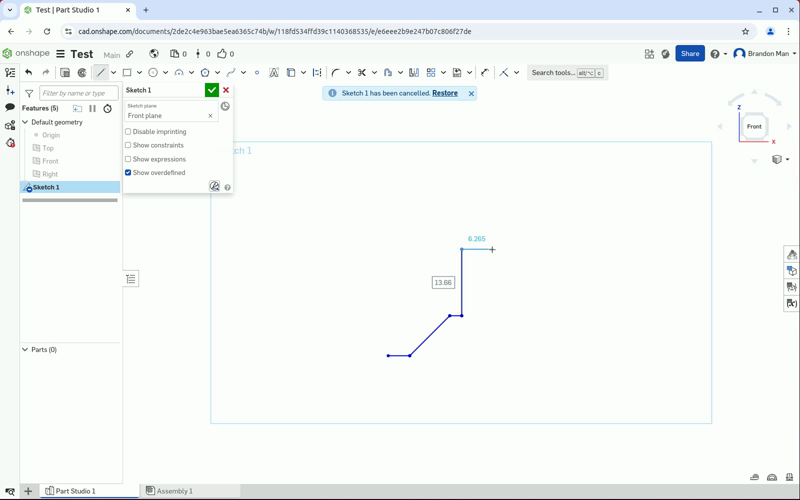
mouse_move(449, 249)
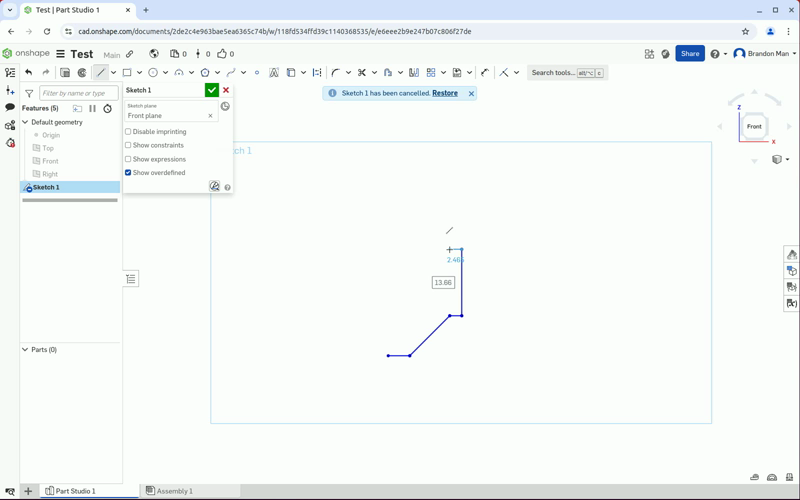
click(449, 249)
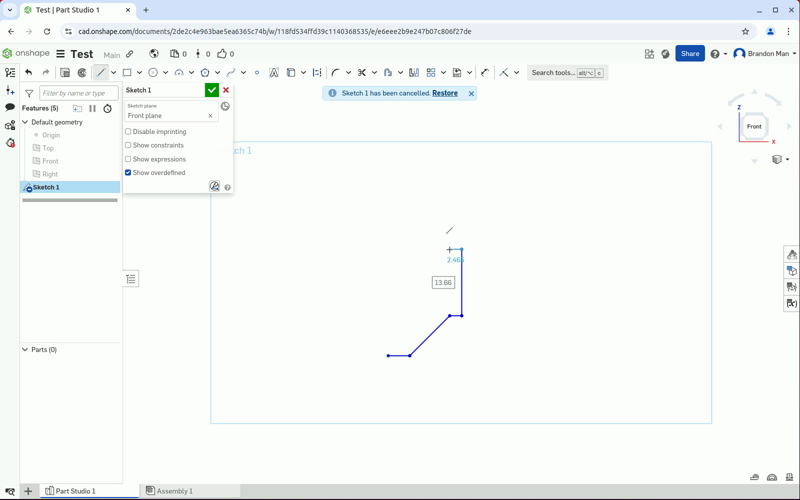
key_up(shift)
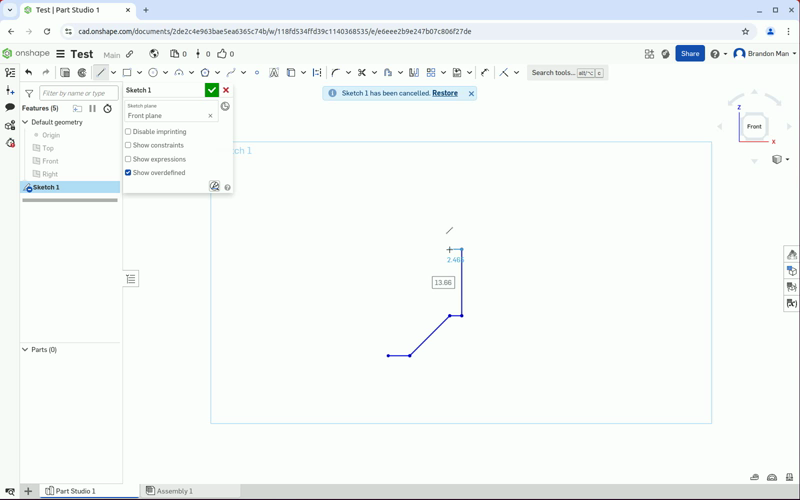
key_down(shift)
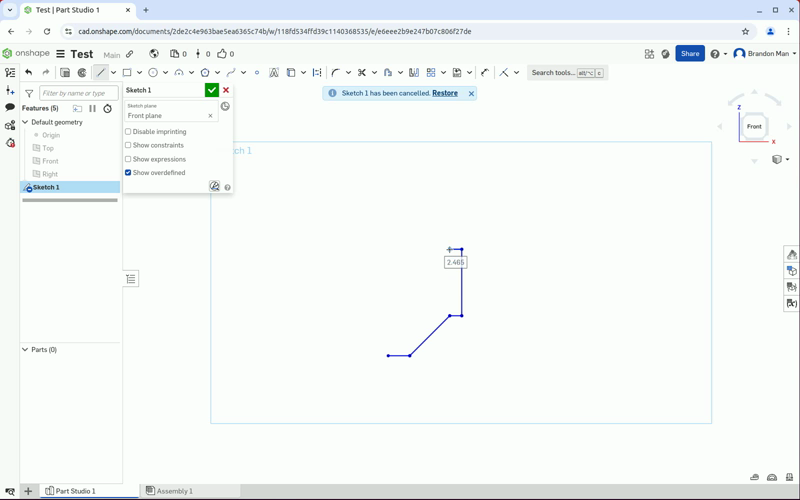
mouse_move(479, 249)
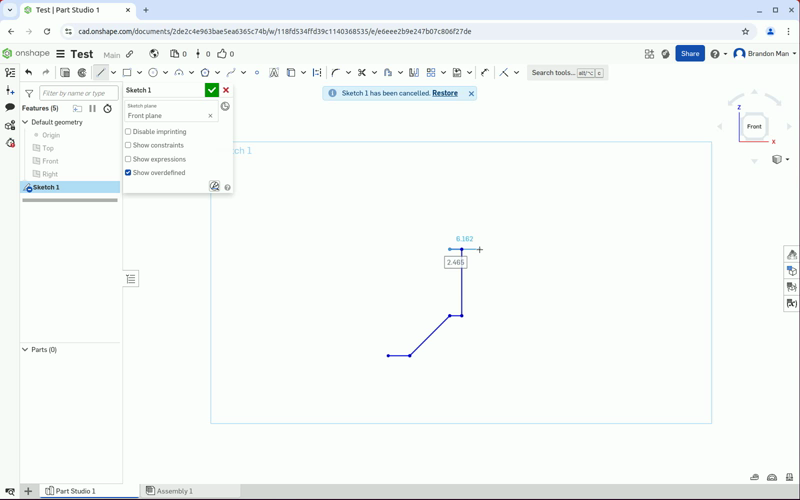
mouse_move(409, 209)
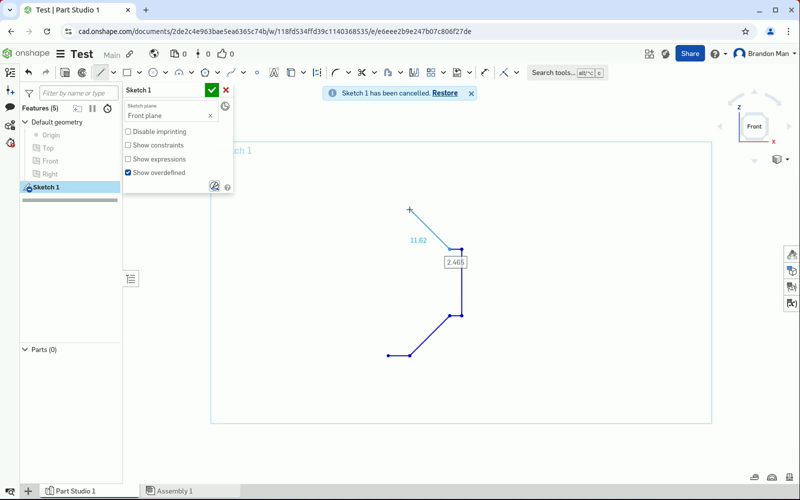
click(409, 209)
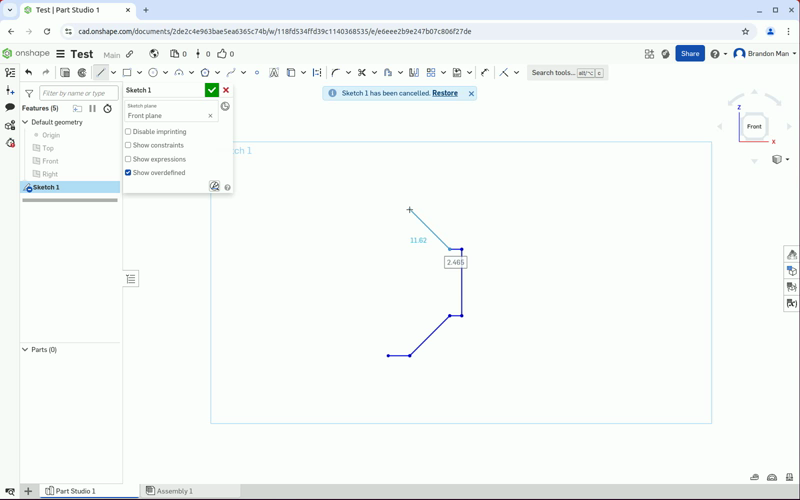
key_up(shift)
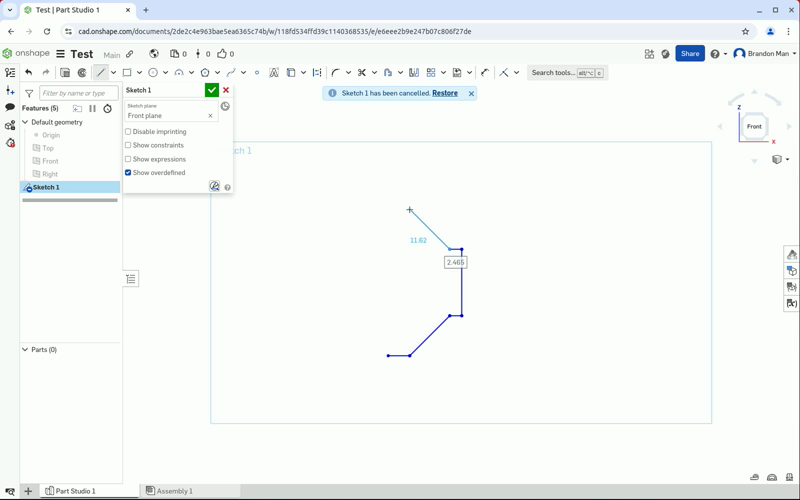
key_down(shift)
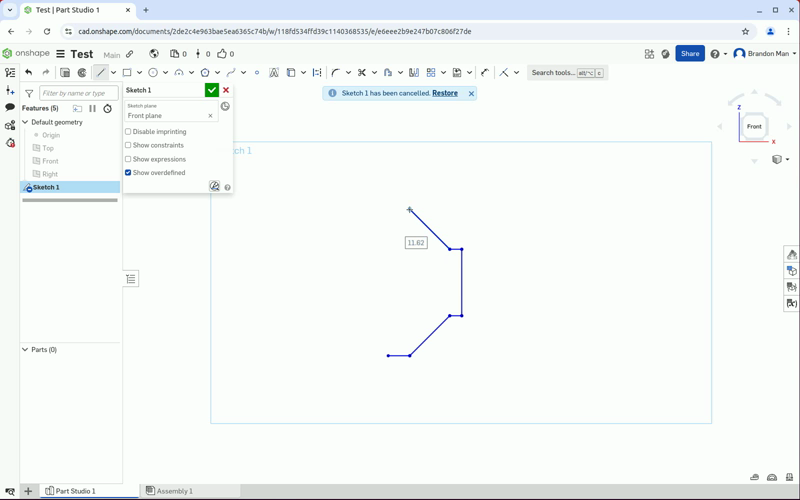
mouse_move(439, 209)
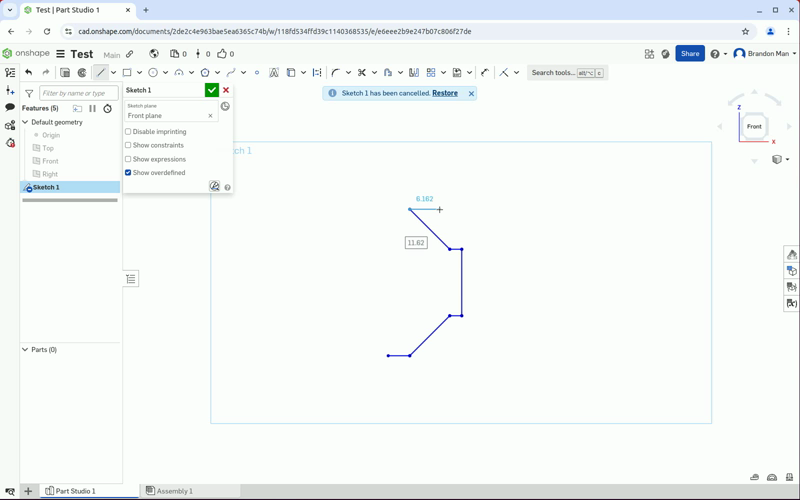
mouse_move(388, 209)
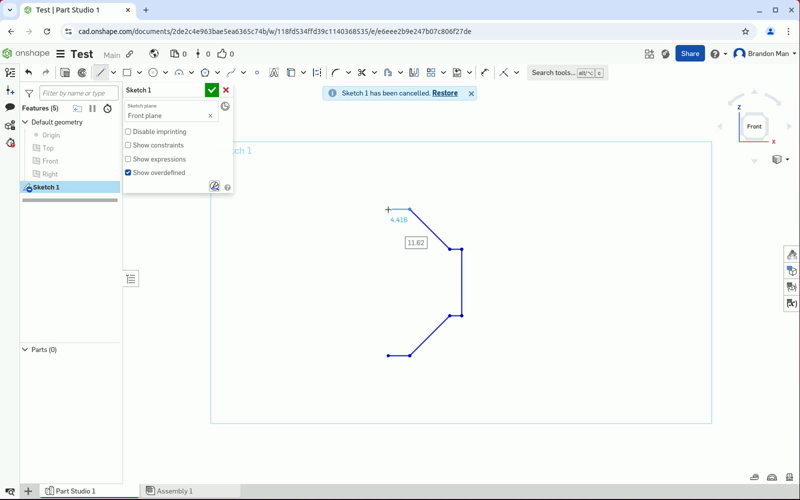
click(388, 209)
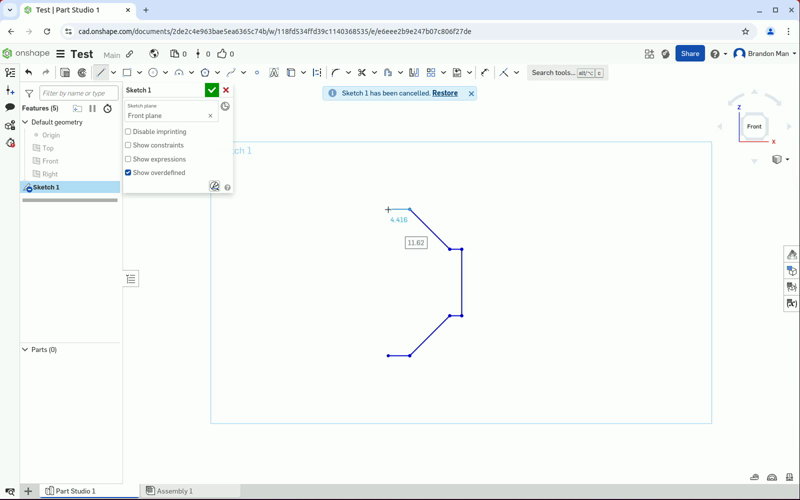
key_up(shift)
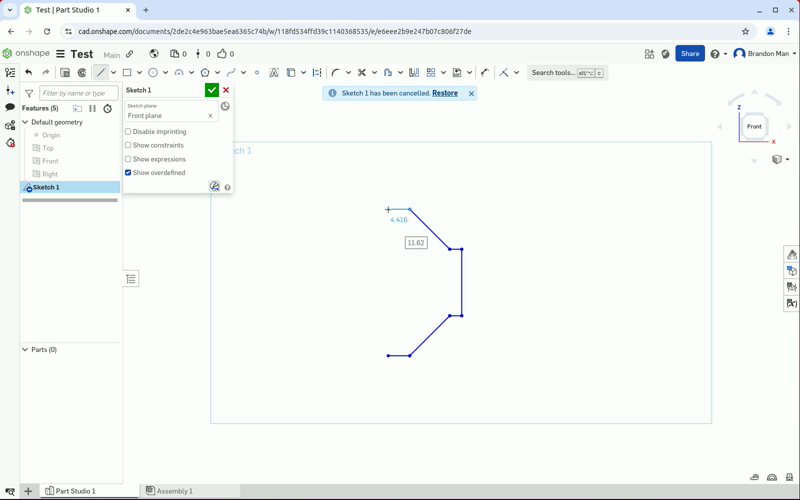
key_down(shift)
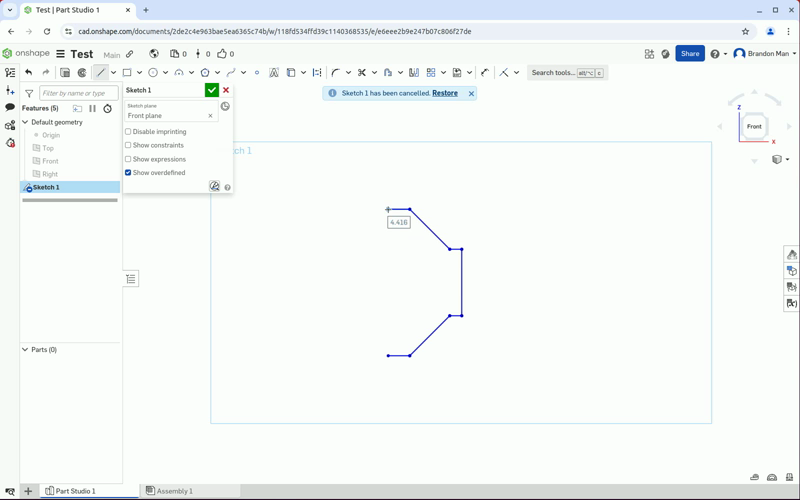
mouse_move(418, 209)
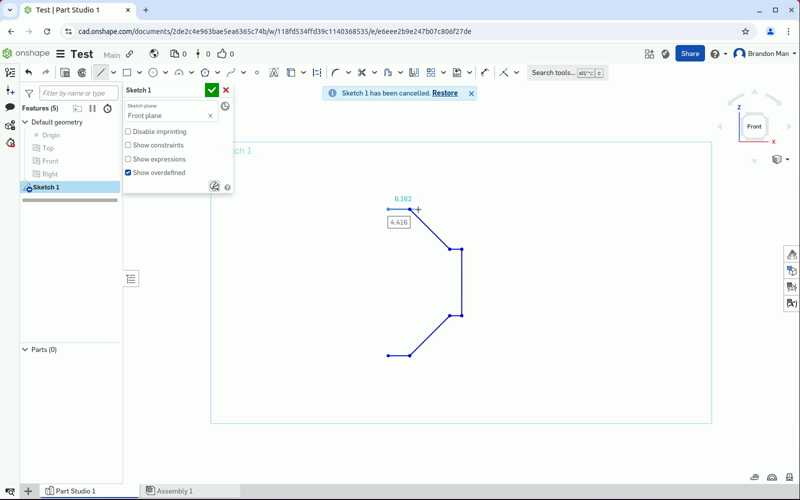
mouse_move(388, 260)
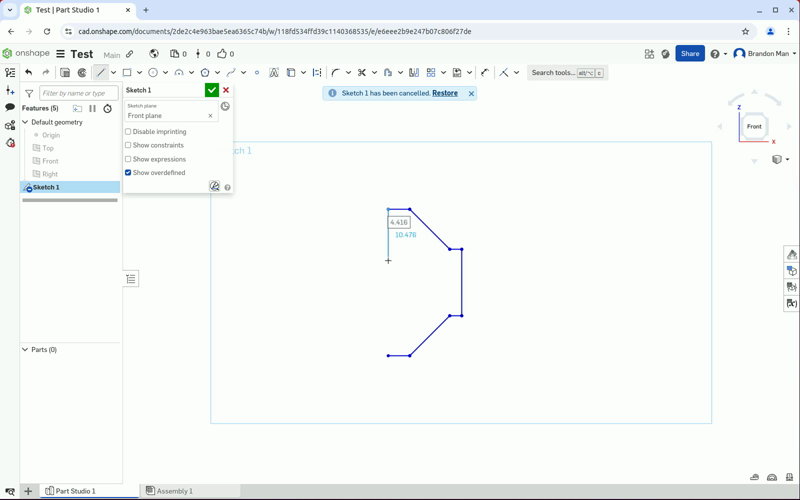
click(388, 260)
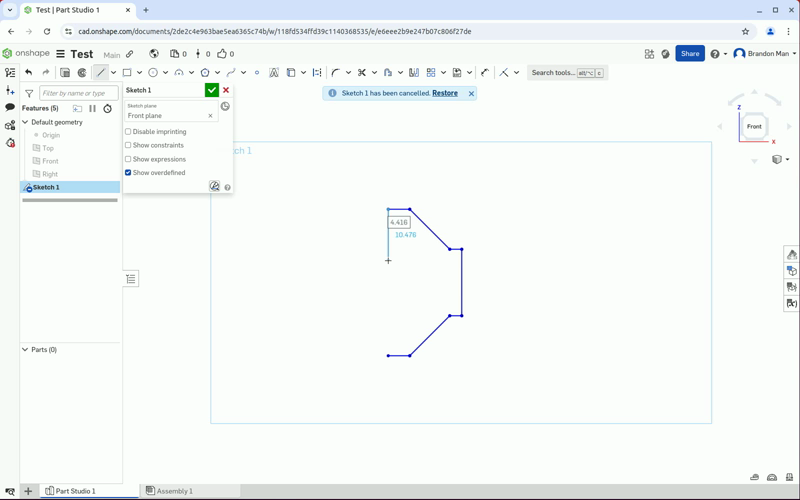
key_up(shift)
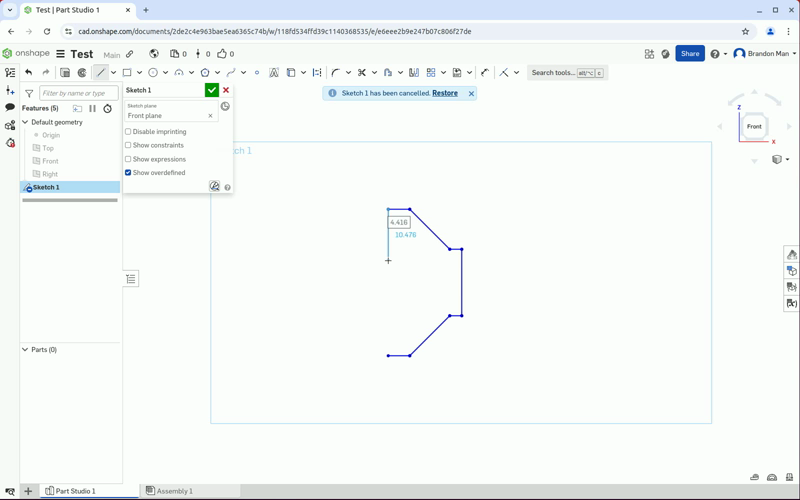
key_down(shift)
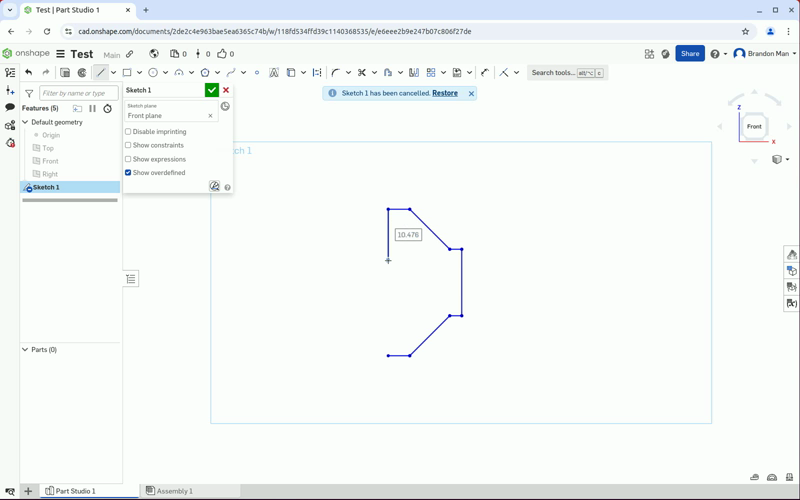
mouse_move(418, 260)
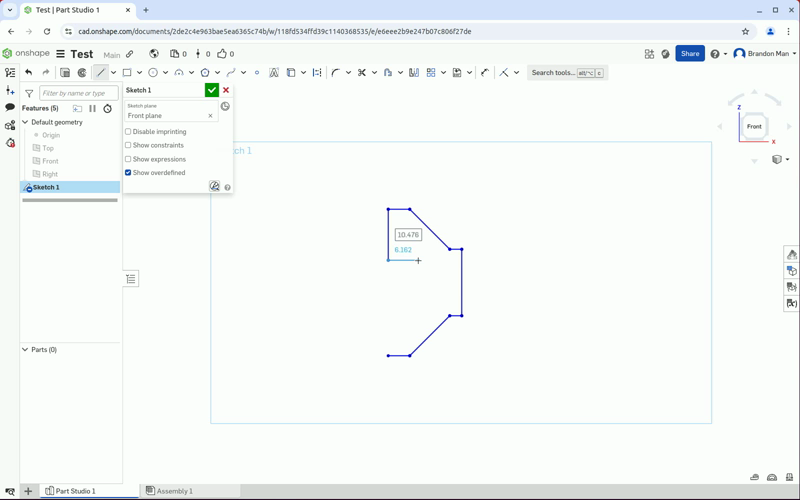
mouse_move(398, 260)
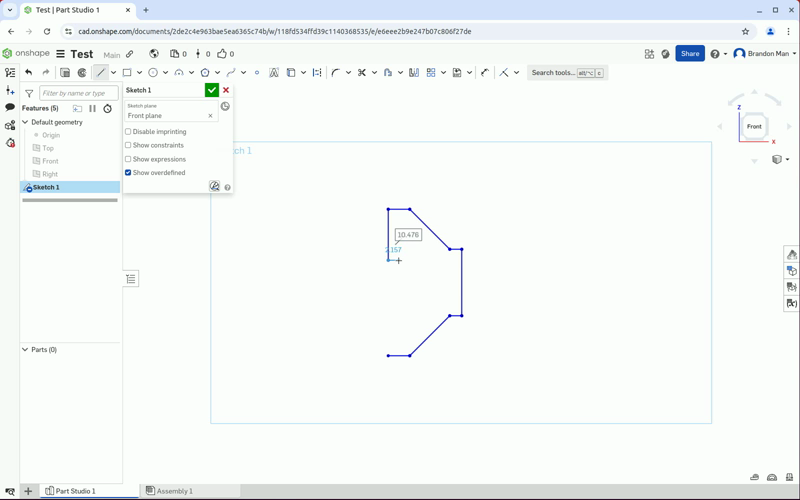
click(398, 260)
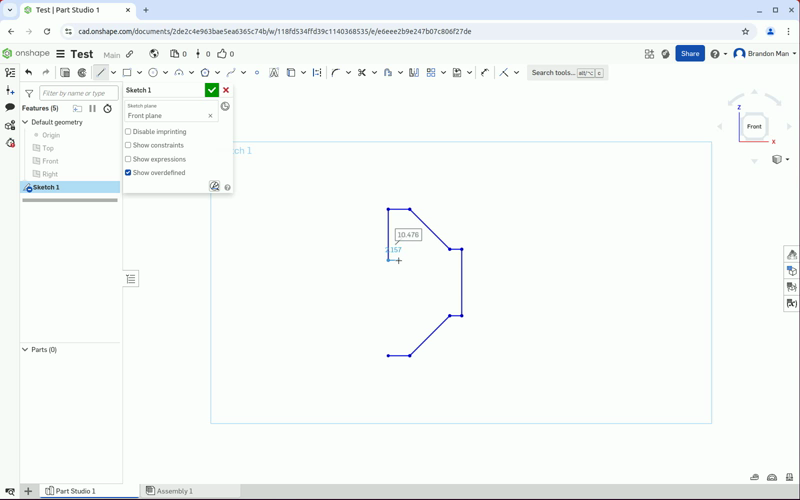
key_up(shift)
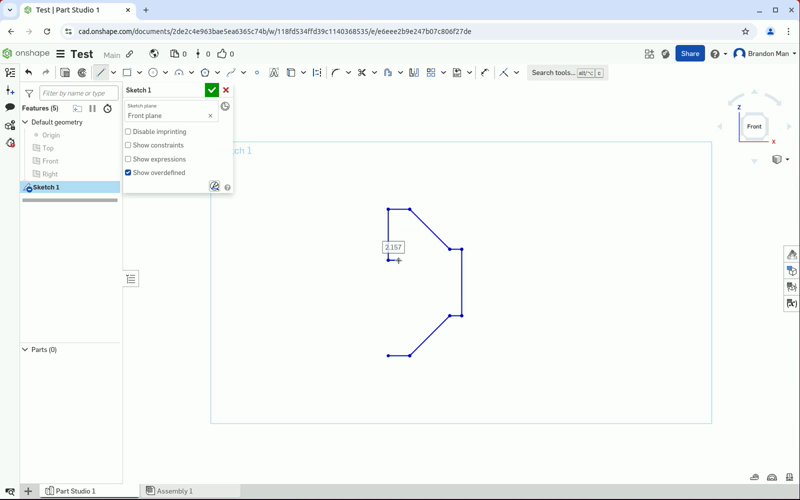
key_down(shift)
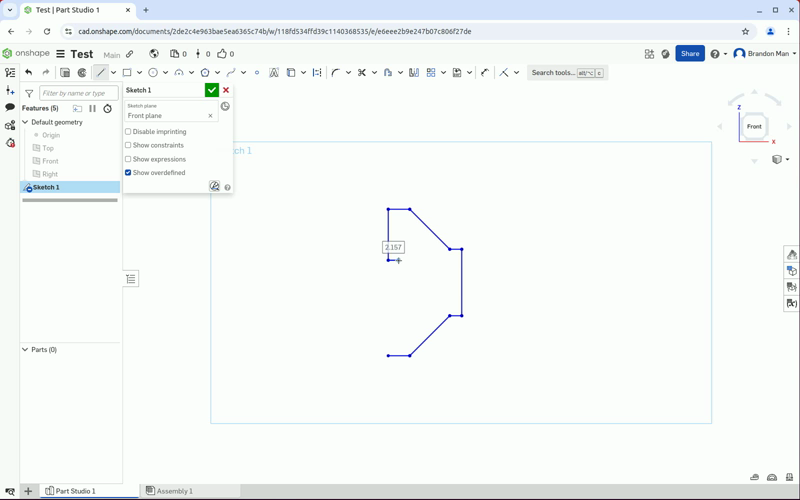
mouse_move(428, 260)
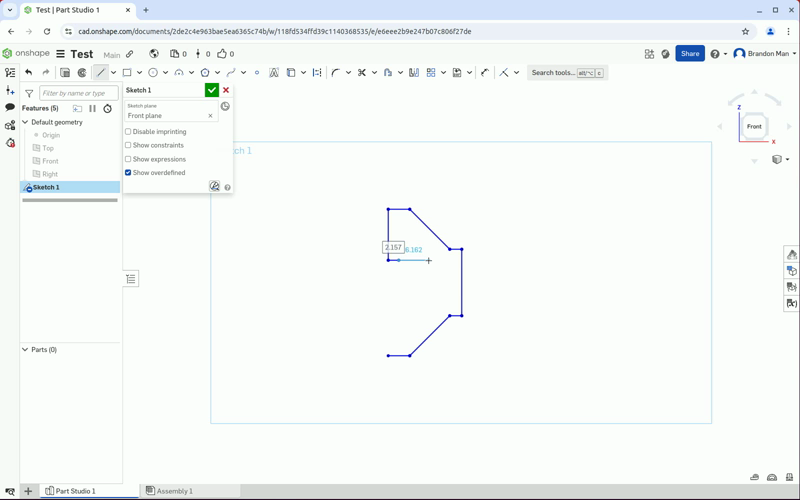
mouse_move(398, 304)
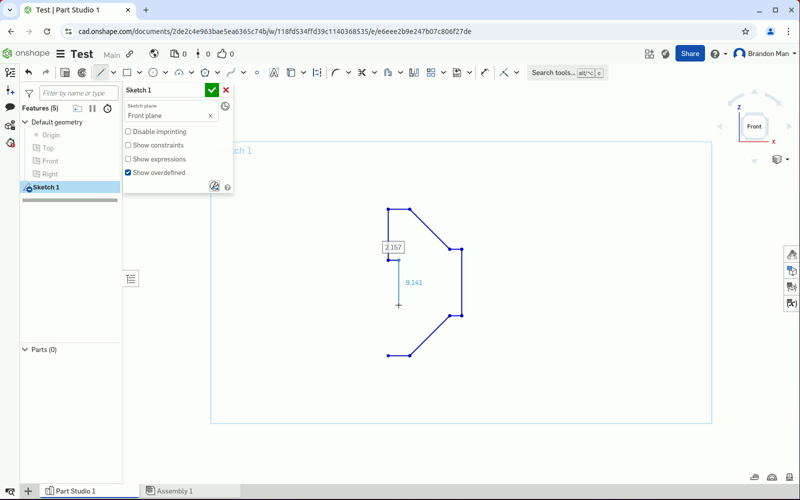
click(398, 304)
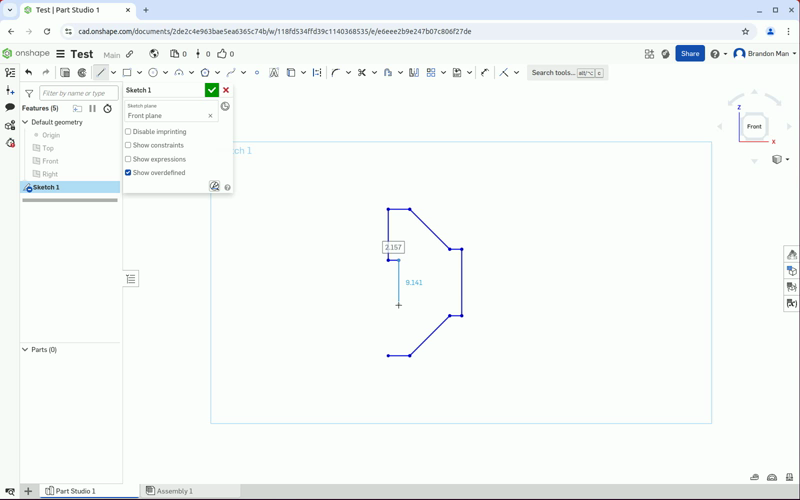
key_up(shift)
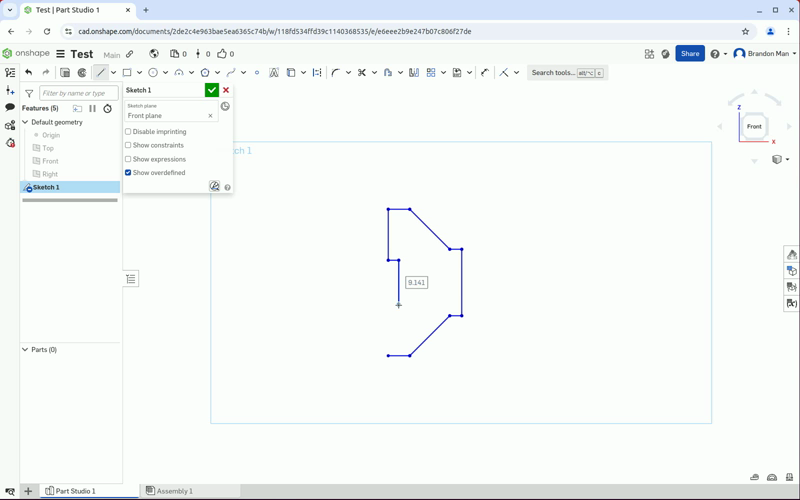
key_down(shift)
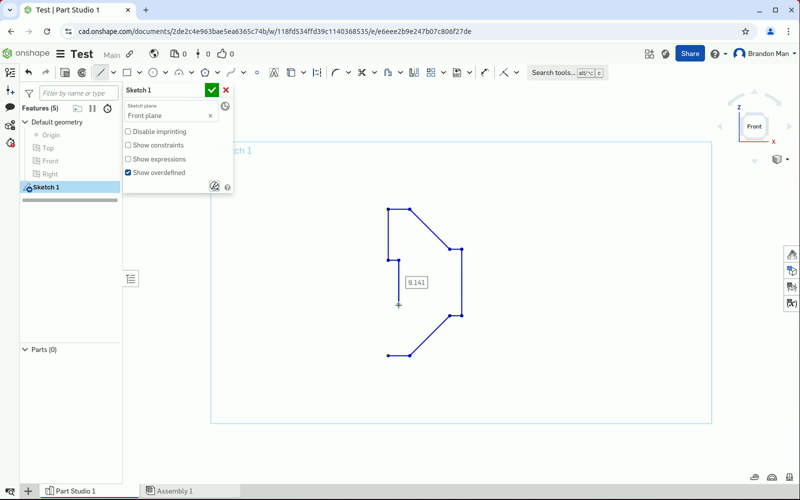
mouse_move(428, 304)
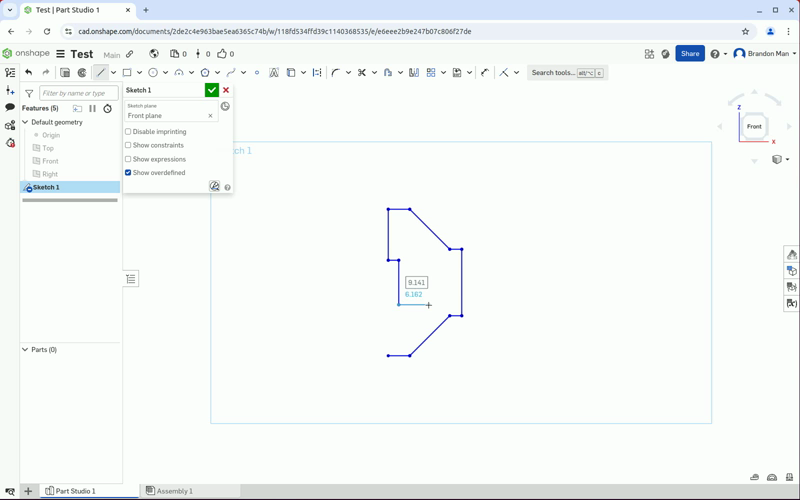
mouse_move(388, 304)
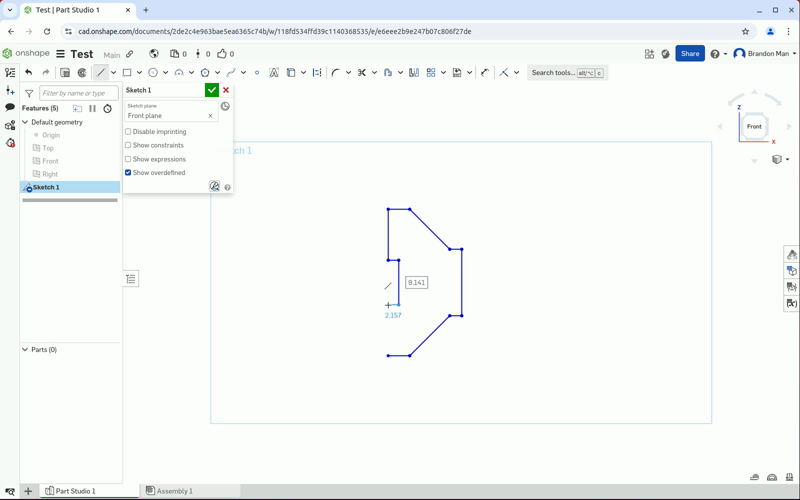
click(388, 304)
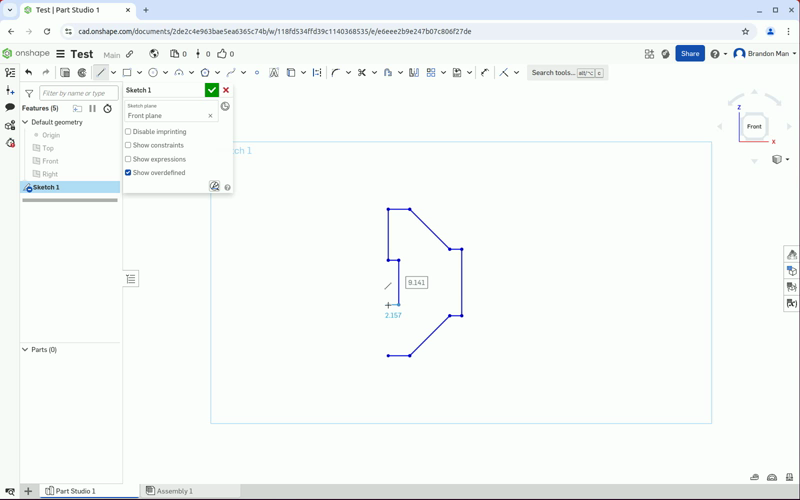
key_up(shift)
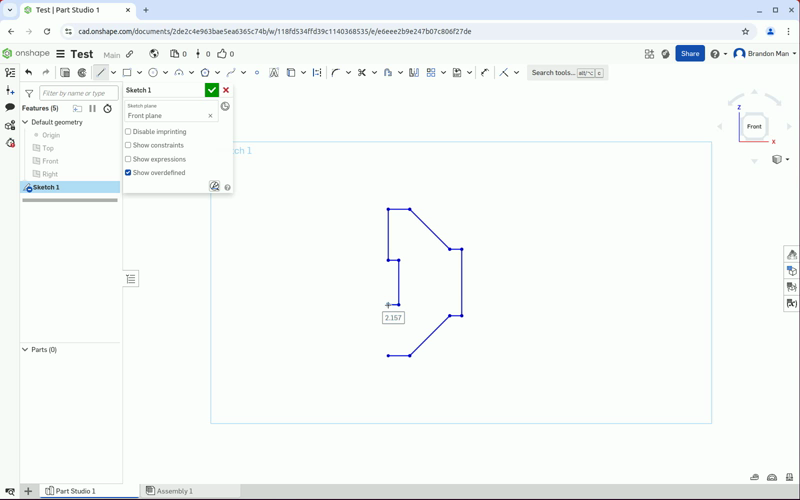
mouse_move(418, 304)
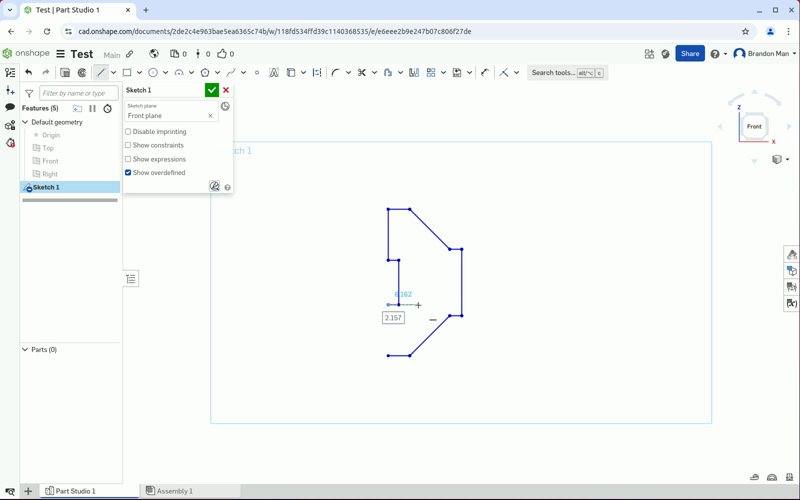
key_down(shift)
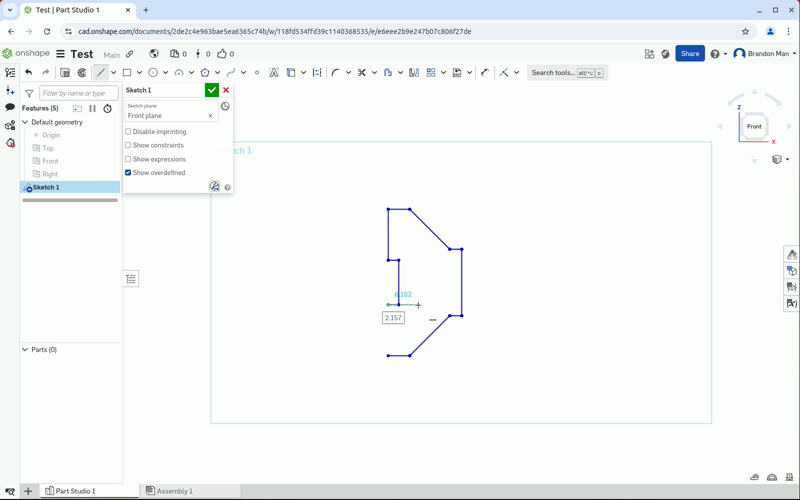
mouse_move(388, 355)
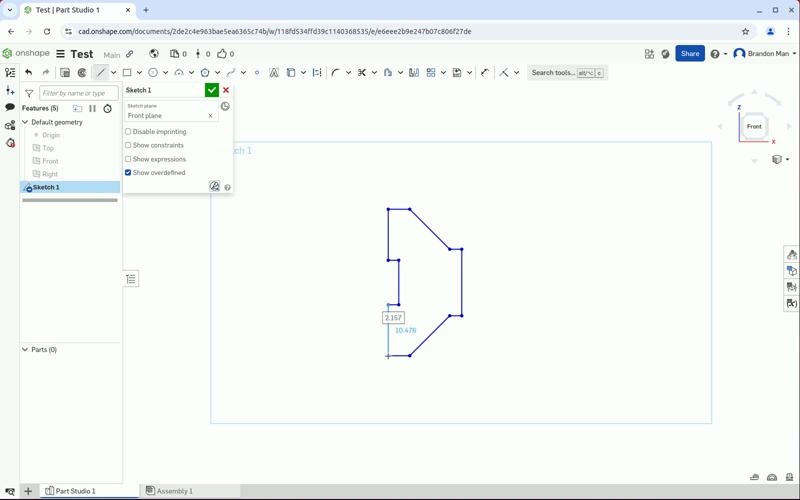
key_up(shift)
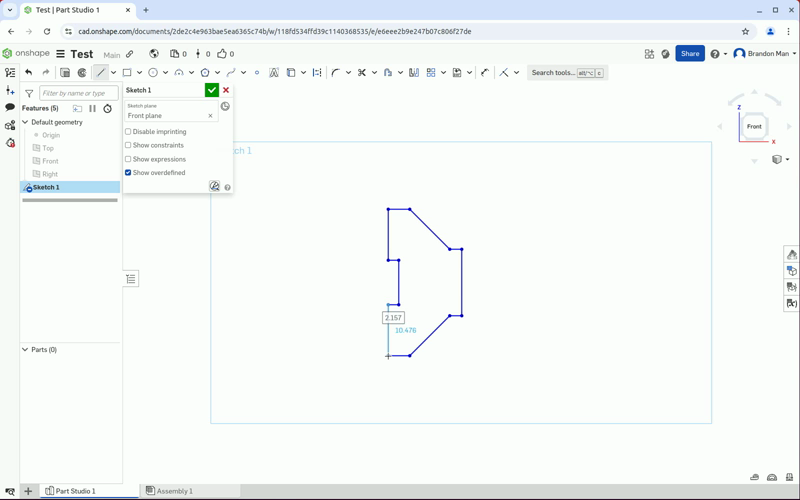
click(388, 355)
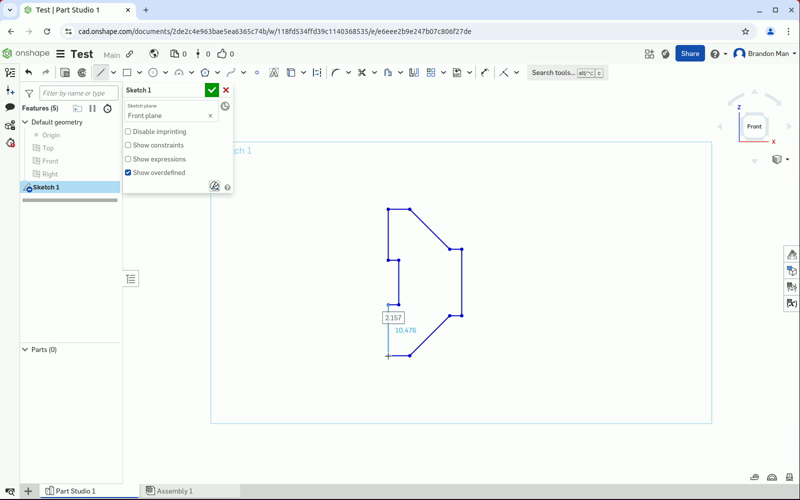
key(esc)
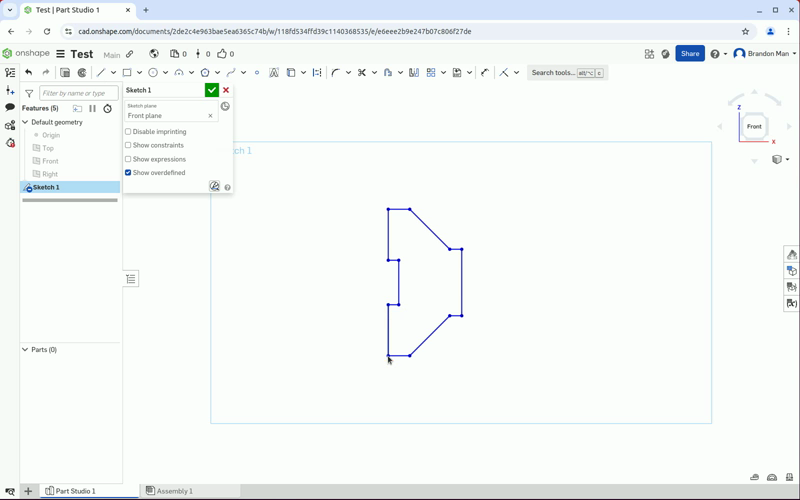
mouse_move(450, 257)
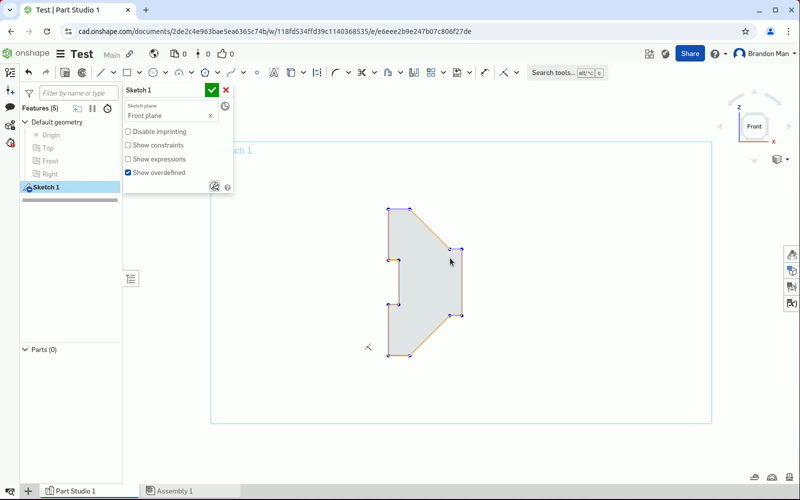
click(450, 257)
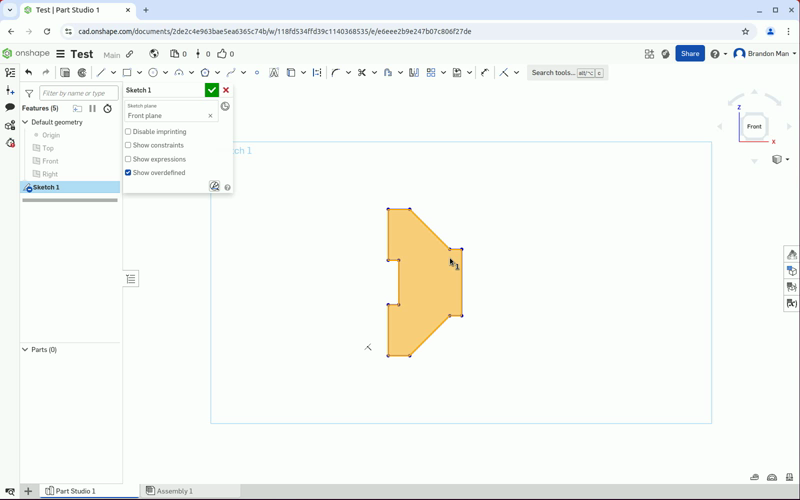
mouse_move(73, 352)
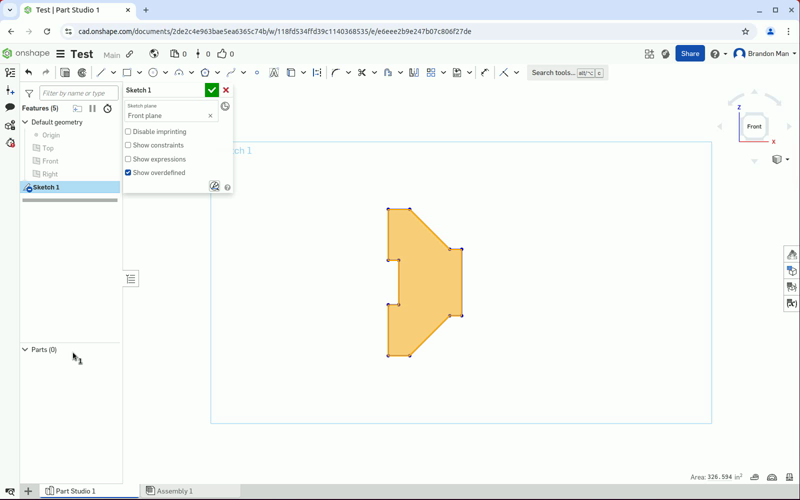
key(shift+y)
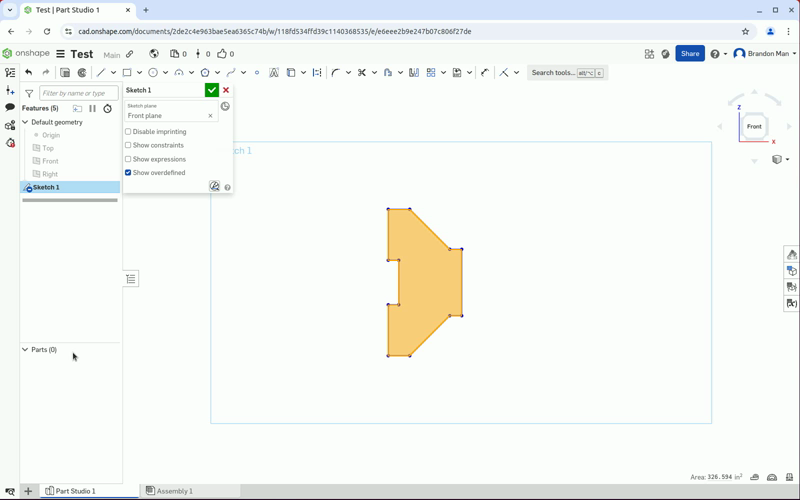
key(shift+e)
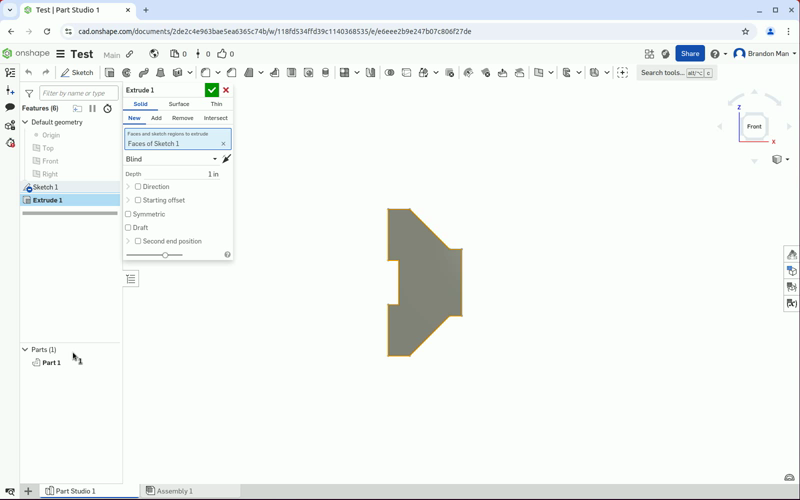
mouse_move(143, 106)
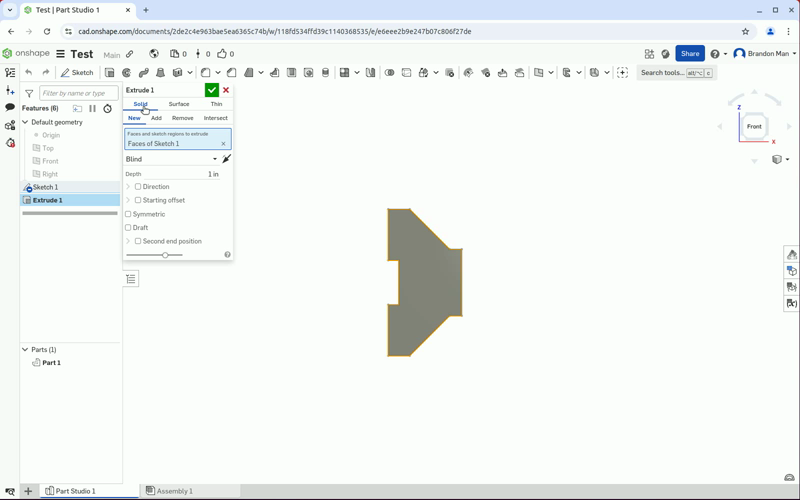
click(143, 106)
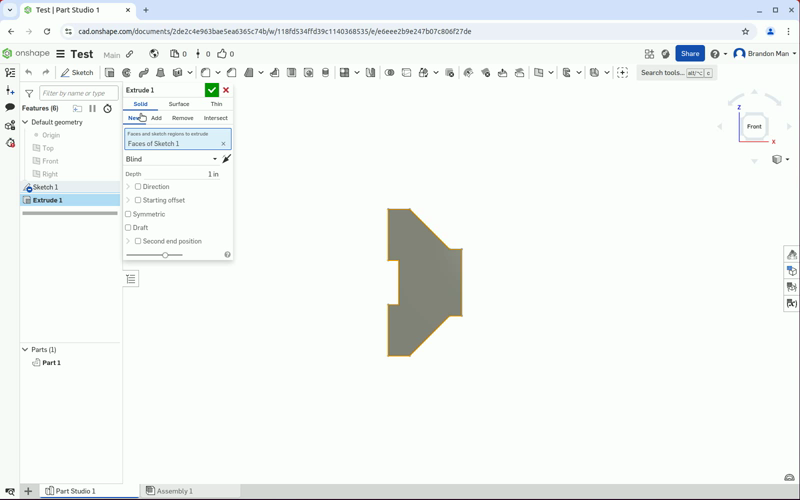
mouse_move(137, 120)
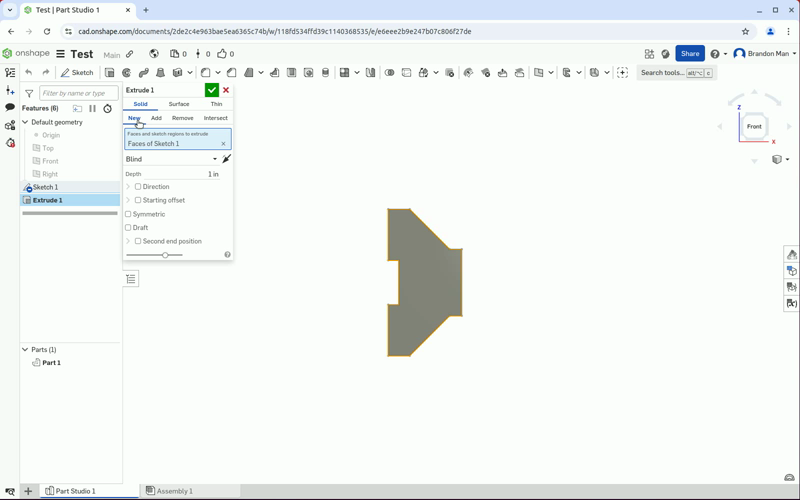
click(137, 120)
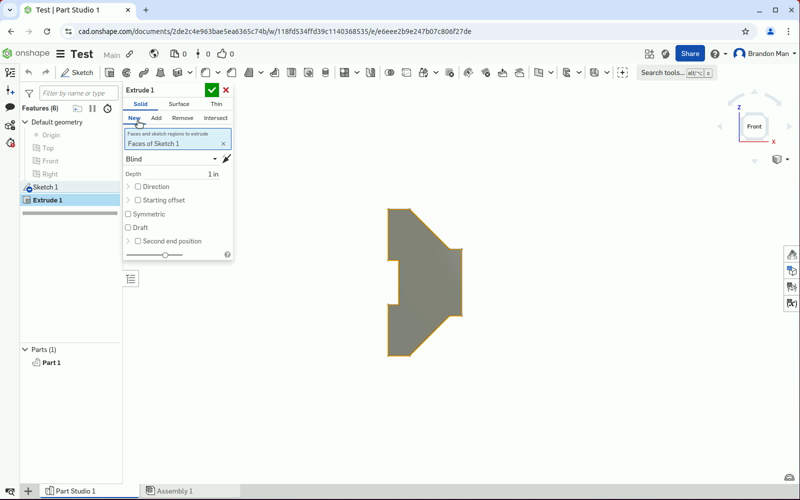
key(tab, 4)
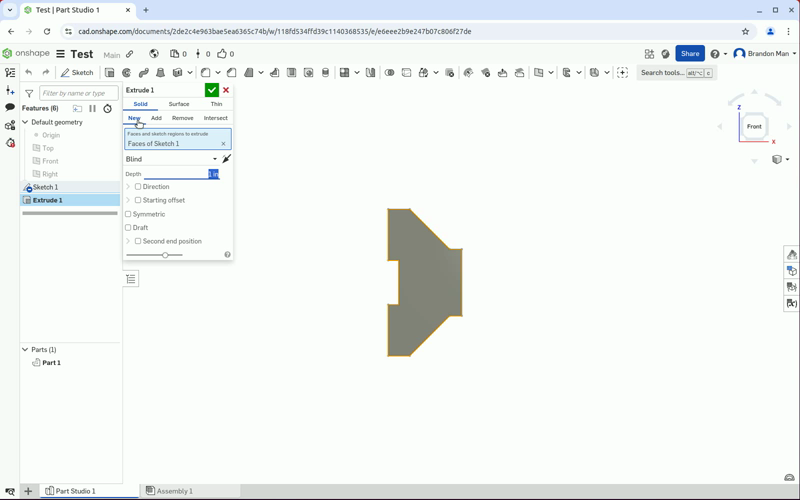
text(46.216)
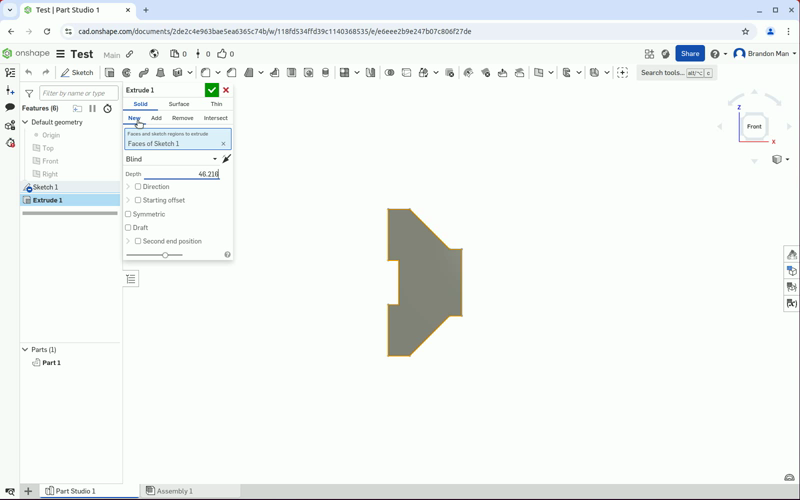
key(tab, 3)
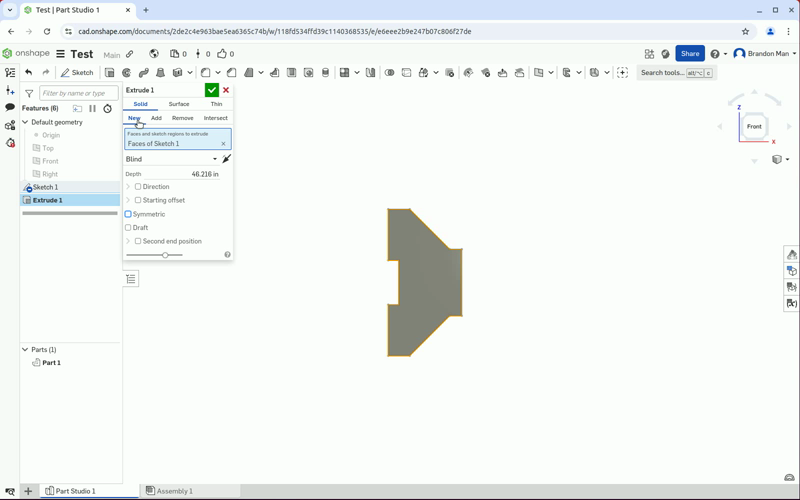
key(space)
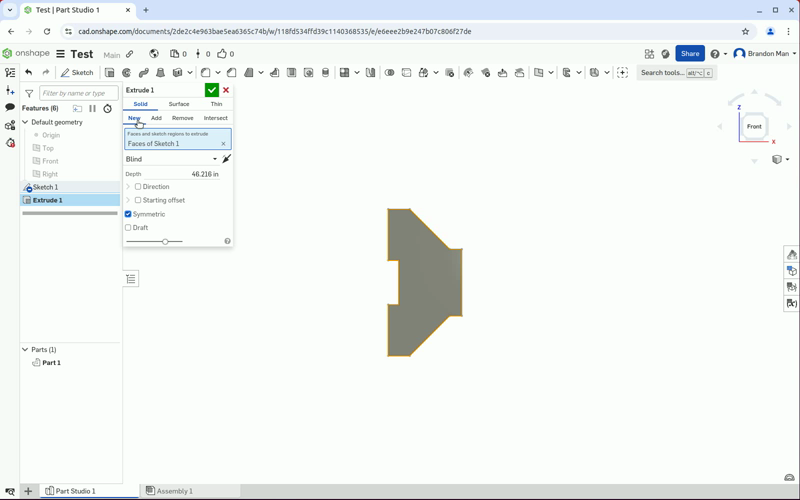
key(enter)
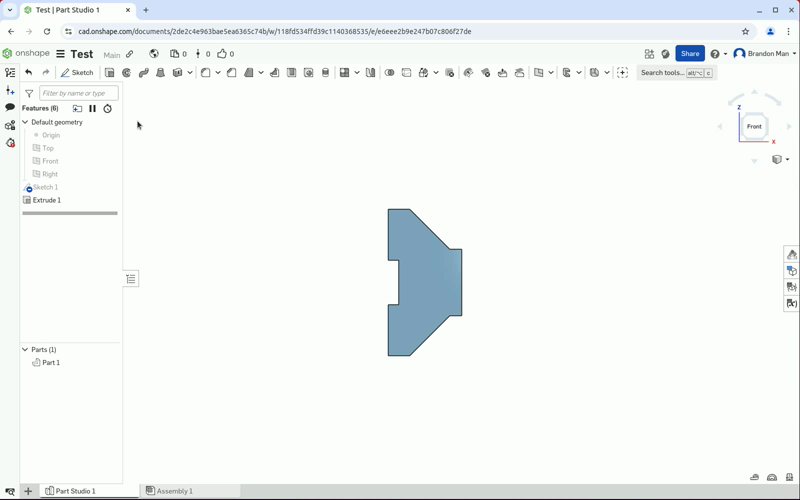
key(shift+h)
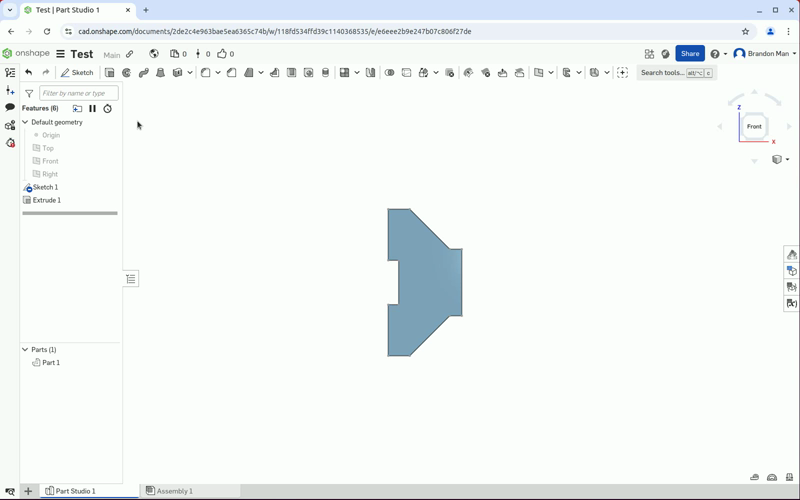
key(shift+h)
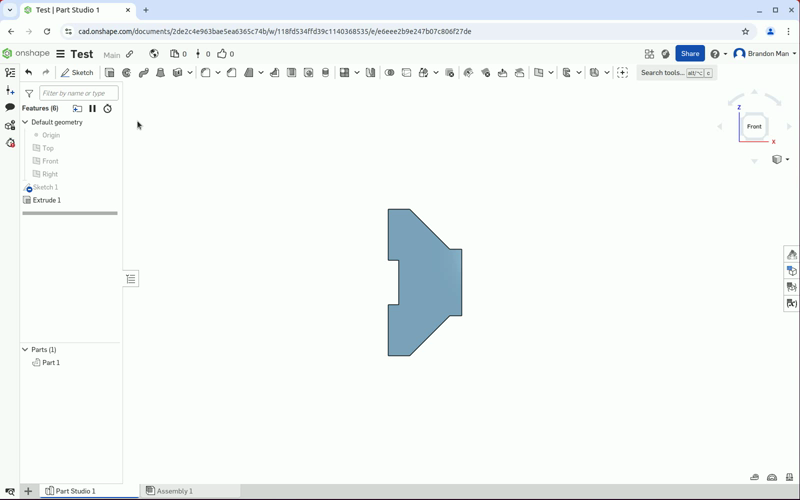
mouse_move(73, 189)
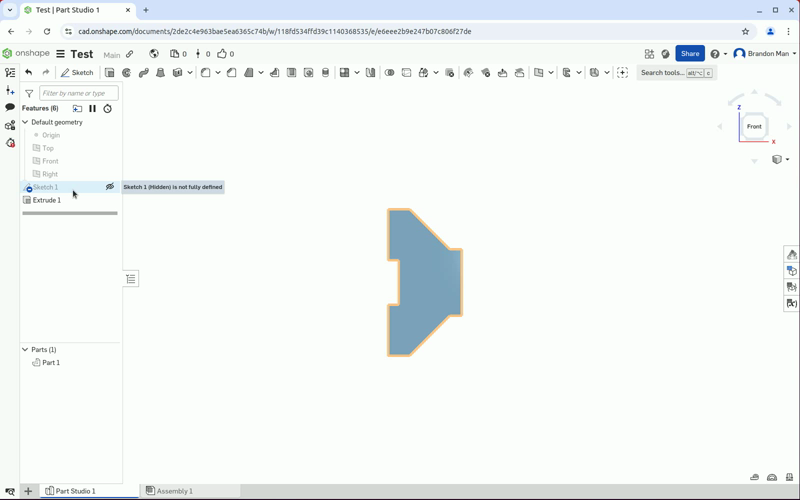
click(73, 189)
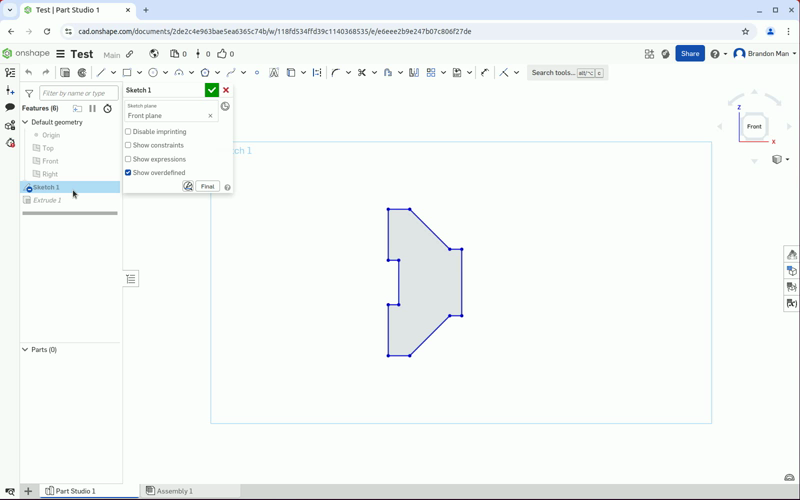
mouse_move(229, 92)
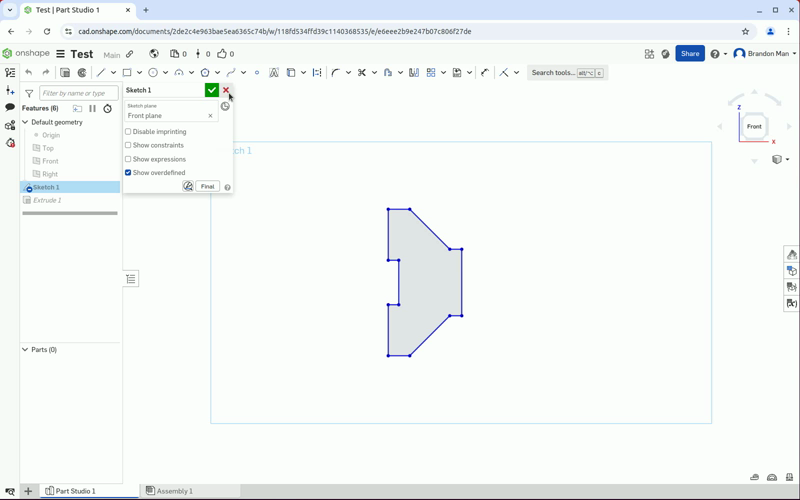
click(229, 92)
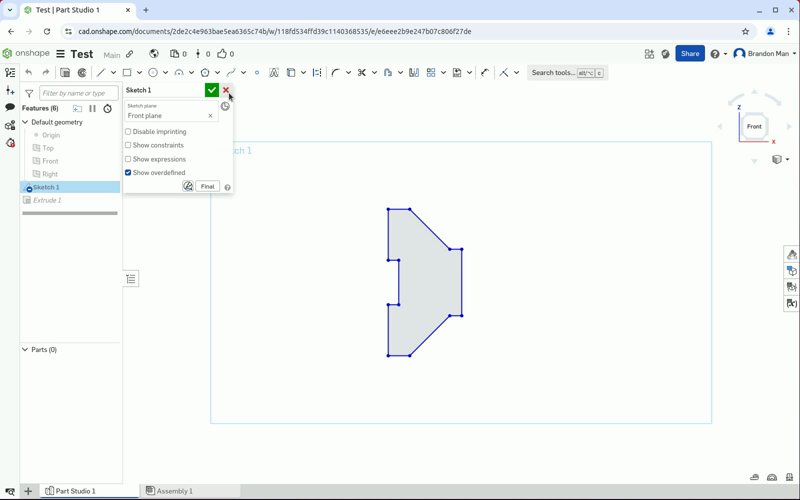
key(shift+s)
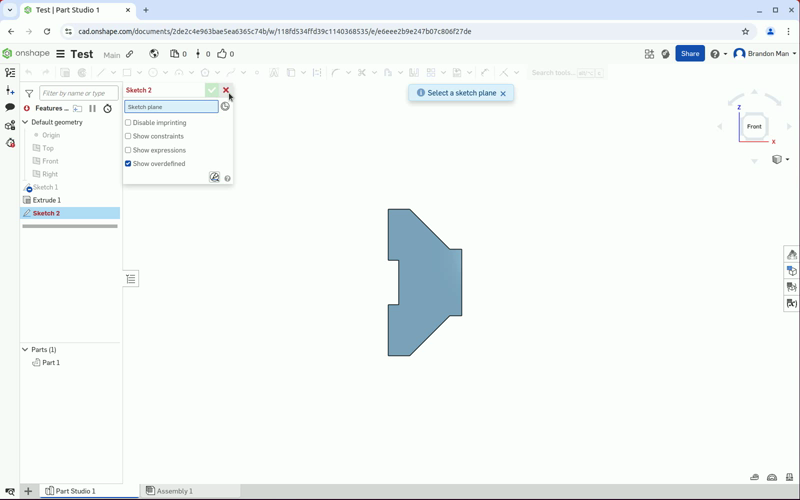
mouse_move(73, 163)
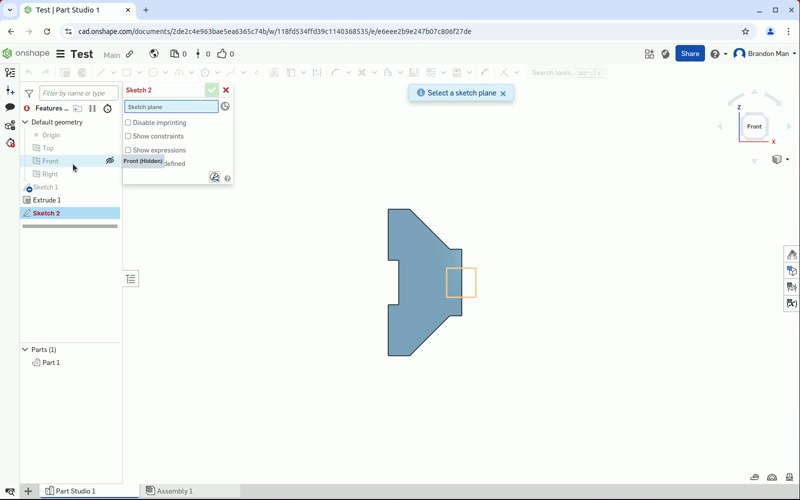
click(73, 163)
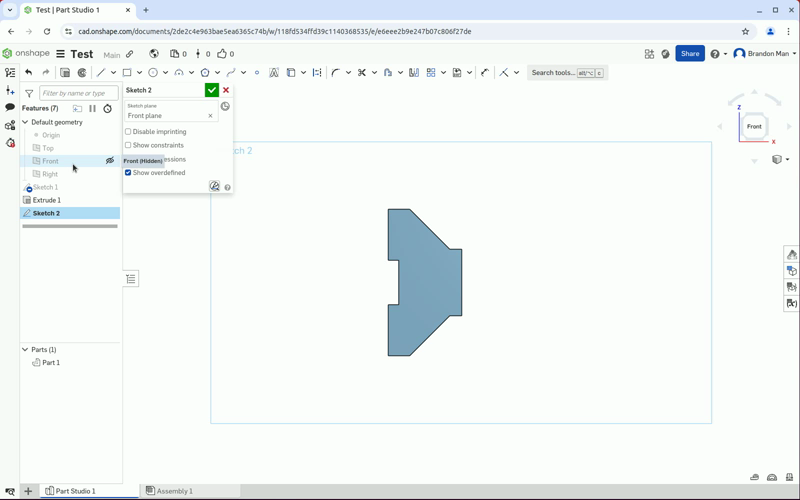
mouse_move(73, 352)
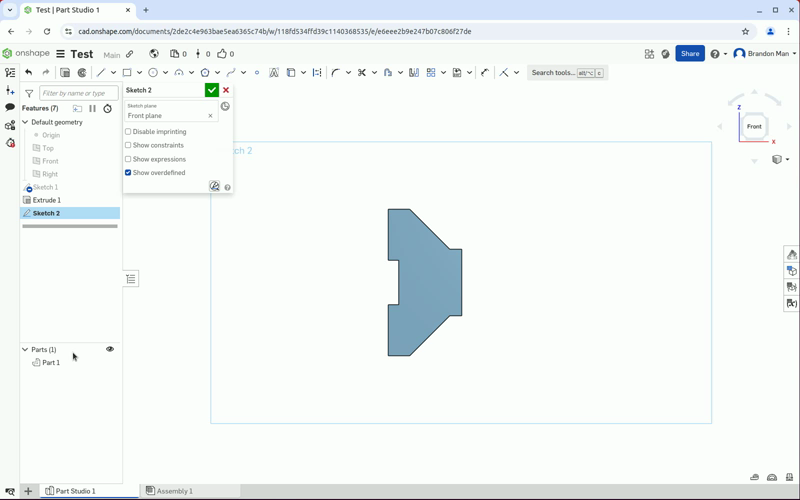
key(y)
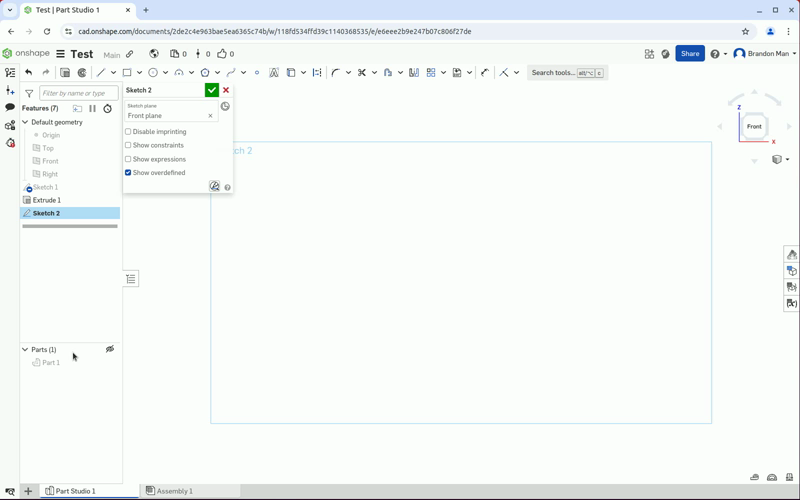
key(l)
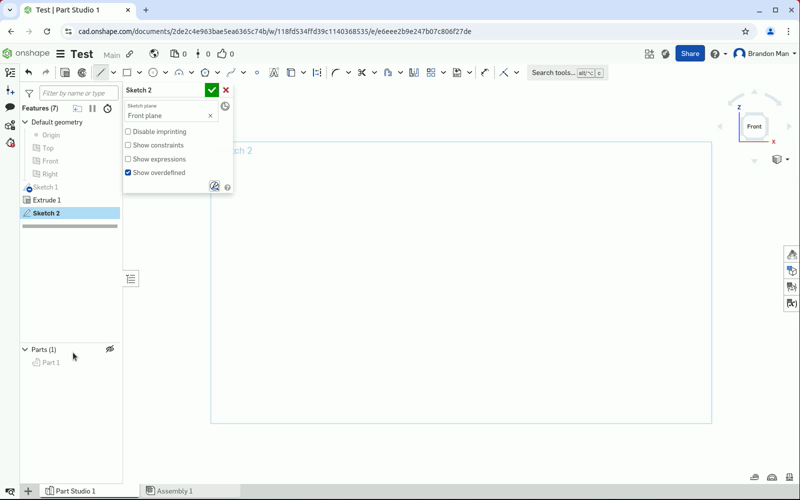
key_down(shift)
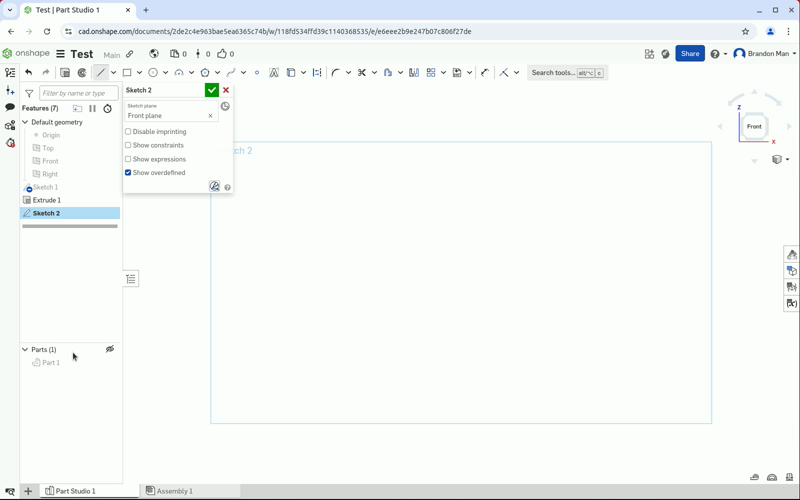
mouse_move(460, 315)
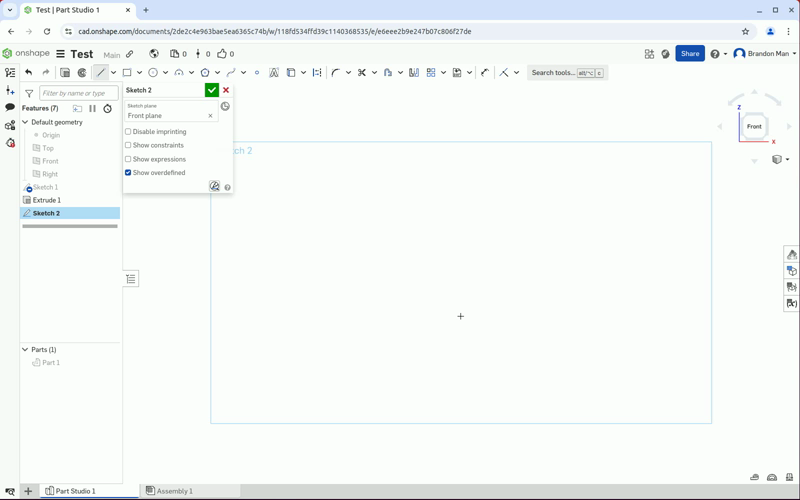
click(460, 315)
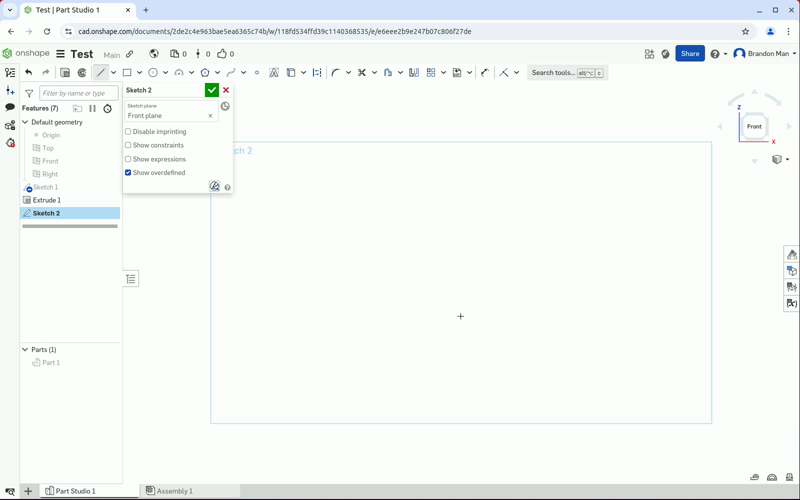
key_up(shift)
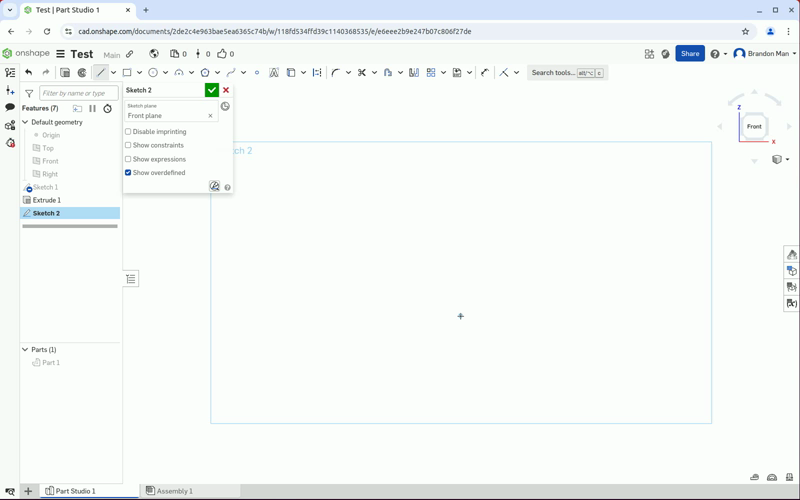
key_down(shift)
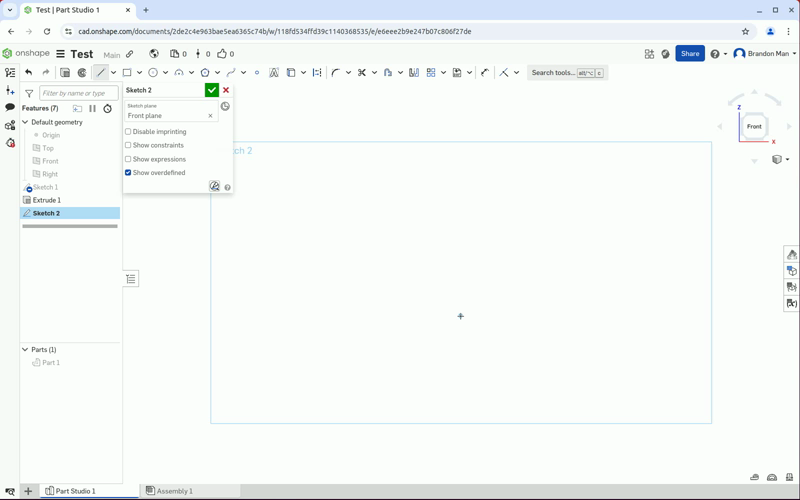
mouse_move(490, 315)
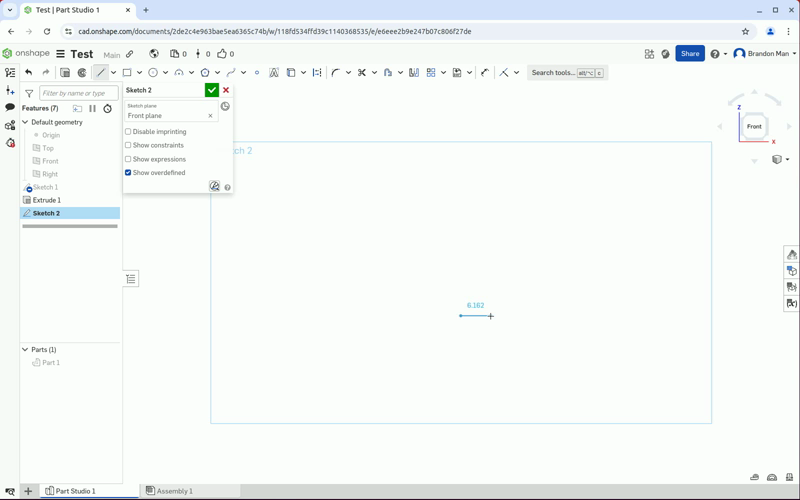
mouse_move(471, 315)
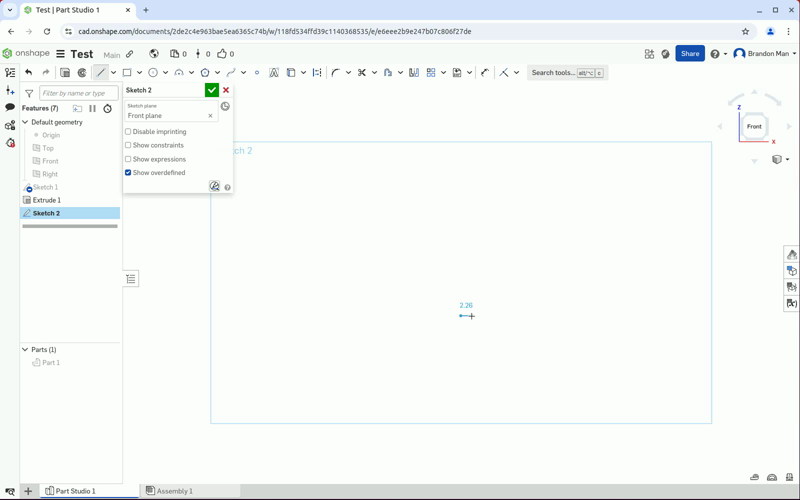
click(471, 315)
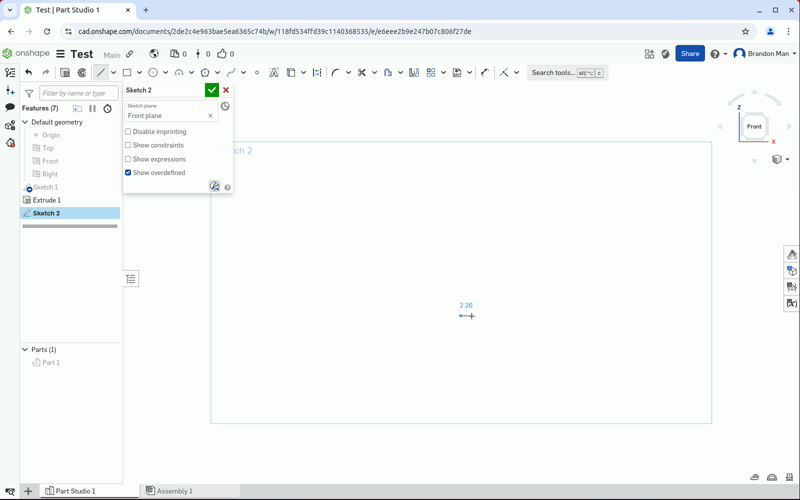
key_up(shift)
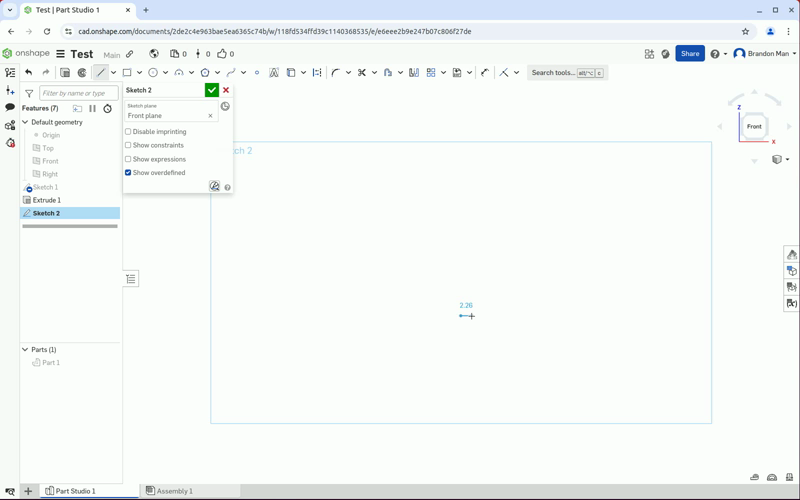
key_down(shift)
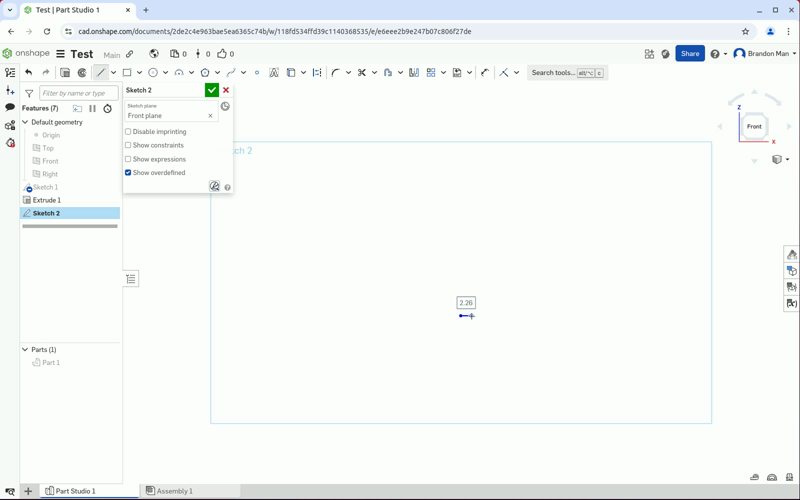
mouse_move(501, 315)
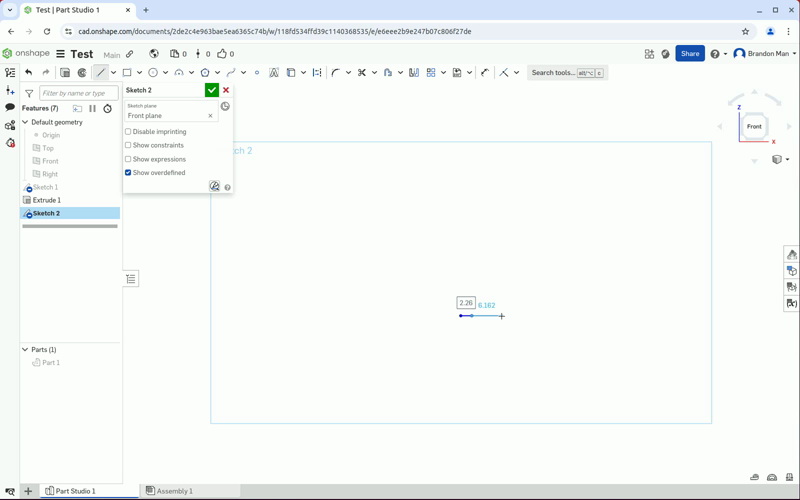
mouse_move(511, 355)
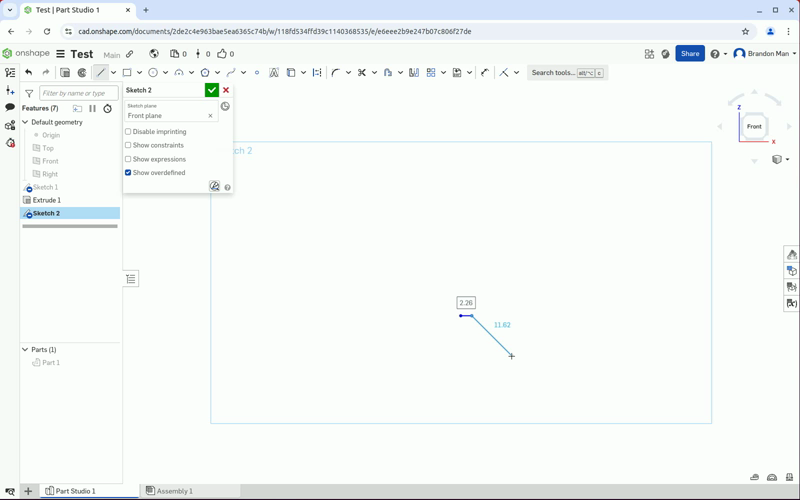
click(511, 355)
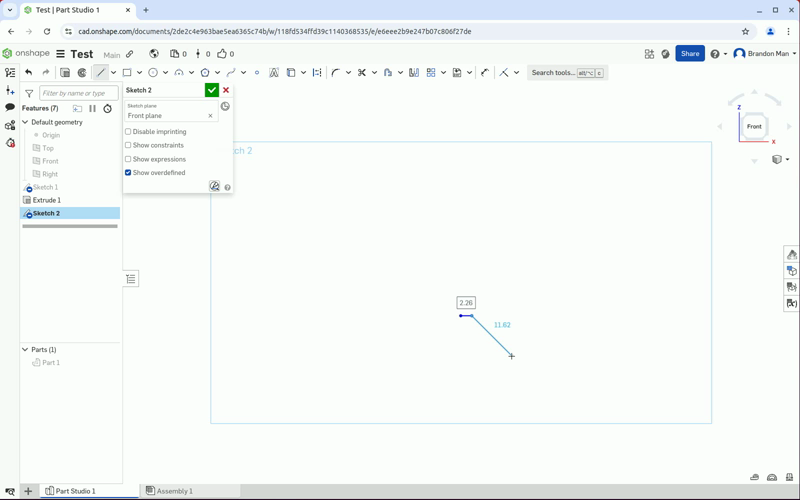
key_up(shift)
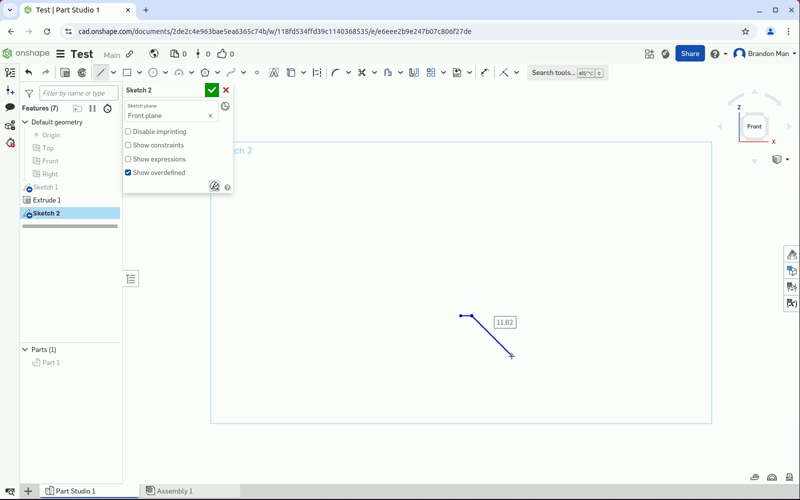
key_down(shift)
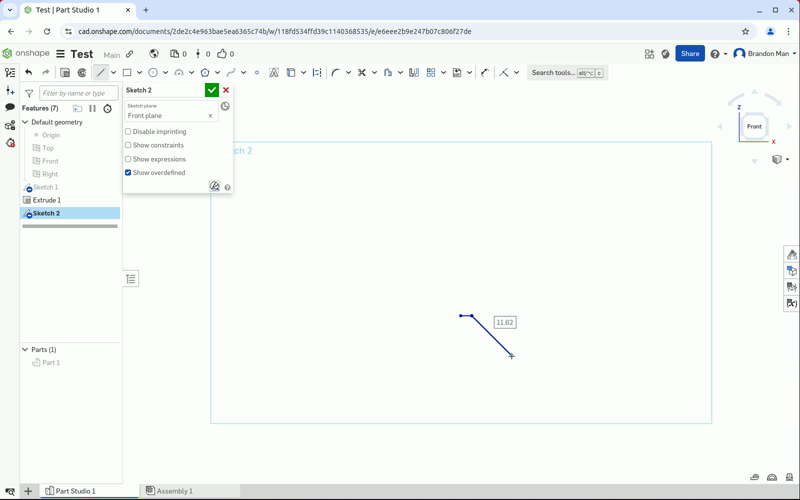
mouse_move(541, 355)
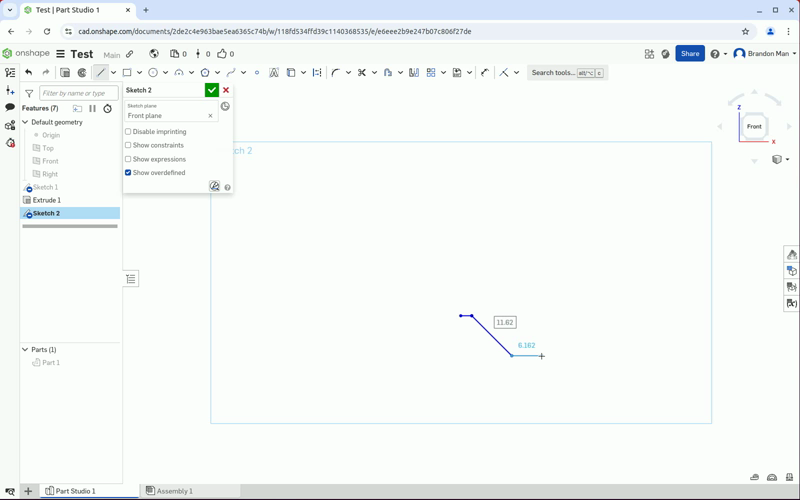
mouse_move(534, 355)
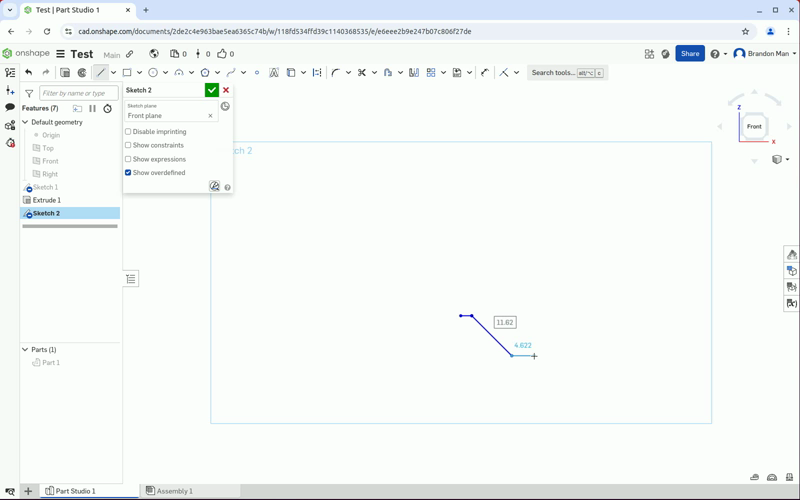
click(534, 355)
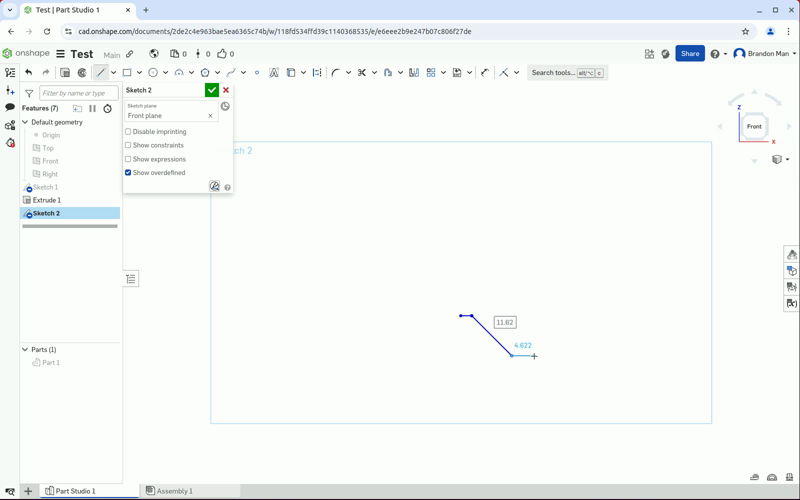
key_up(shift)
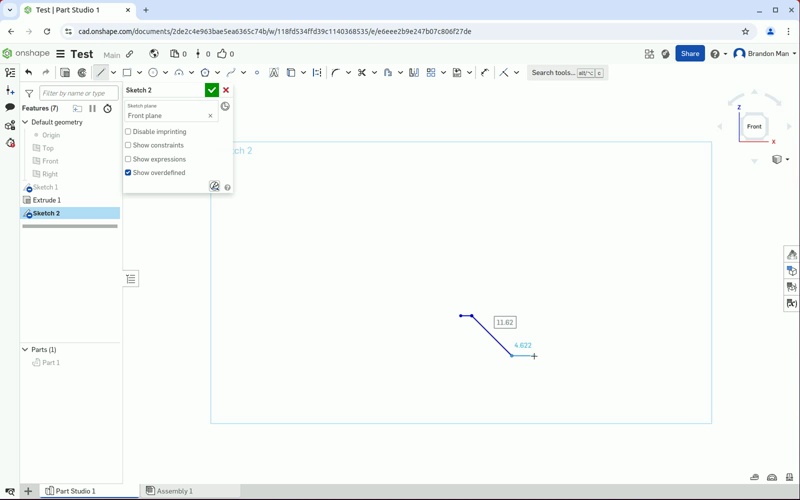
key_down(shift)
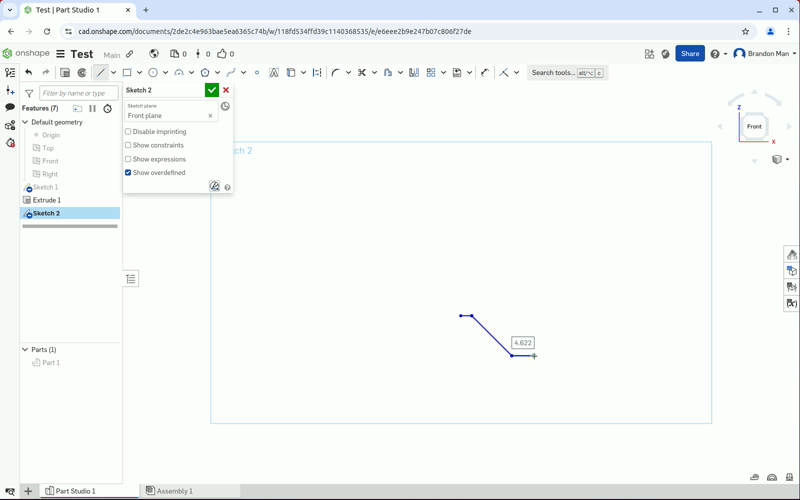
mouse_move(564, 355)
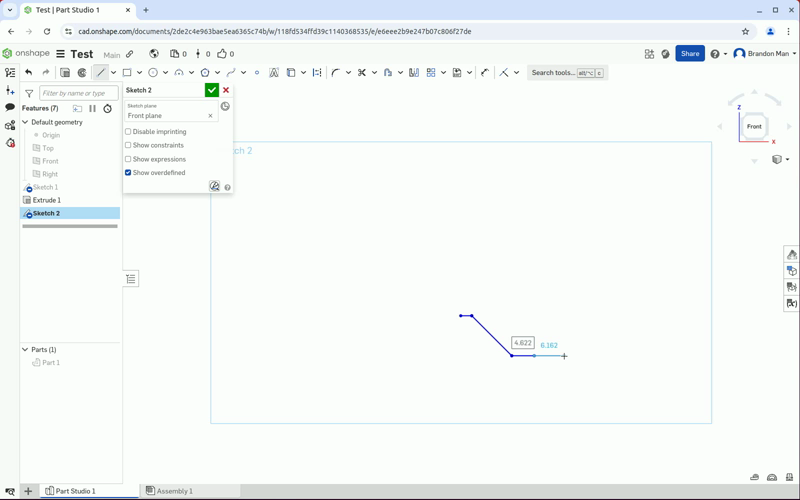
mouse_move(534, 305)
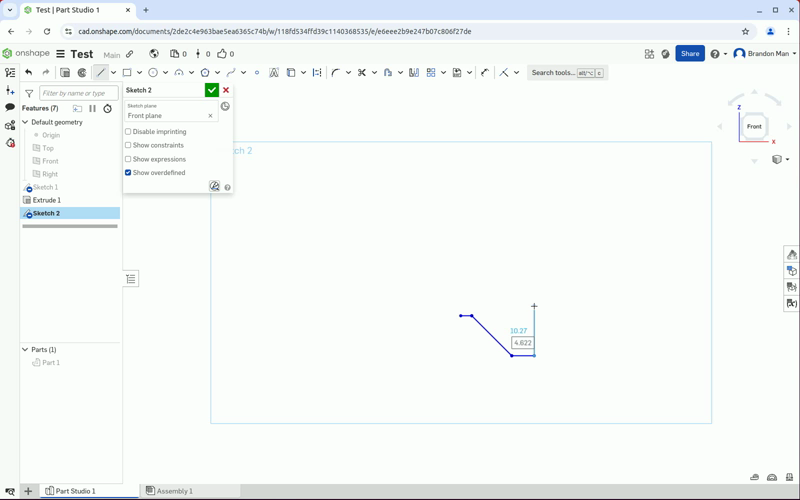
click(534, 305)
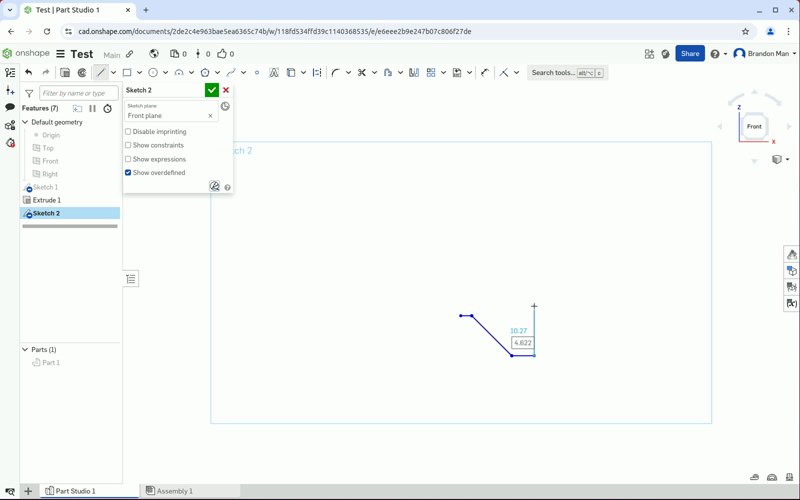
key_up(shift)
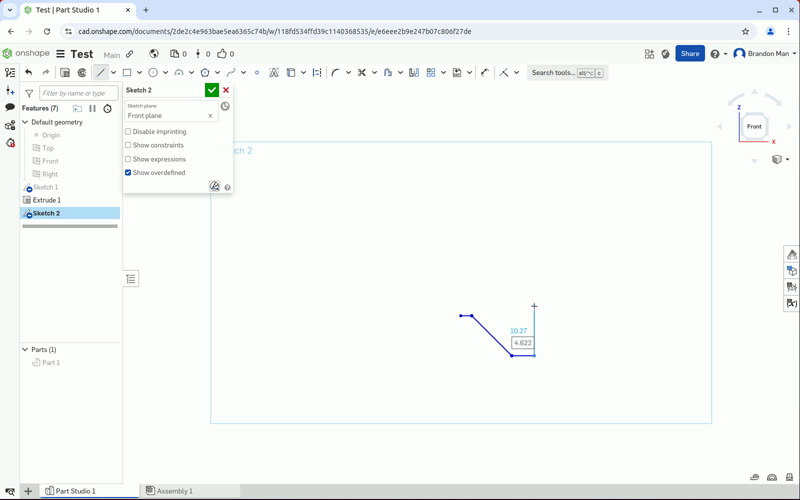
key_down(shift)
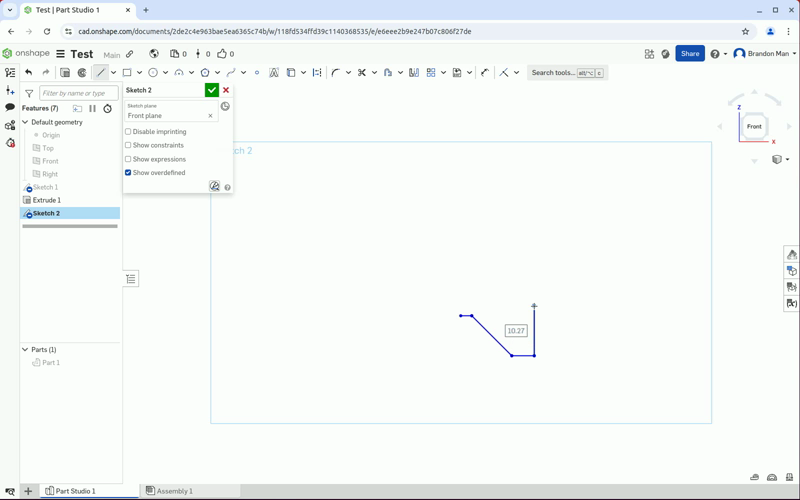
mouse_move(564, 305)
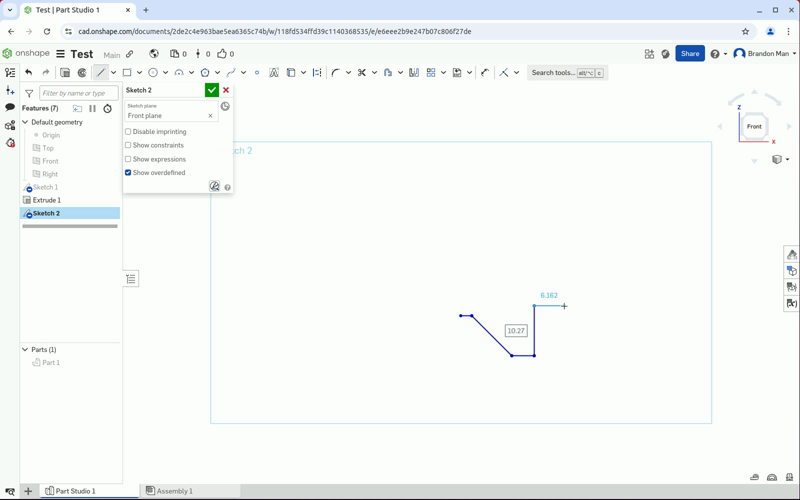
mouse_move(522, 305)
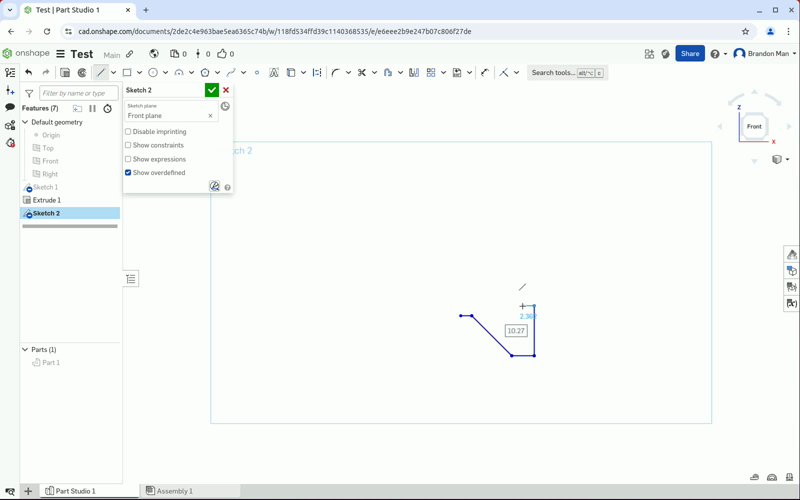
click(522, 305)
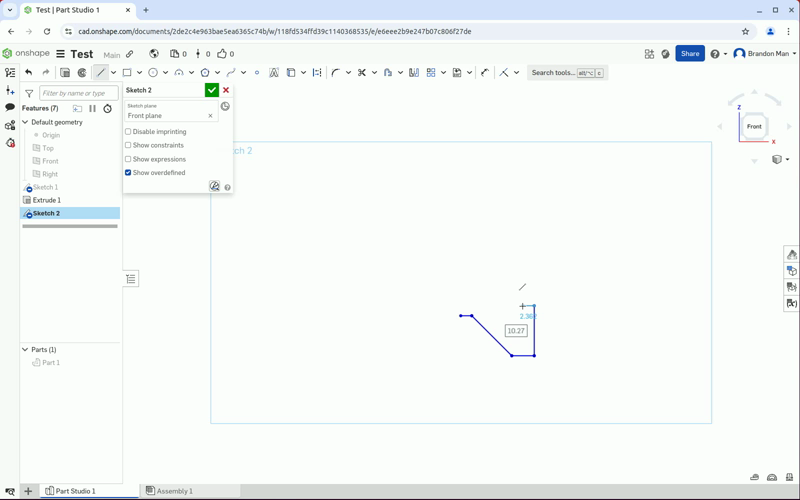
key_up(shift)
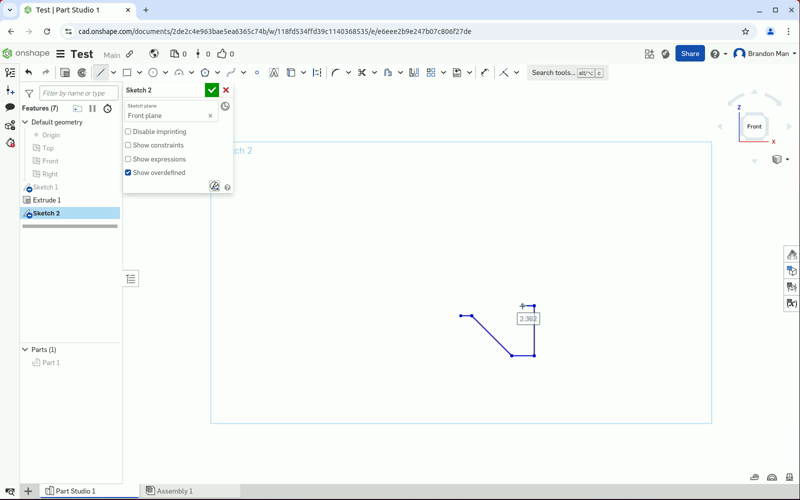
key_down(shift)
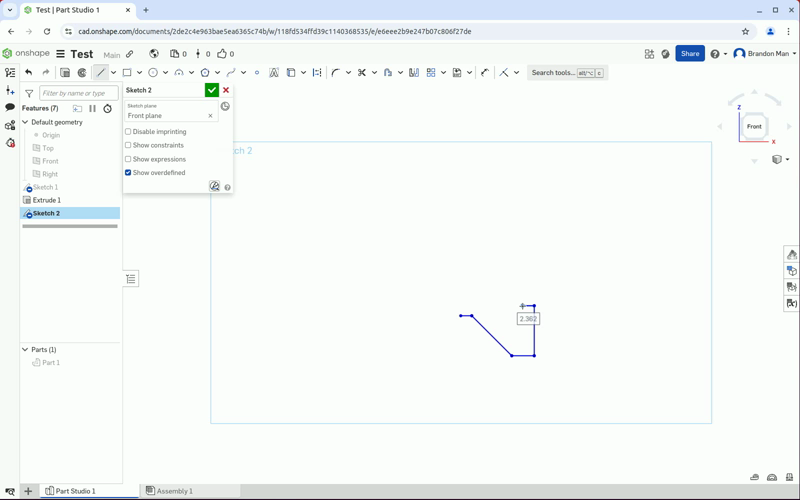
mouse_move(552, 305)
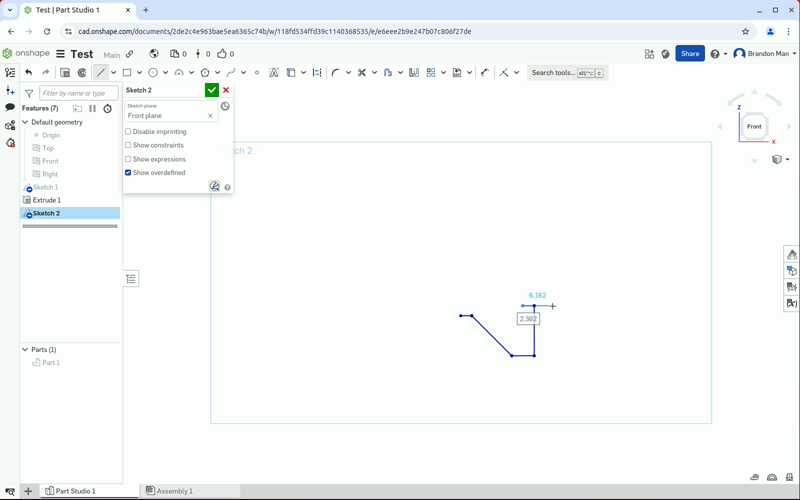
mouse_move(522, 260)
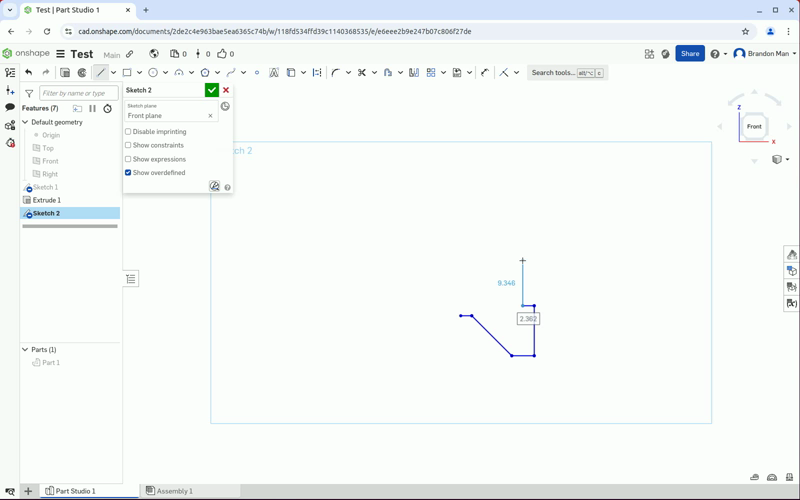
click(522, 260)
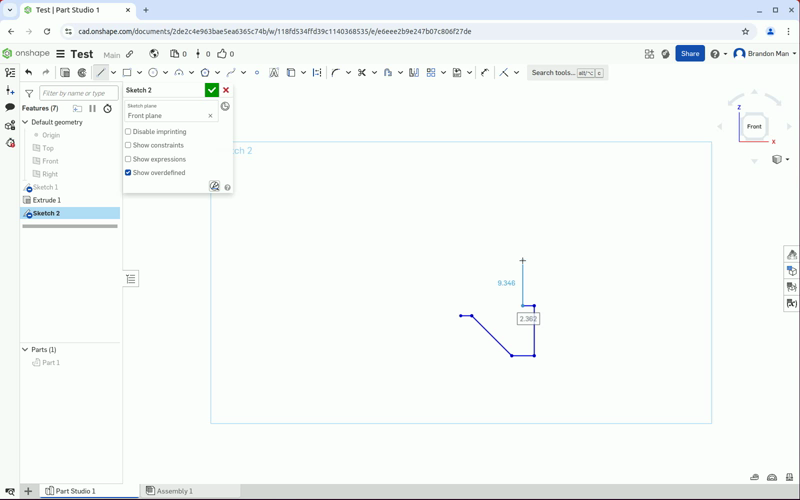
key_up(shift)
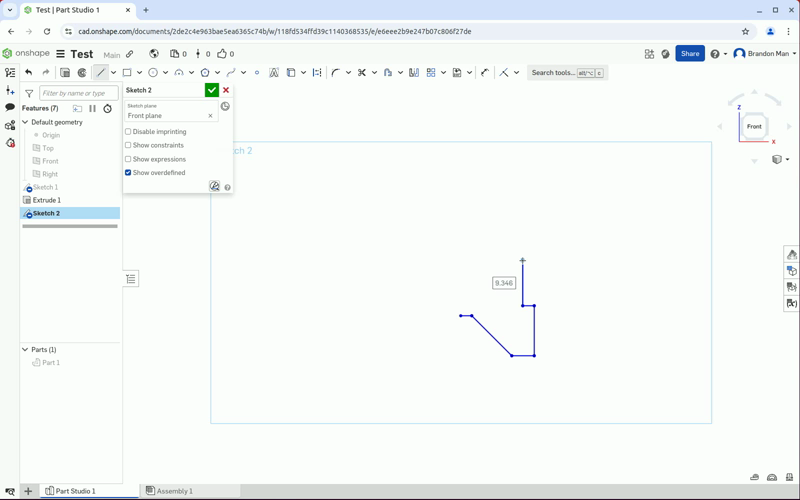
key_down(shift)
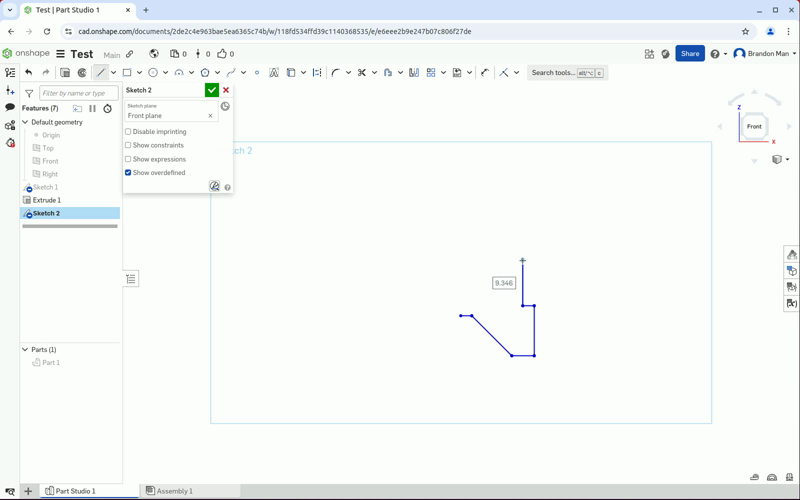
mouse_move(552, 260)
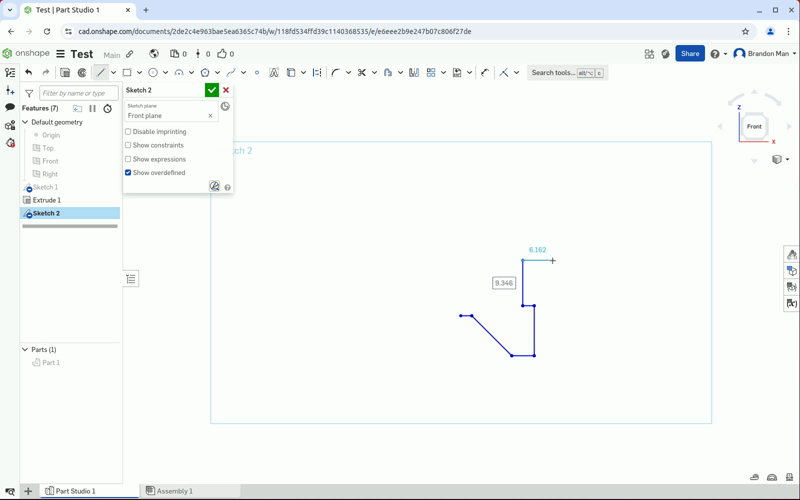
mouse_move(534, 260)
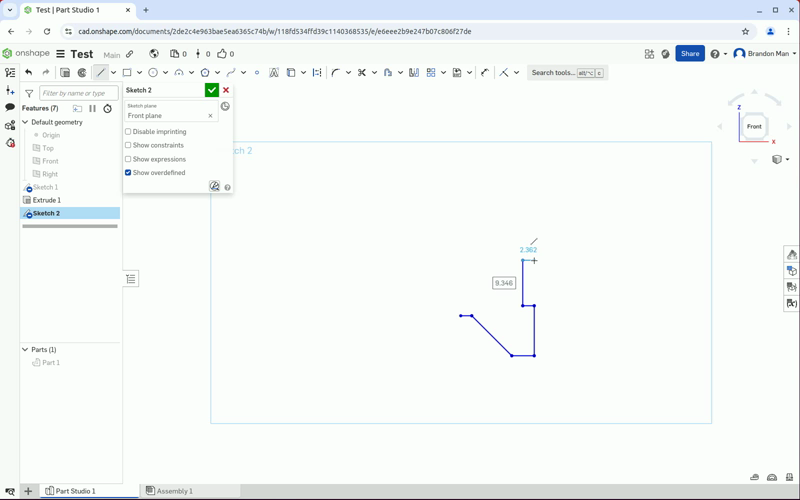
click(534, 260)
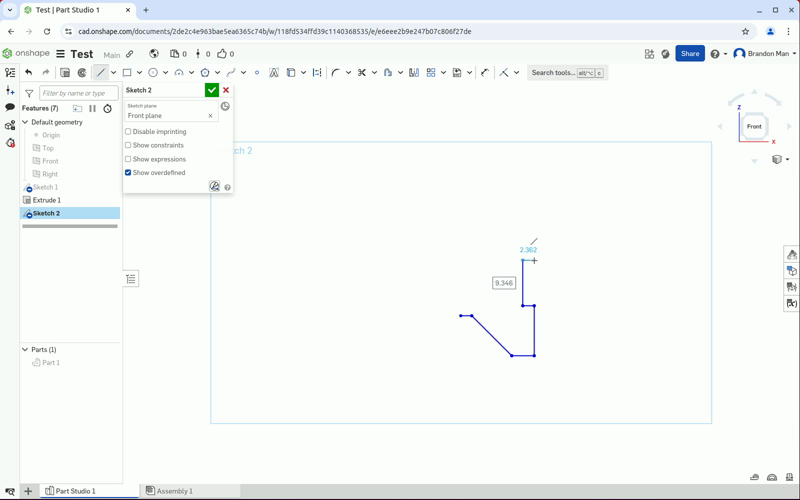
key_up(shift)
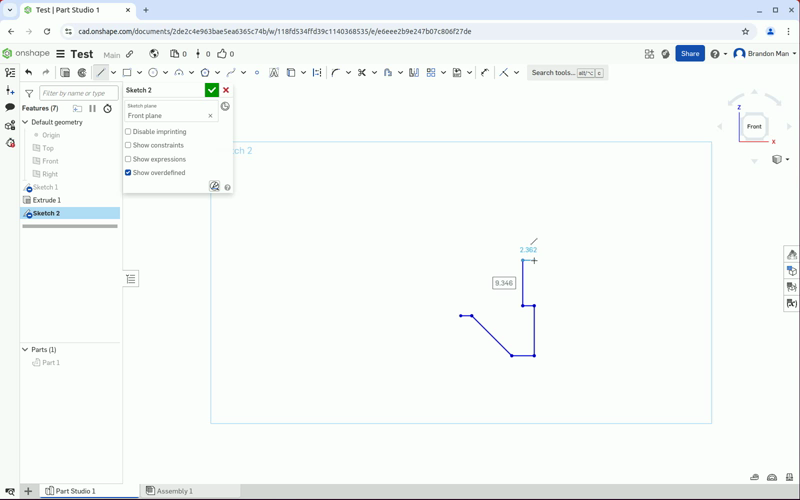
key_down(shift)
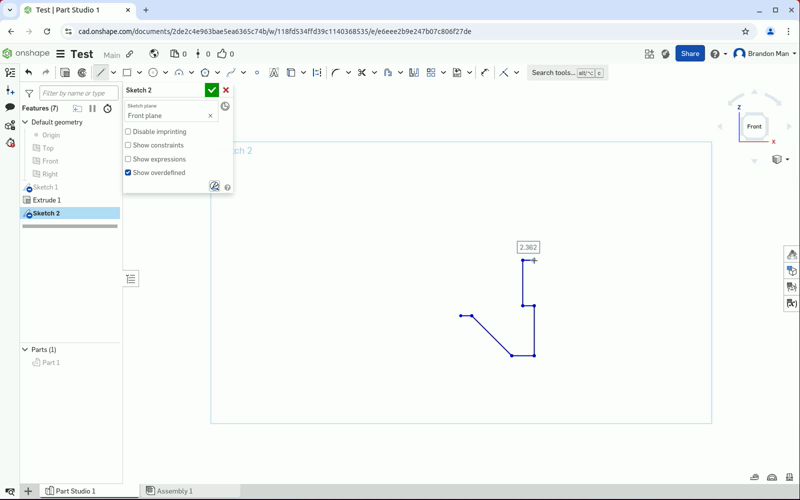
mouse_move(564, 260)
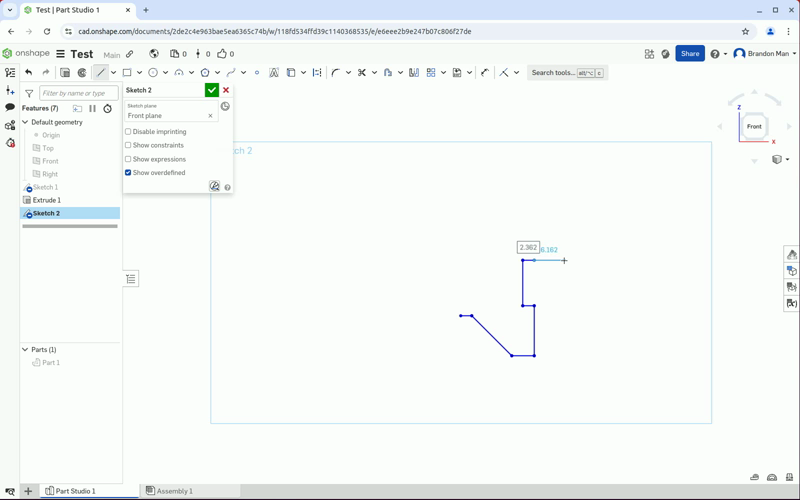
mouse_move(534, 210)
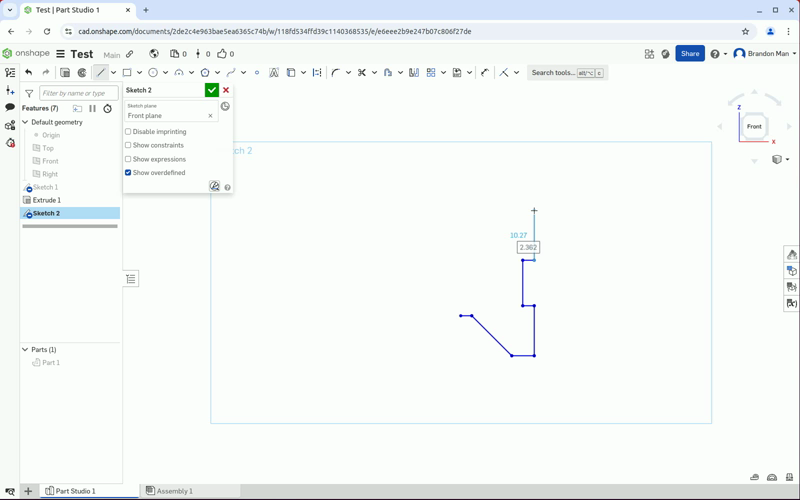
click(534, 210)
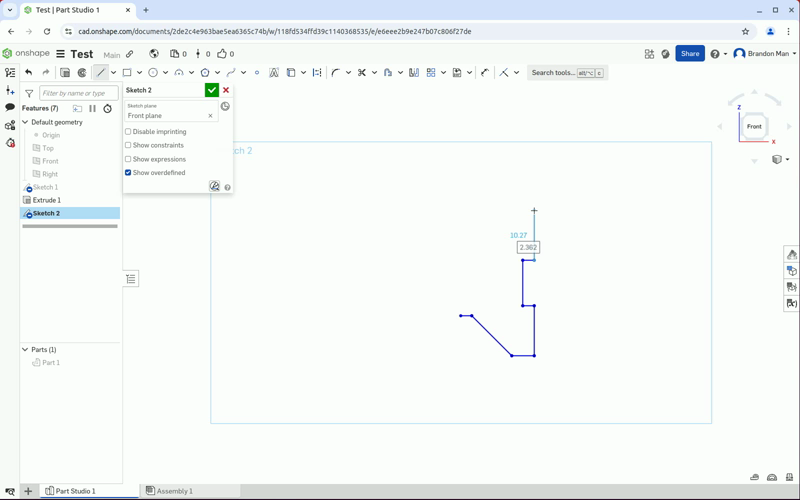
key_up(shift)
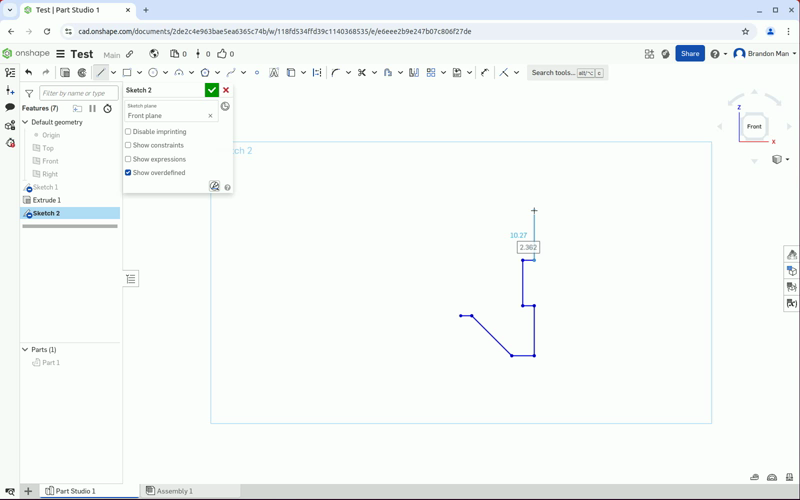
key_down(shift)
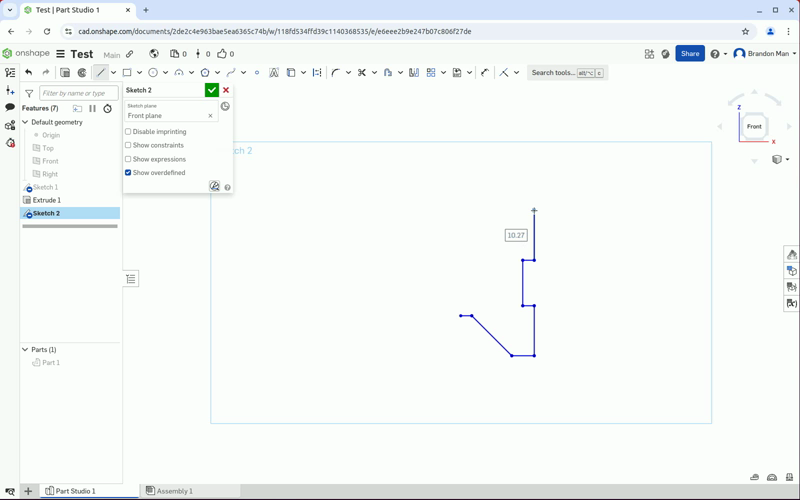
mouse_move(564, 210)
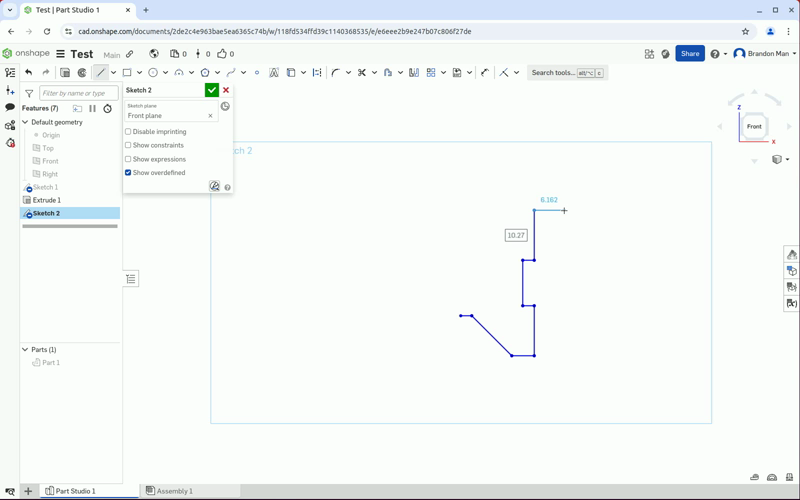
mouse_move(511, 210)
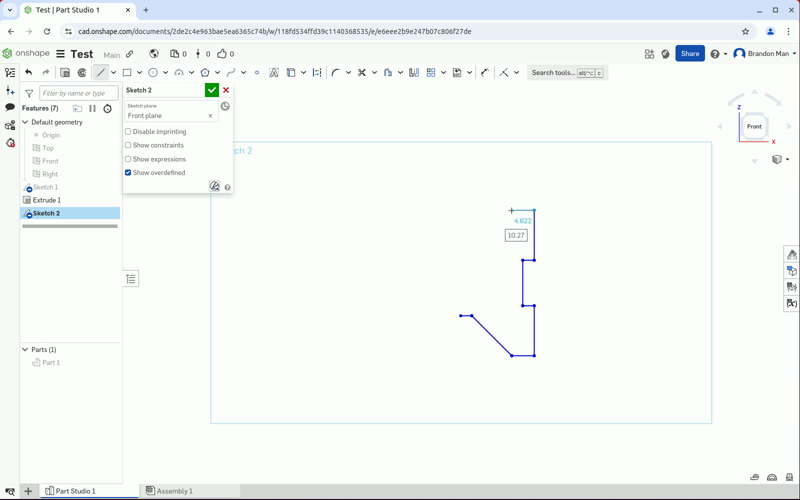
click(511, 210)
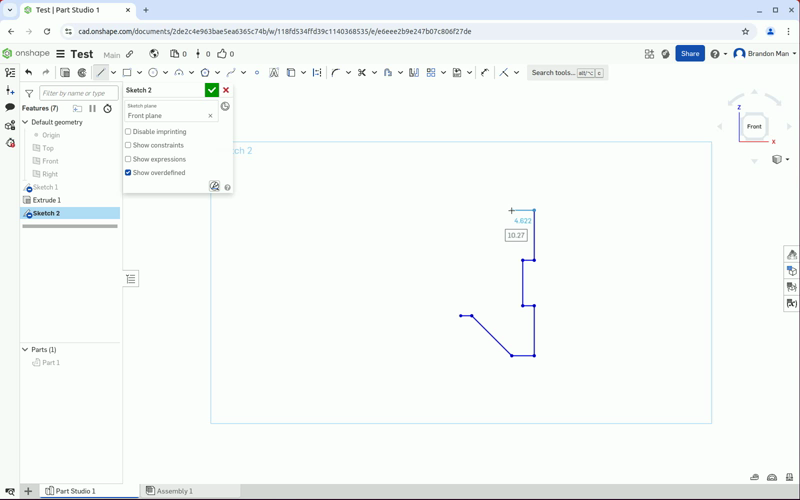
key_up(shift)
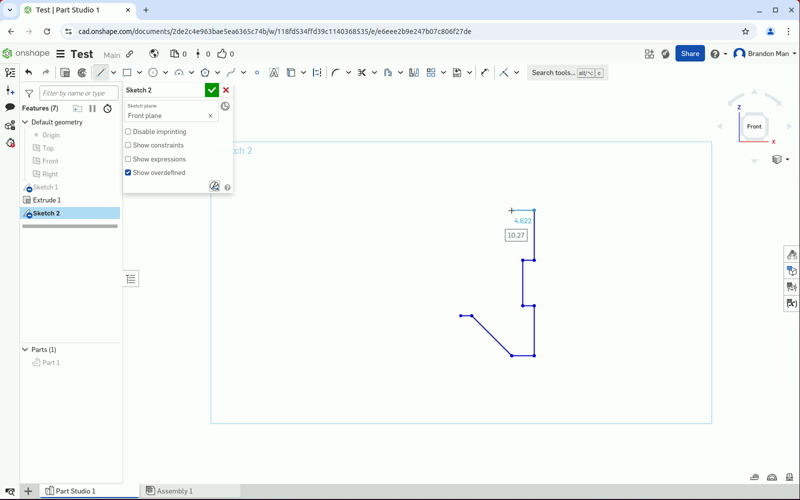
key_down(shift)
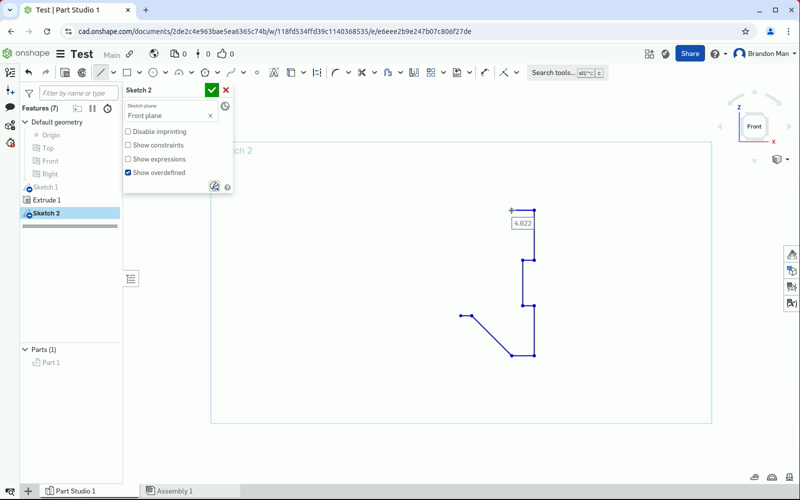
mouse_move(541, 210)
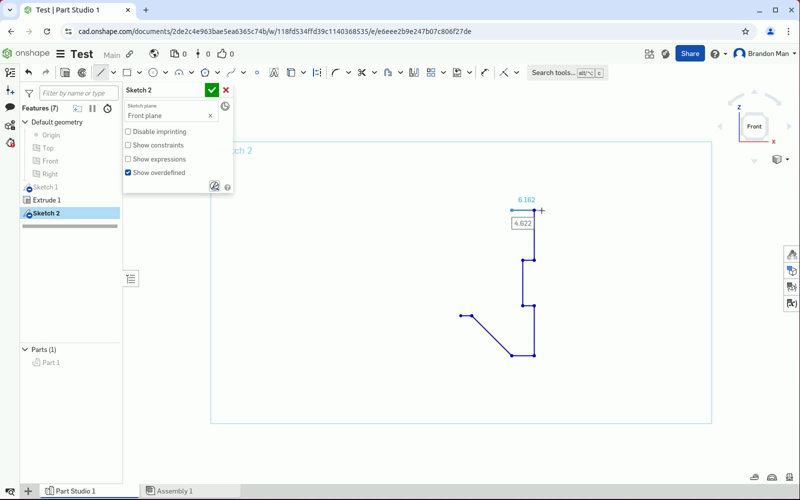
mouse_move(471, 250)
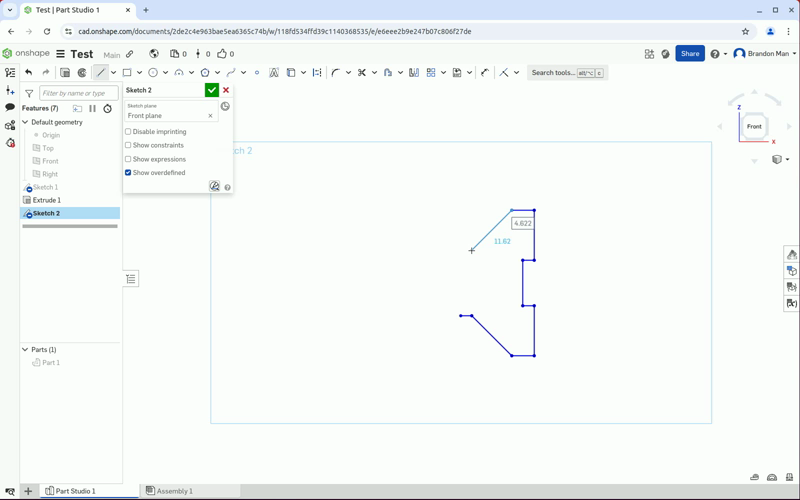
click(471, 250)
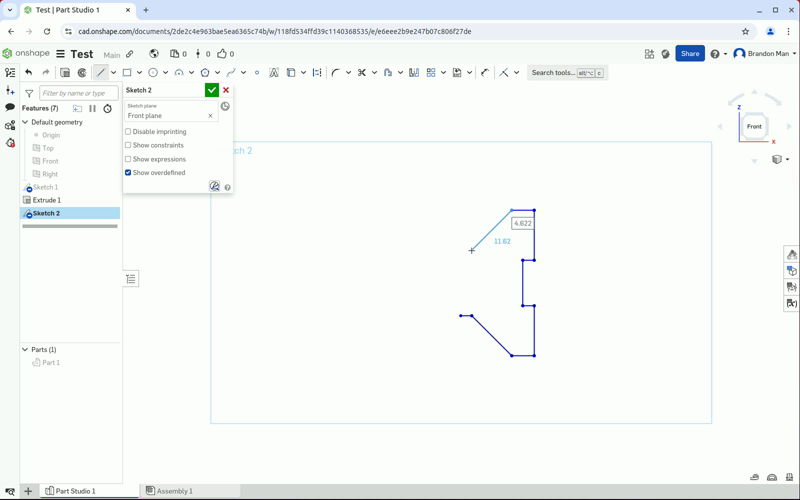
key_up(shift)
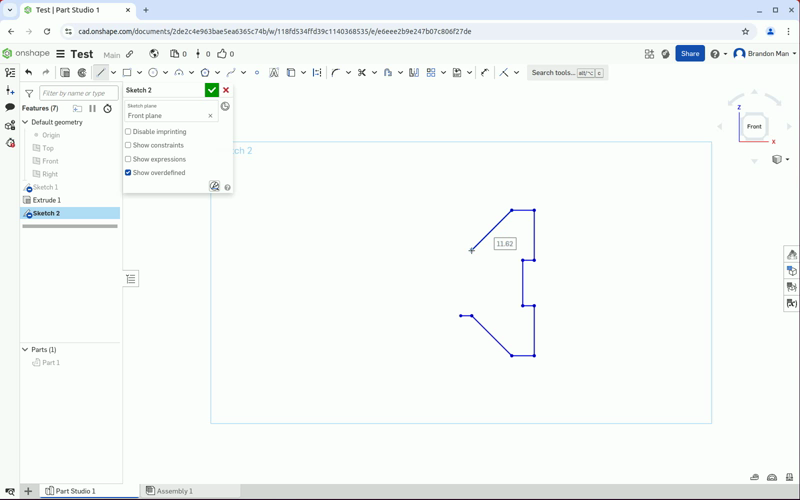
key_down(shift)
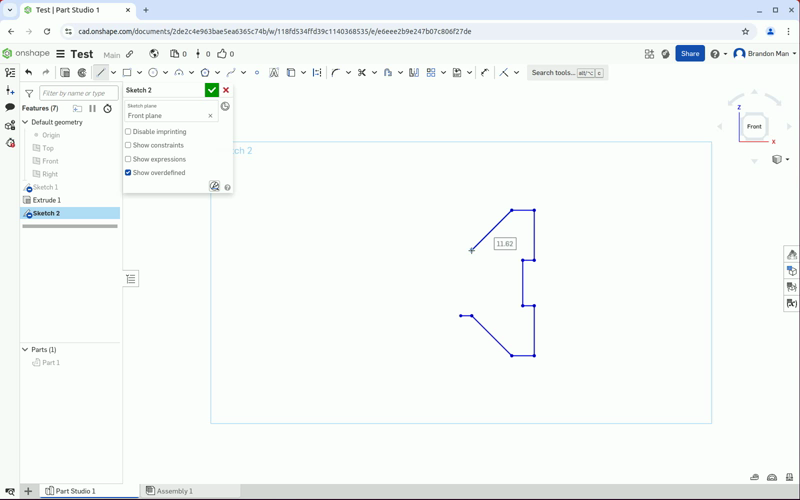
mouse_move(501, 250)
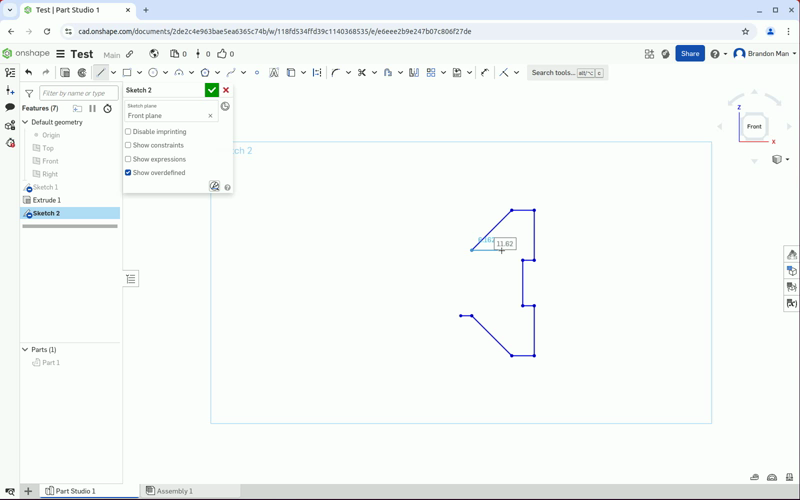
mouse_move(460, 250)
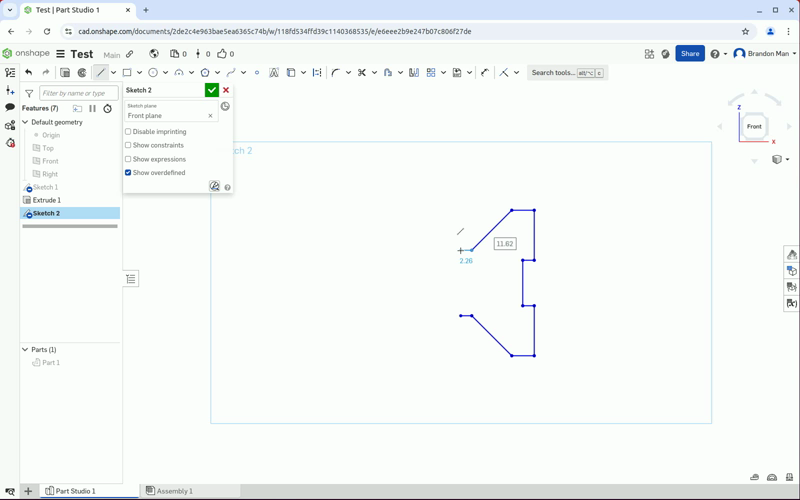
click(460, 250)
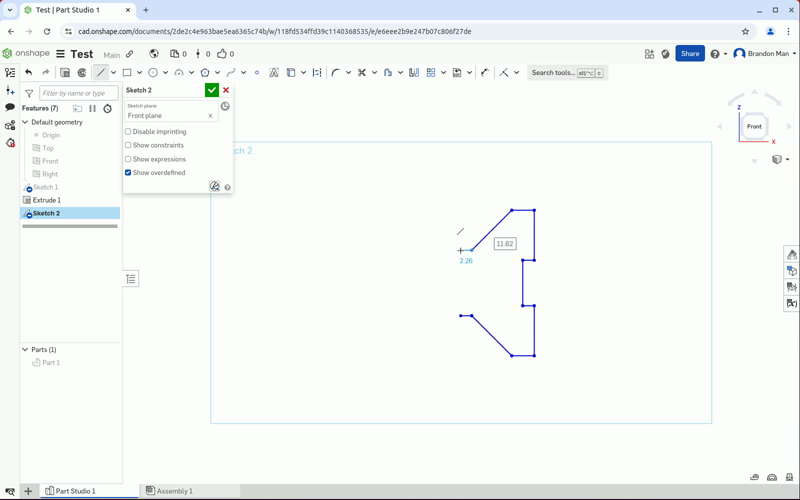
key_up(shift)
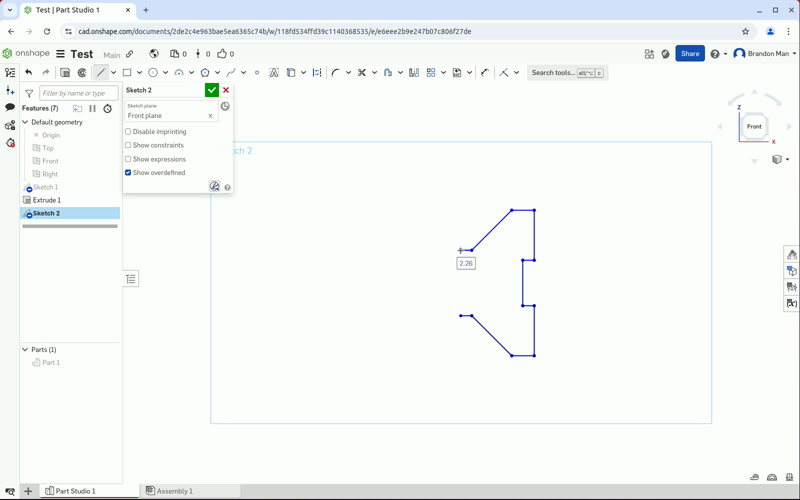
key_down(shift)
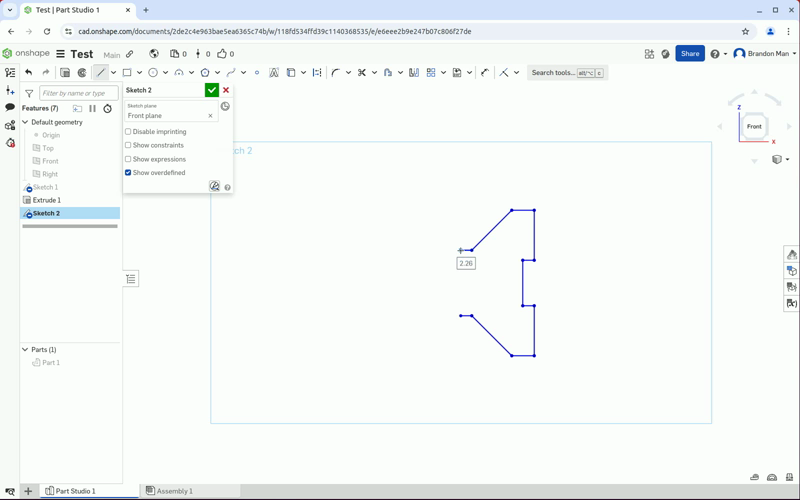
mouse_move(460, 315)
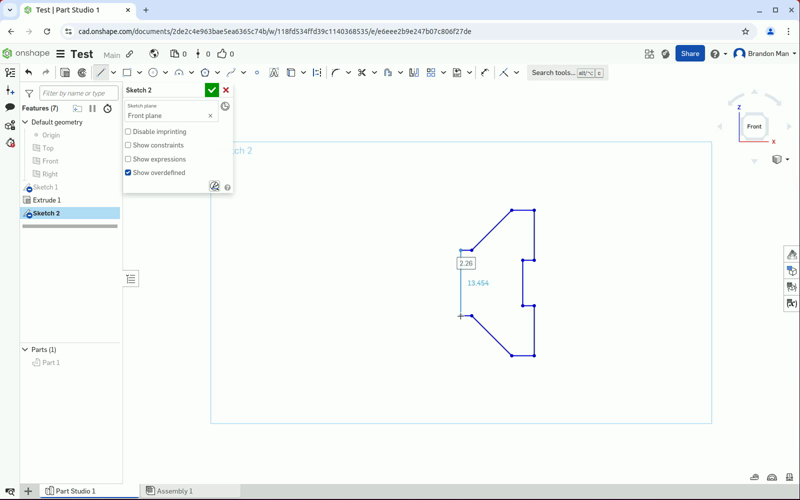
key_up(shift)
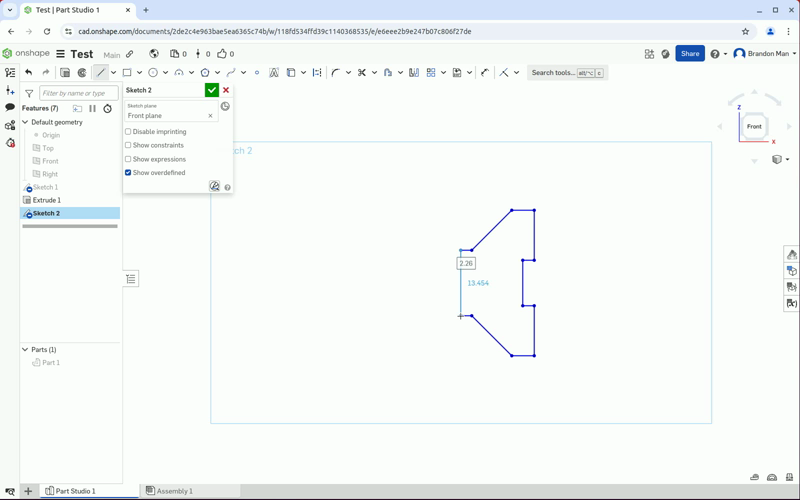
click(460, 315)
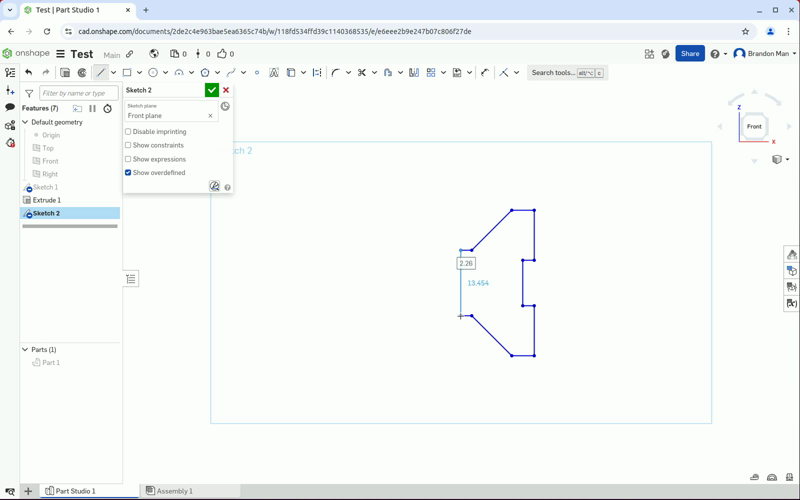
key(esc)
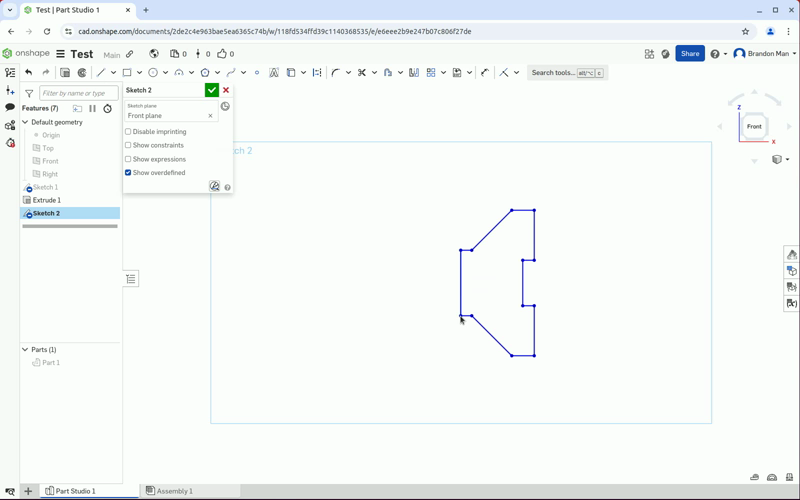
mouse_move(525, 244)
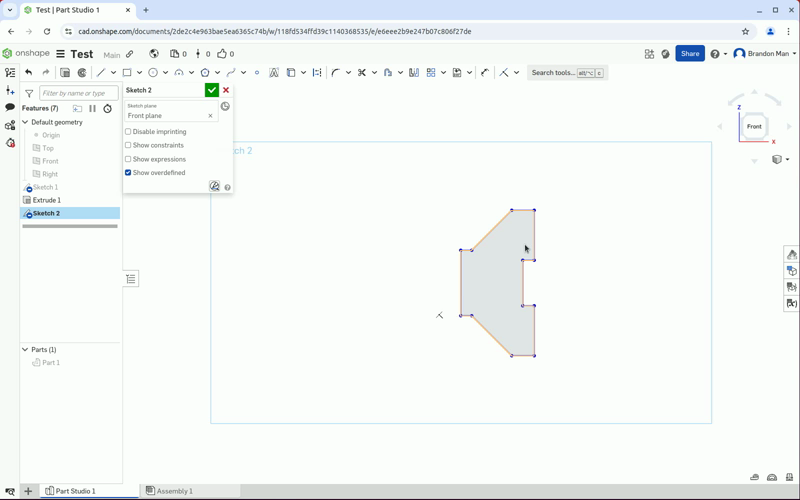
click(525, 244)
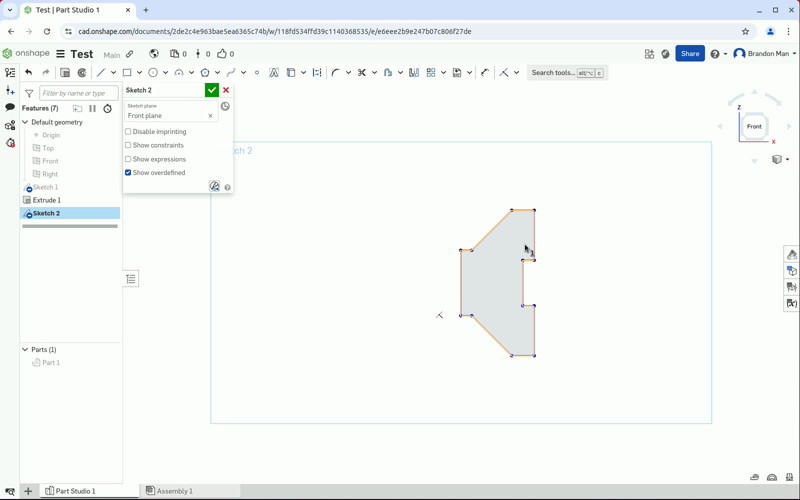
mouse_move(73, 352)
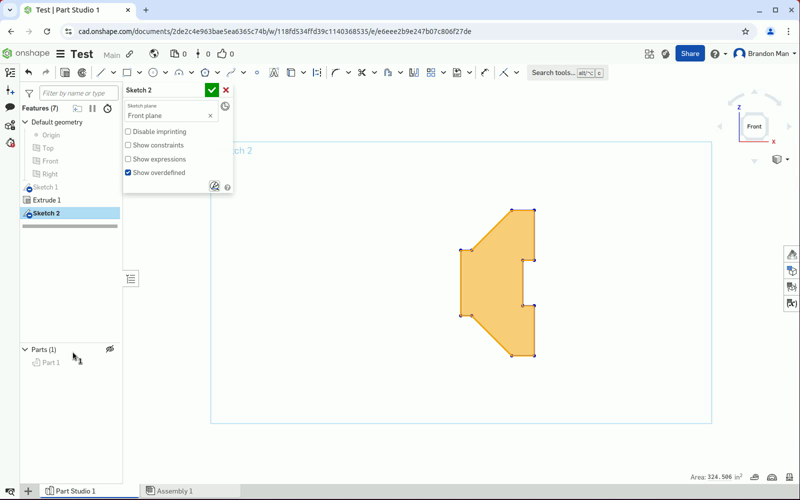
key(shift+y)
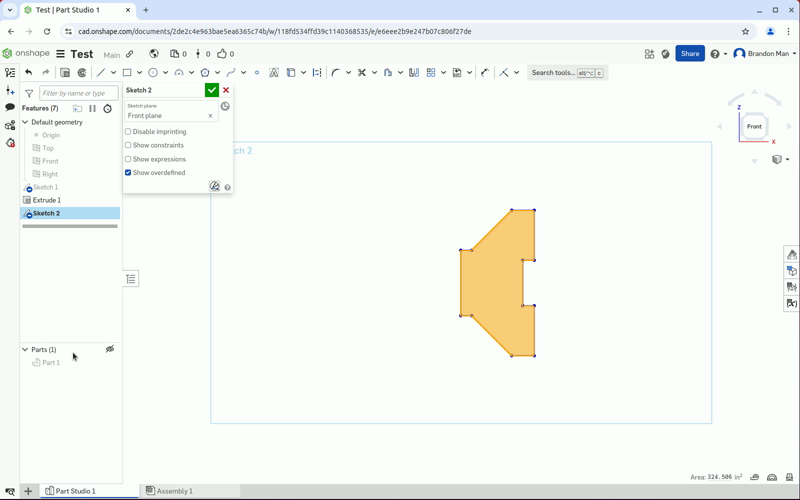
key(shift+e)
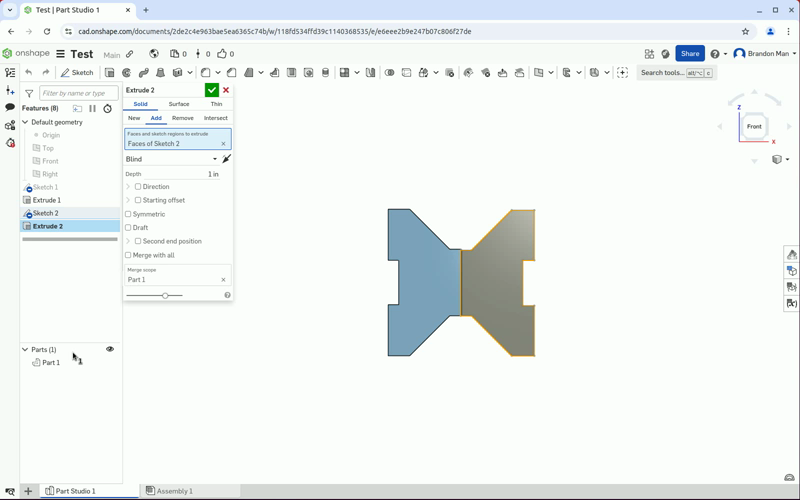
mouse_move(143, 106)
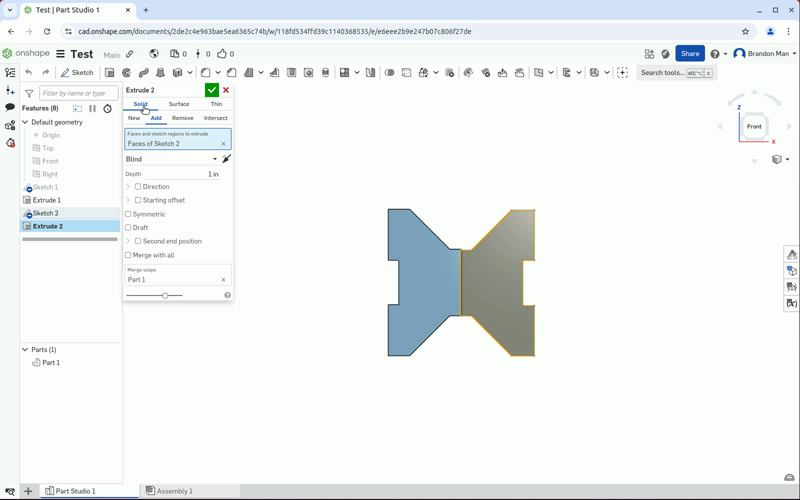
click(143, 106)
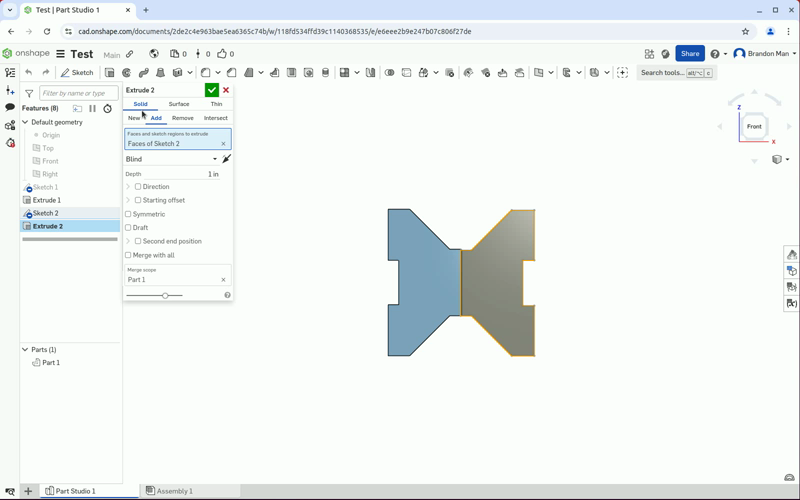
mouse_move(137, 120)
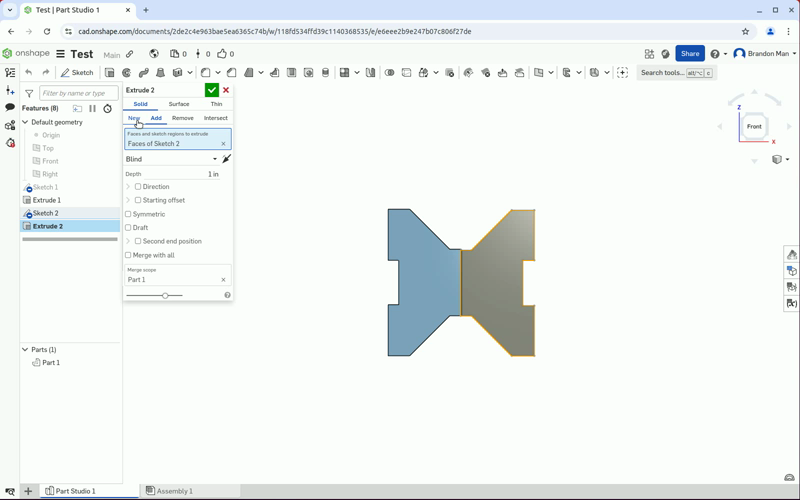
click(137, 120)
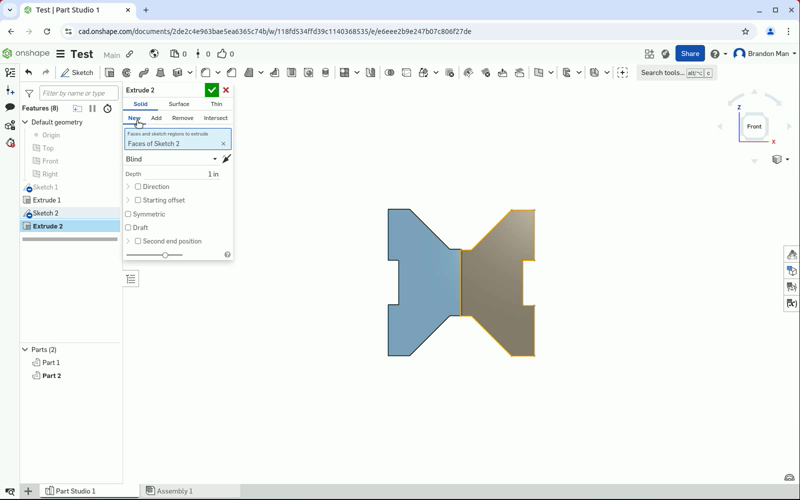
key(tab, 4)
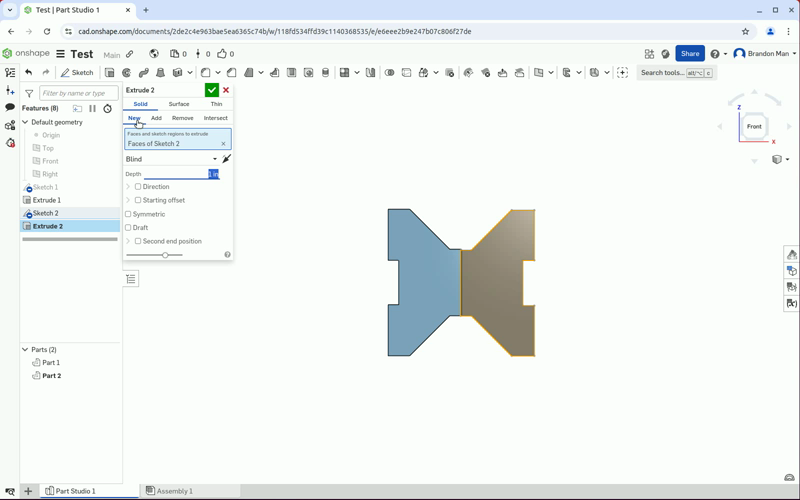
text(46.216)
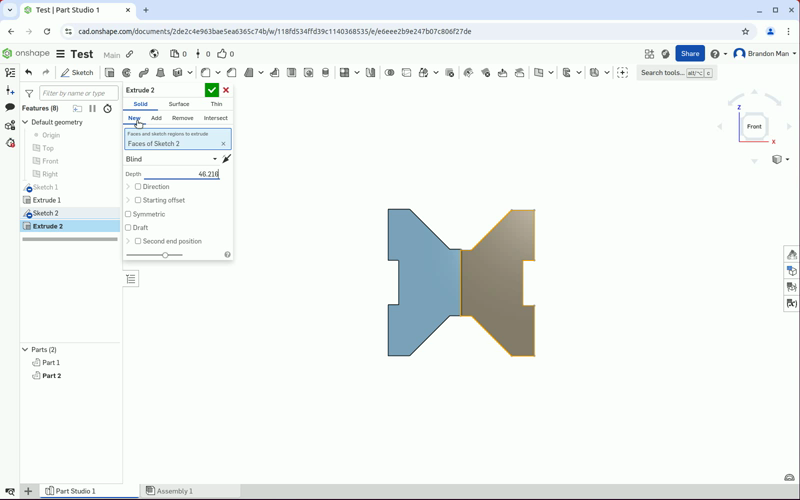
key(tab, 3)
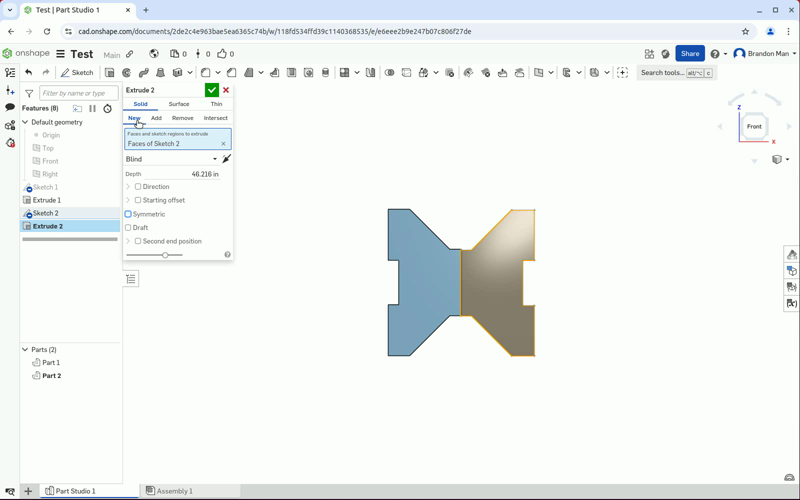
key(space)
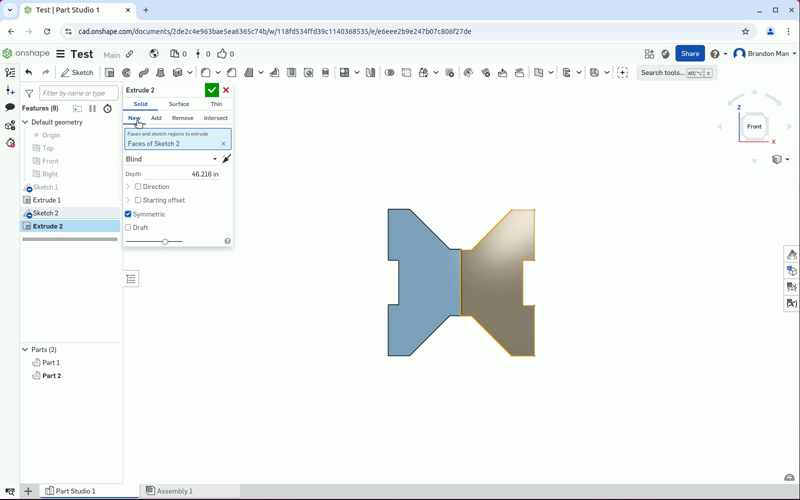
key(enter)
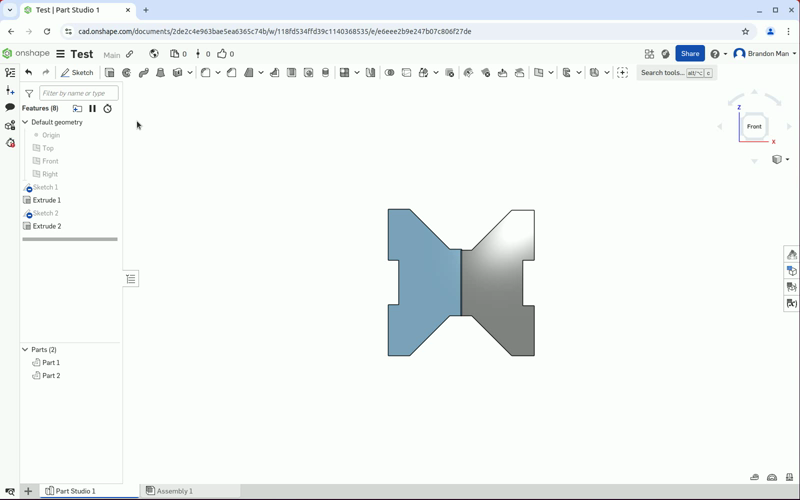
key(shift+h)
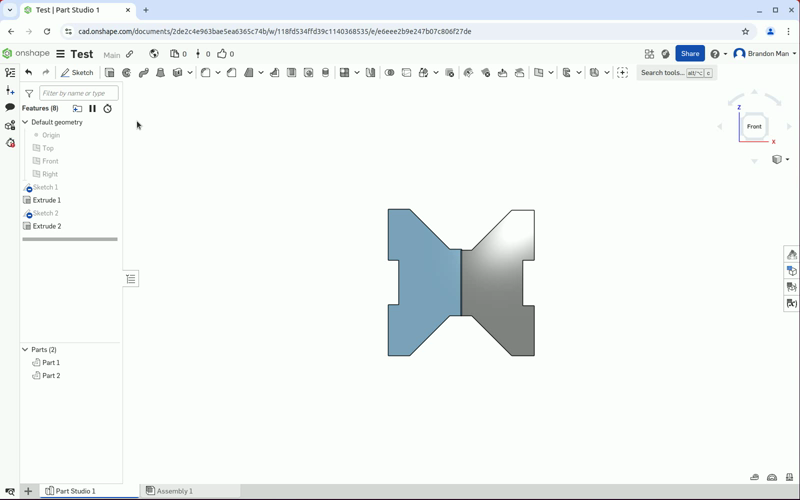
key(shift+h)
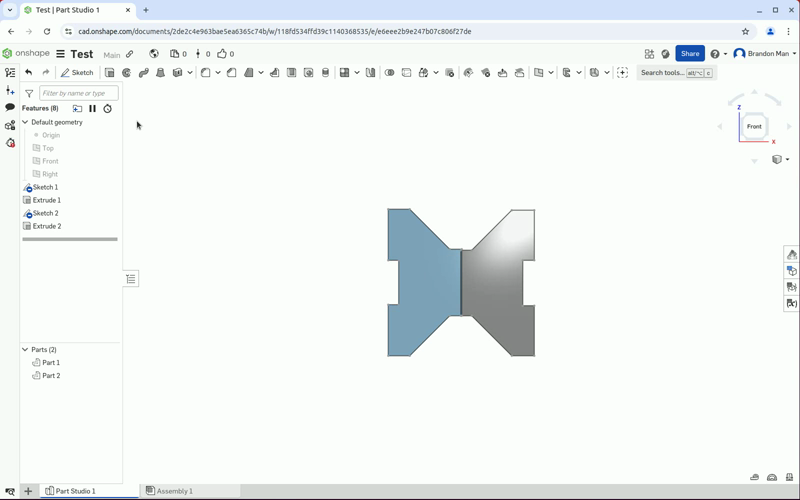
key(shift+7)
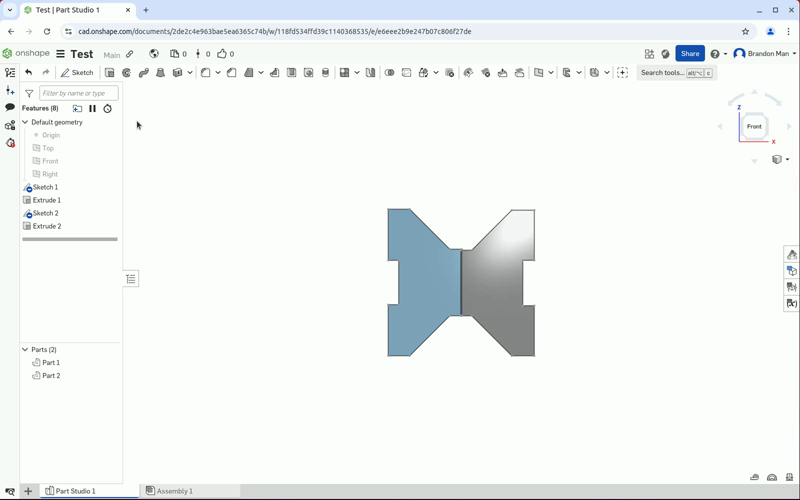
key(left, 2)
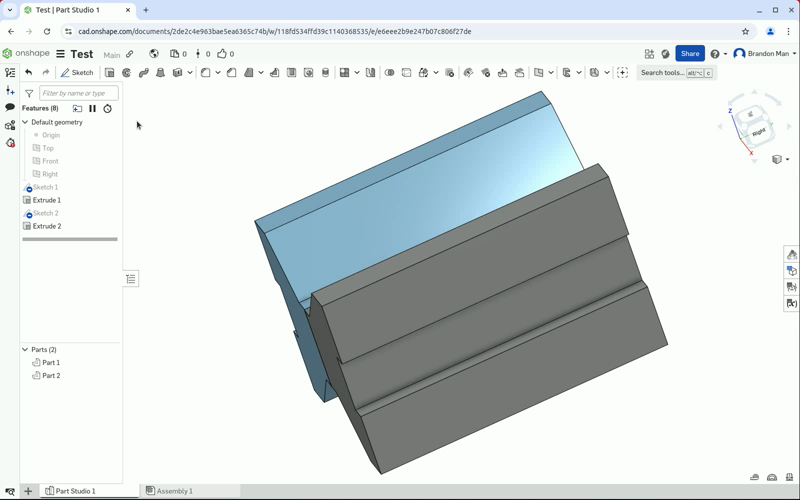
key(down, 2)
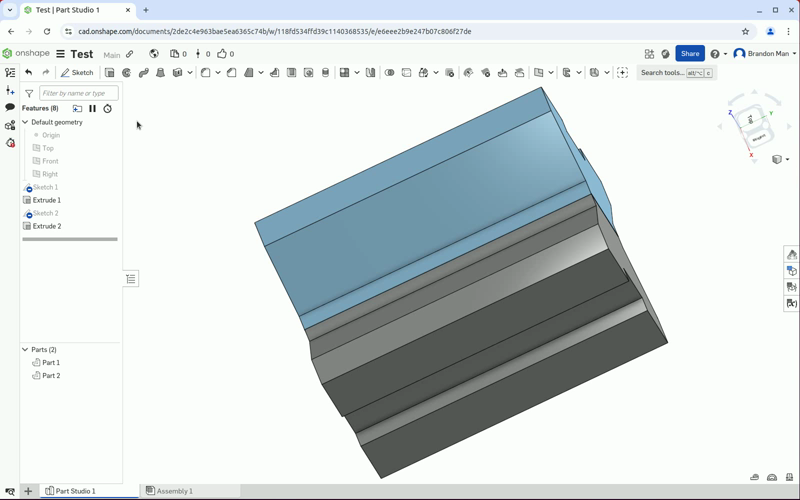
key(up, 2)
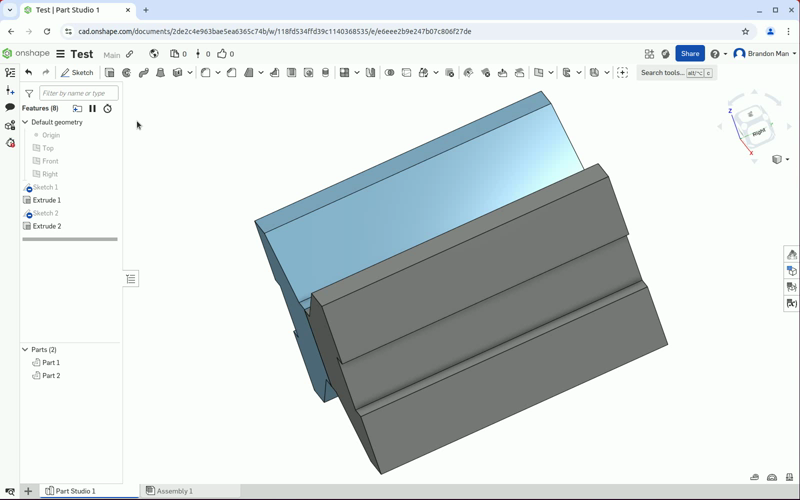
key(right, 2)
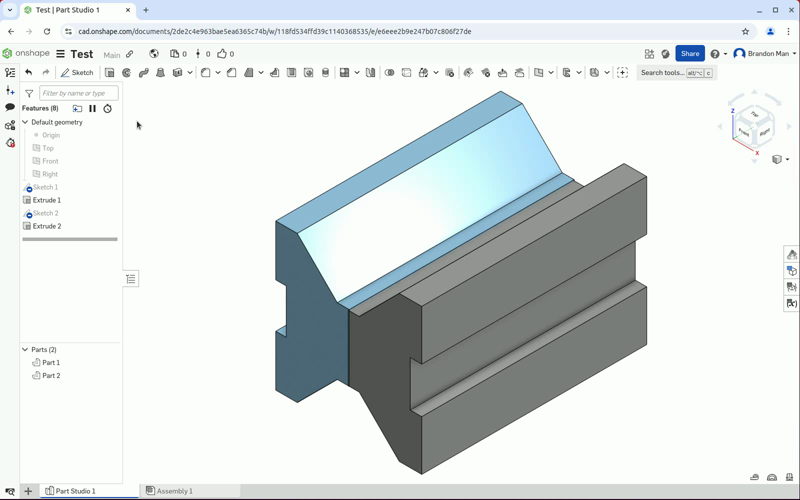
mouse_move(73, 189)
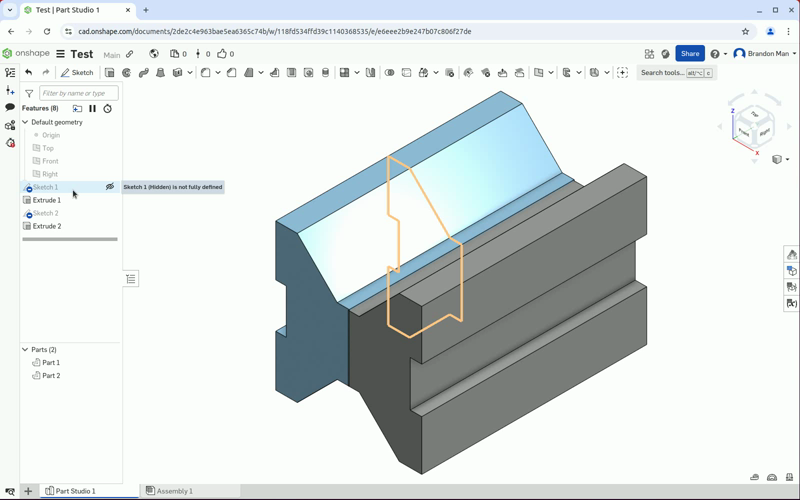
click(73, 189)